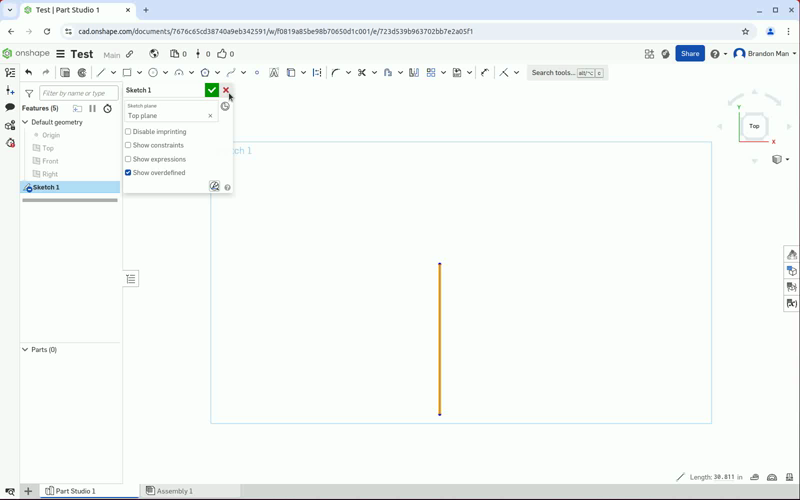
key(shift+h)
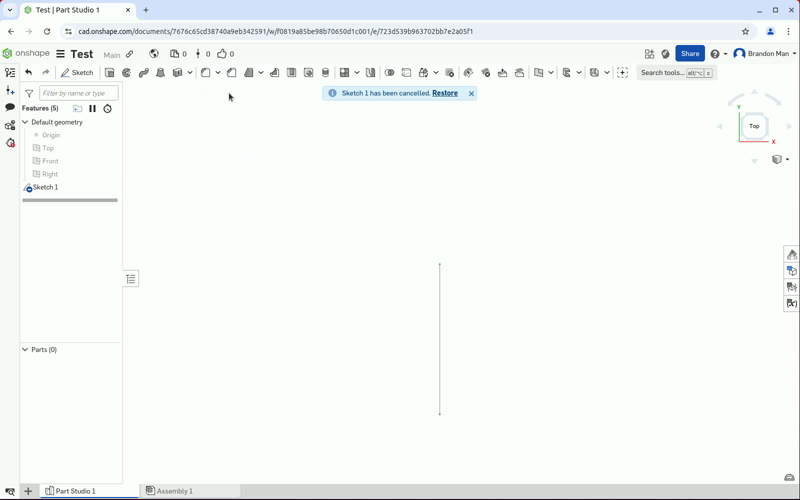
key(shift+s)
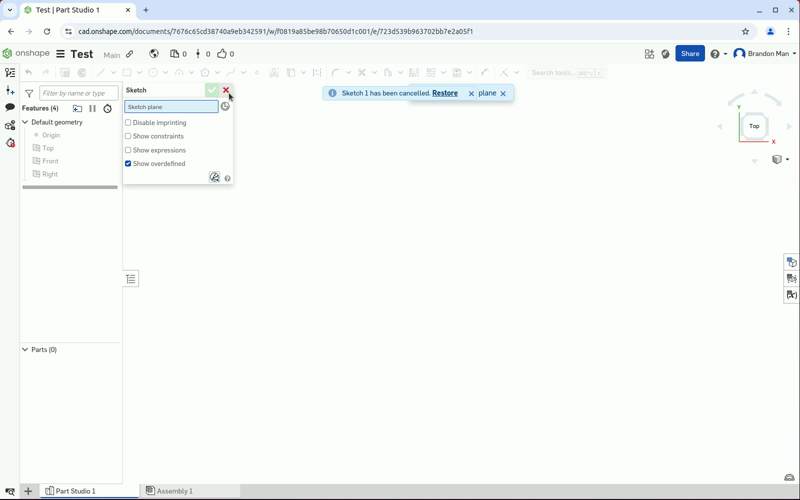
mouse_move(73, 150)
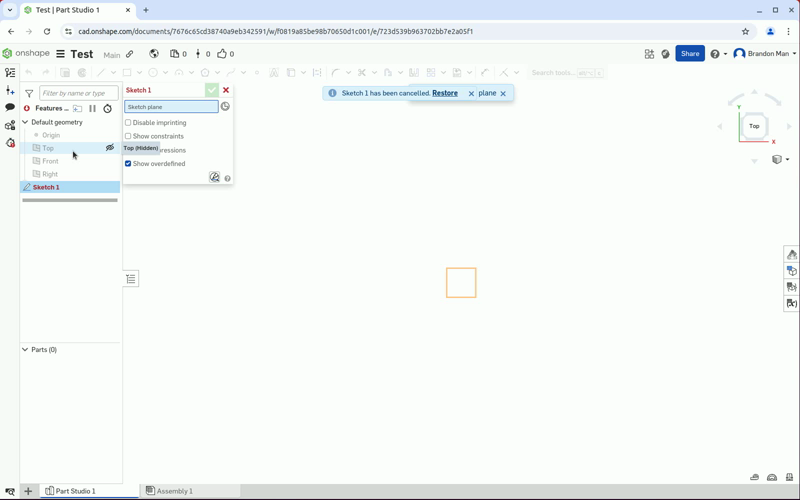
click(73, 150)
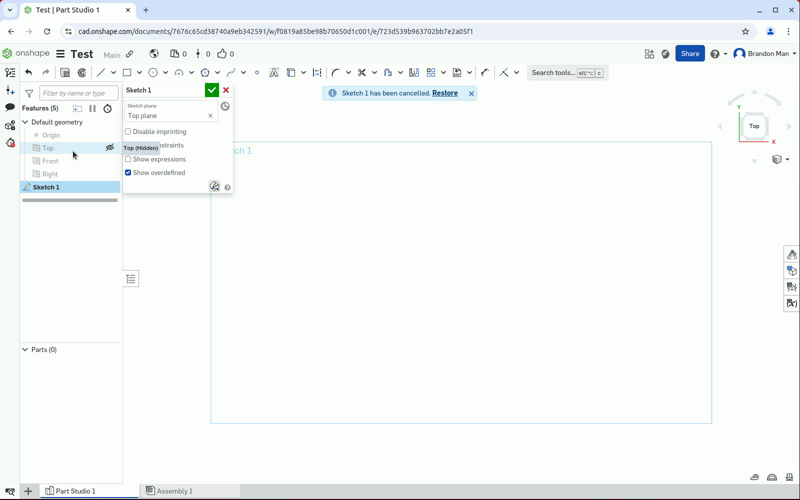
mouse_move(73, 352)
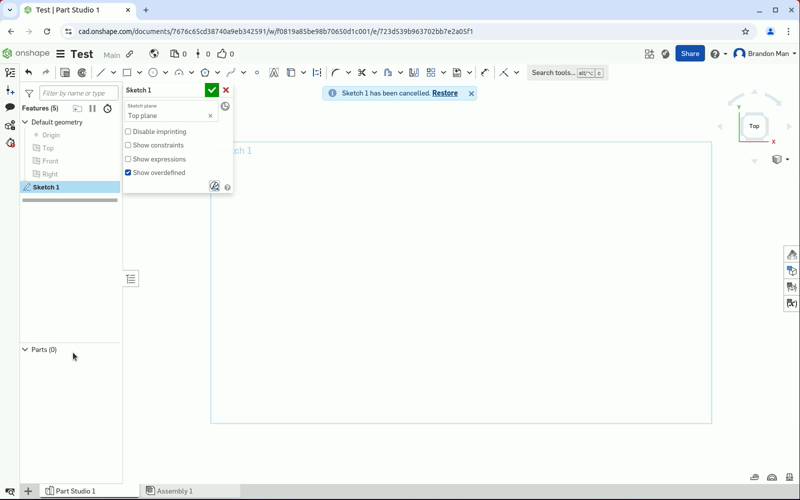
key(y)
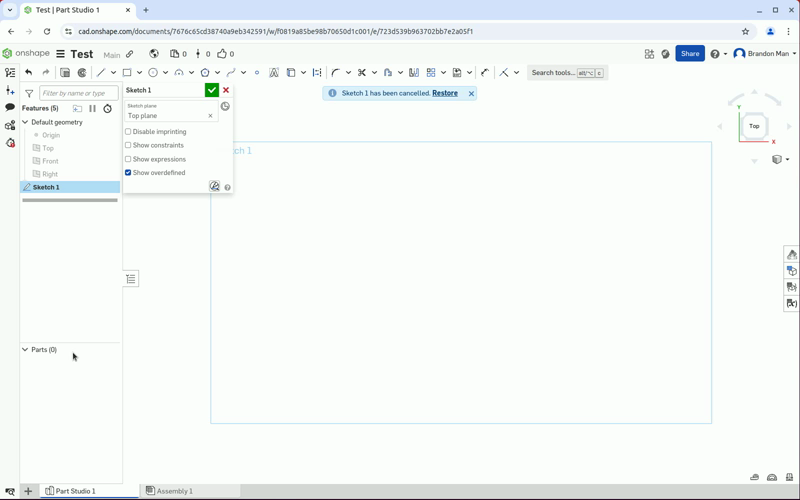
key(l)
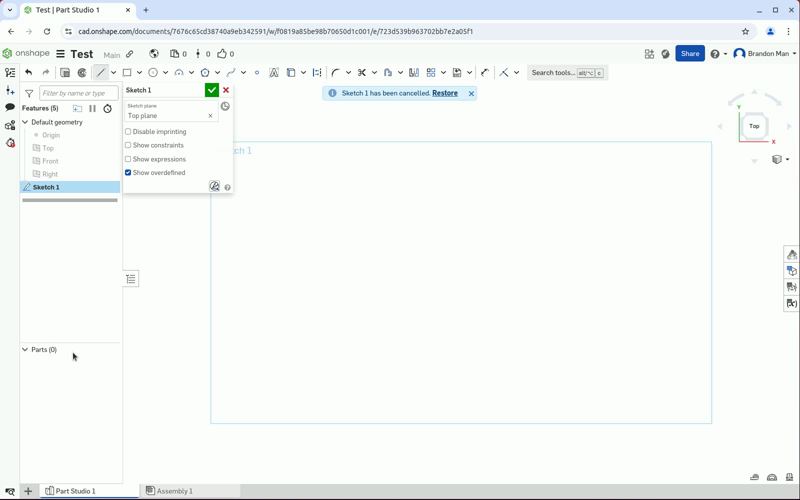
key_down(shift)
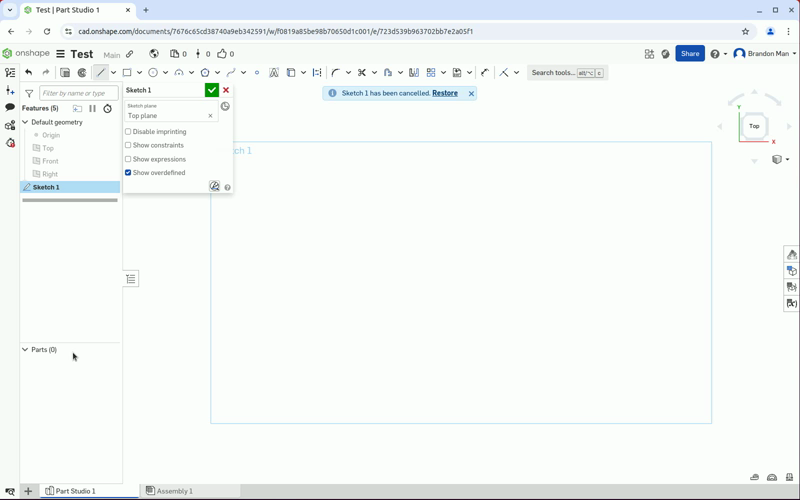
mouse_move(460, 282)
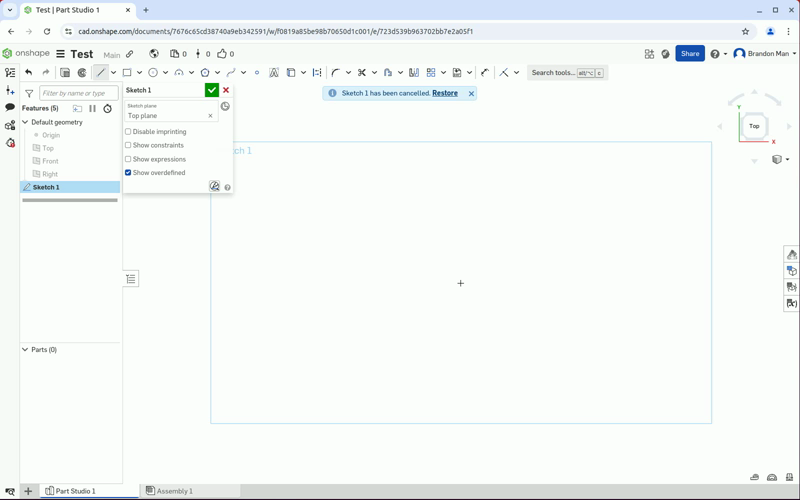
click(460, 282)
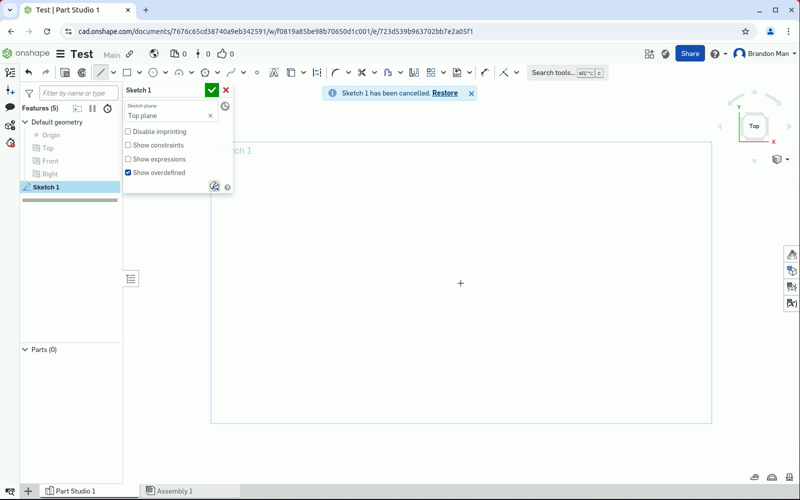
key_up(shift)
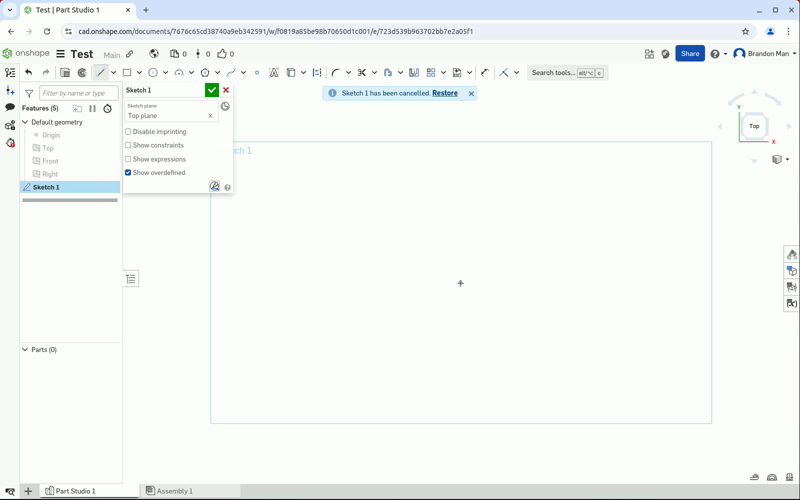
key_down(shift)
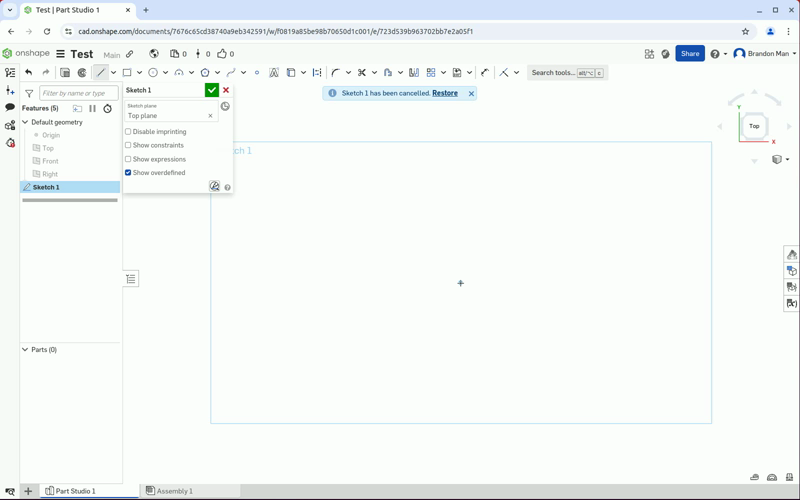
mouse_move(490, 282)
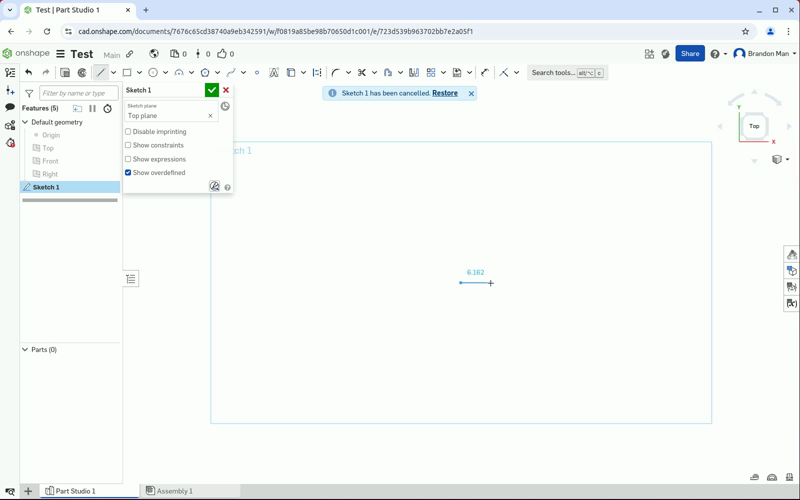
mouse_move(468, 282)
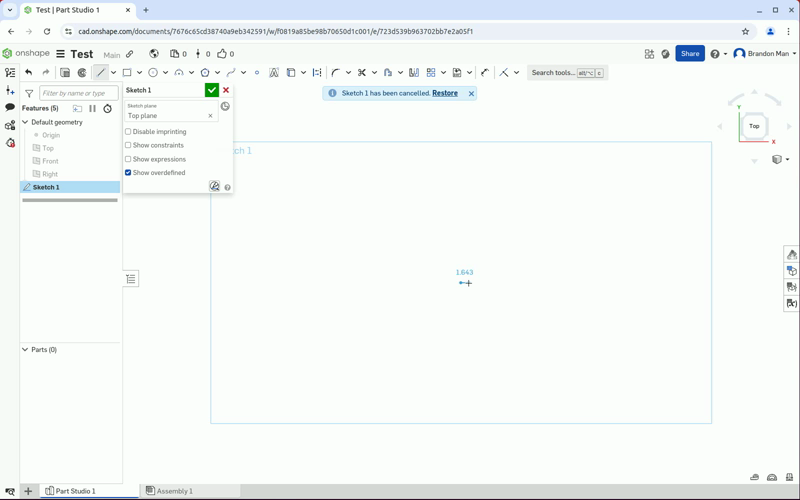
click(468, 282)
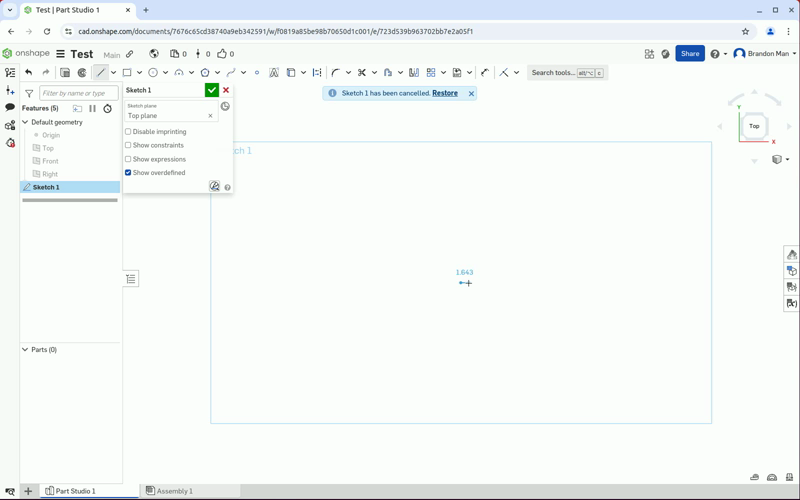
key_up(shift)
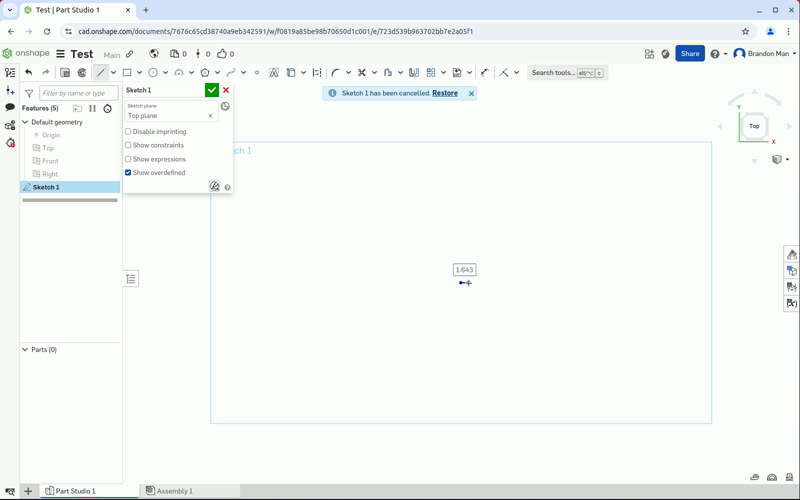
key_down(shift)
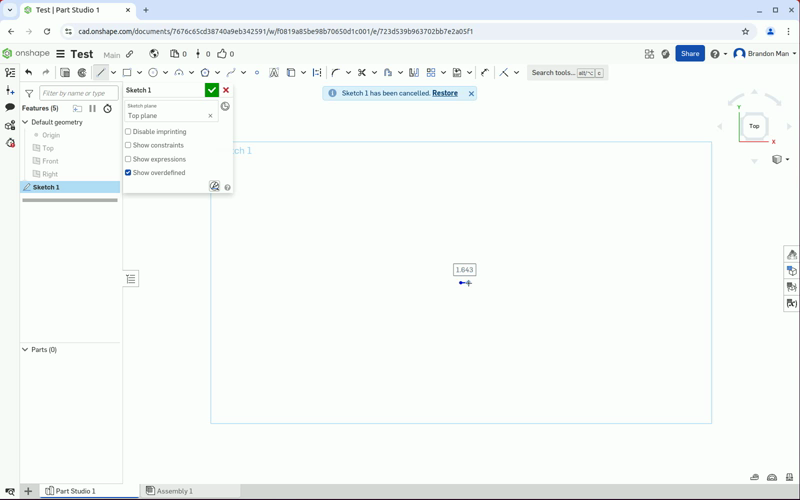
mouse_move(498, 282)
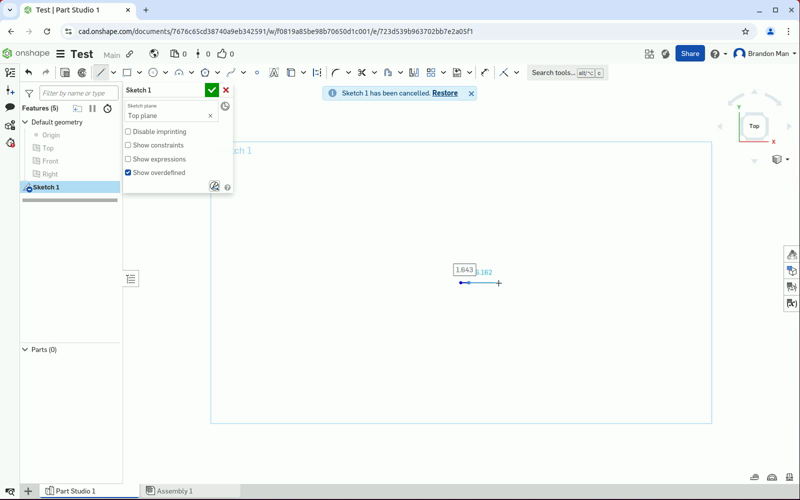
mouse_move(468, 274)
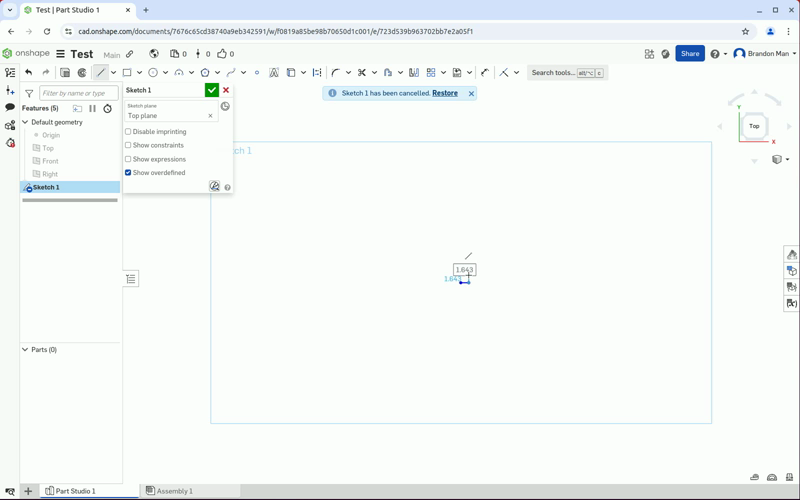
click(468, 274)
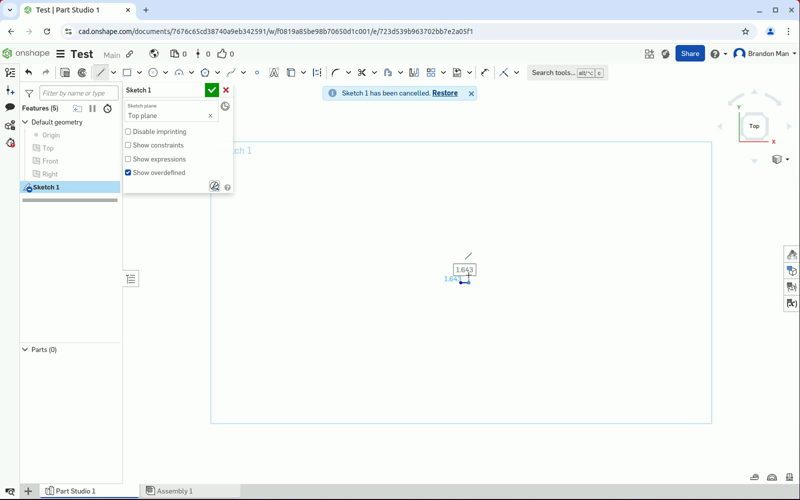
key_up(shift)
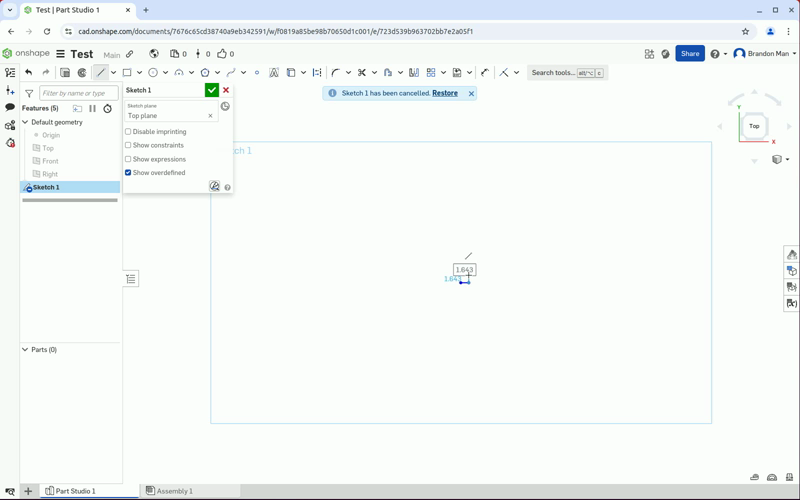
key_down(shift)
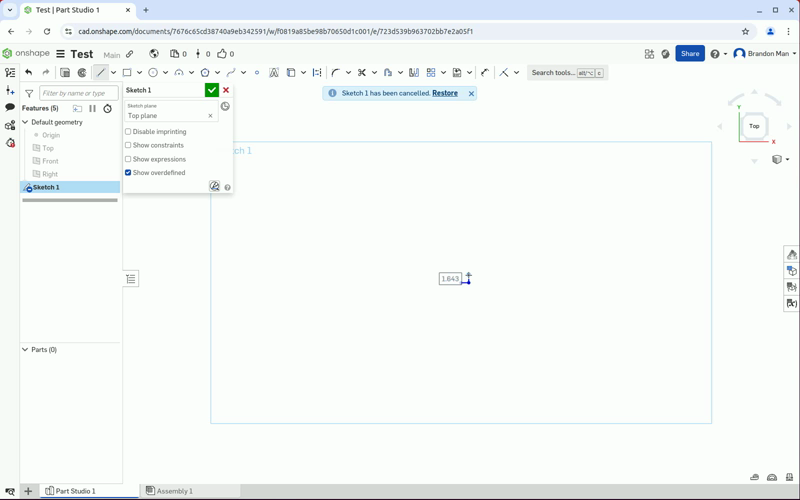
mouse_move(498, 274)
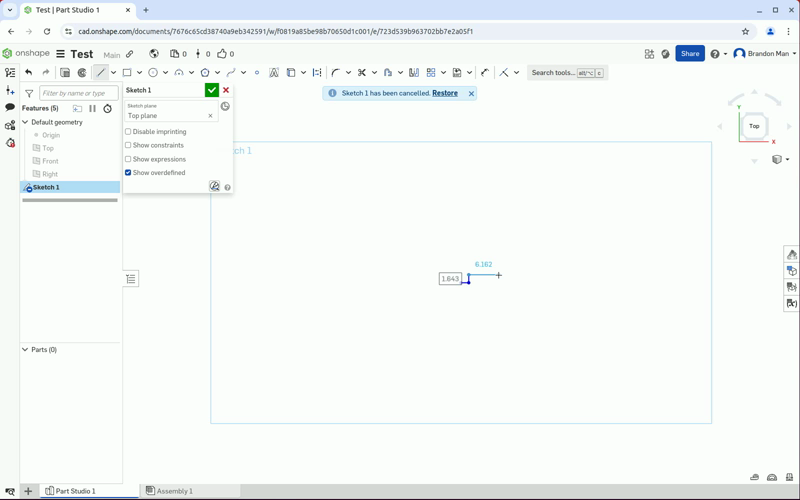
mouse_move(460, 274)
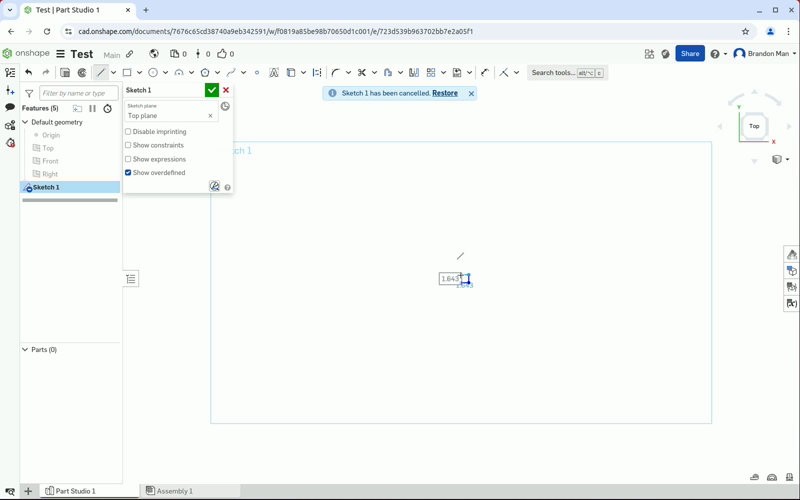
click(460, 274)
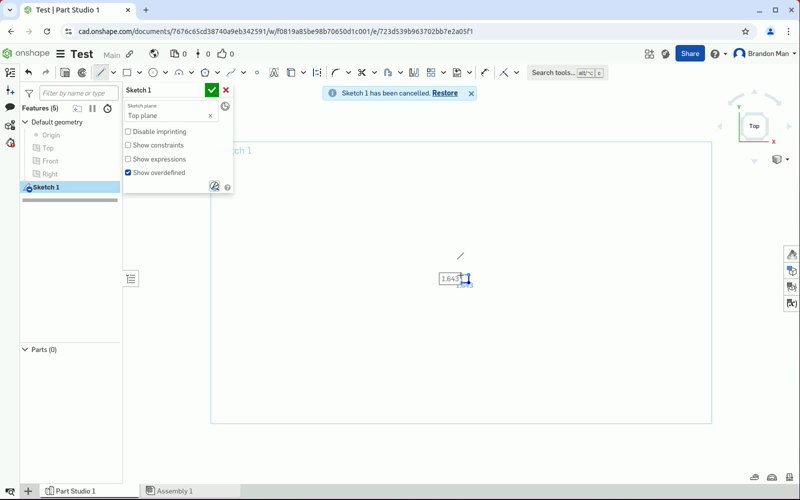
key_up(shift)
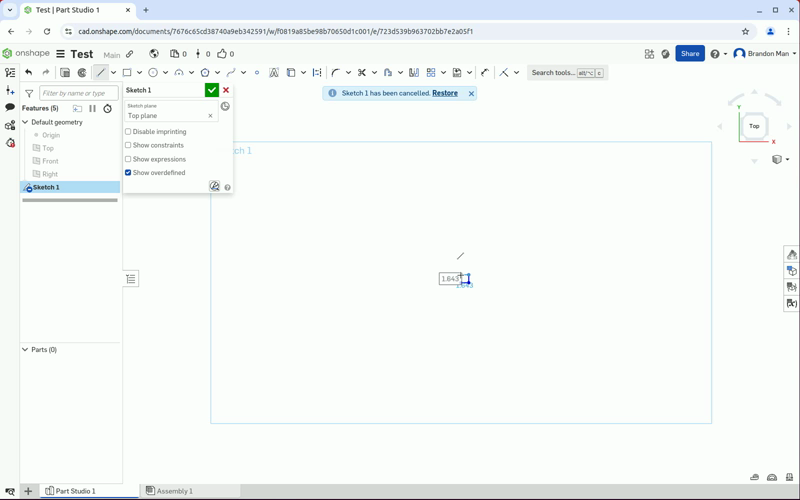
mouse_move(490, 274)
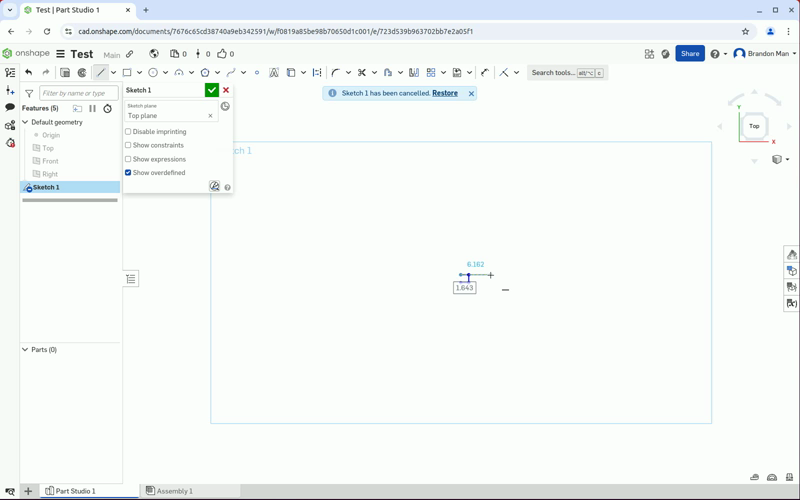
key_down(shift)
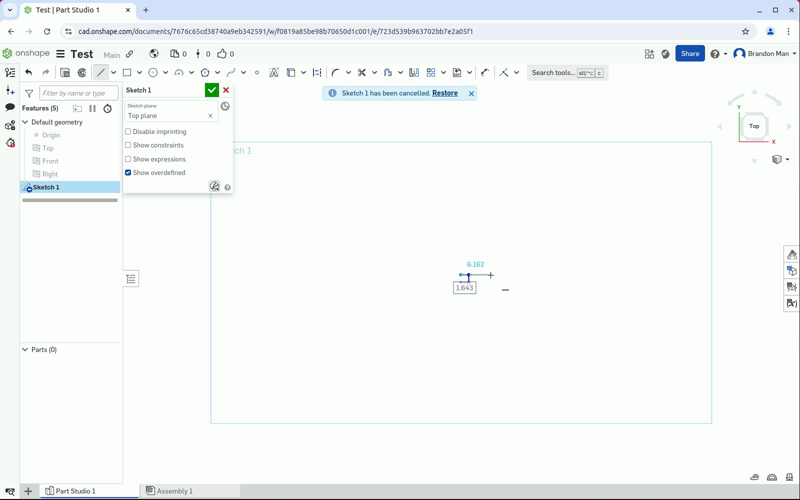
mouse_move(460, 282)
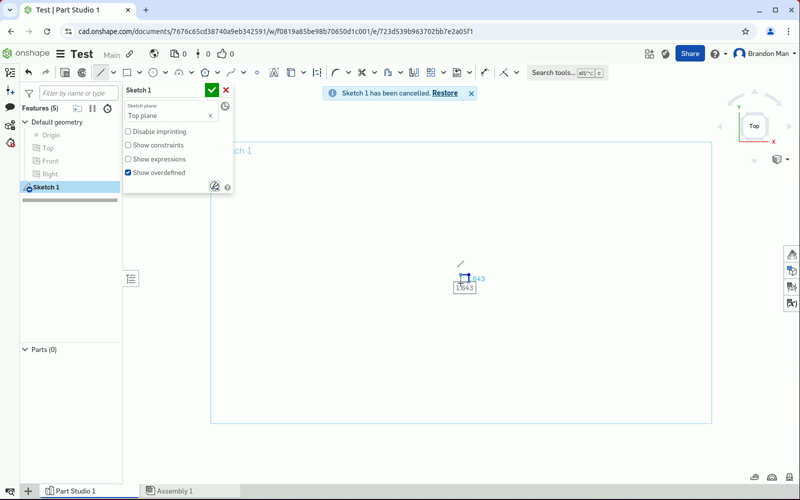
key_up(shift)
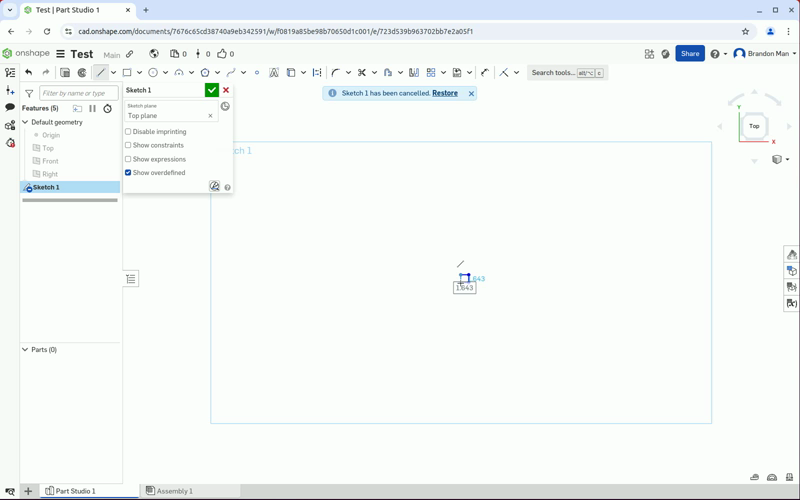
click(460, 282)
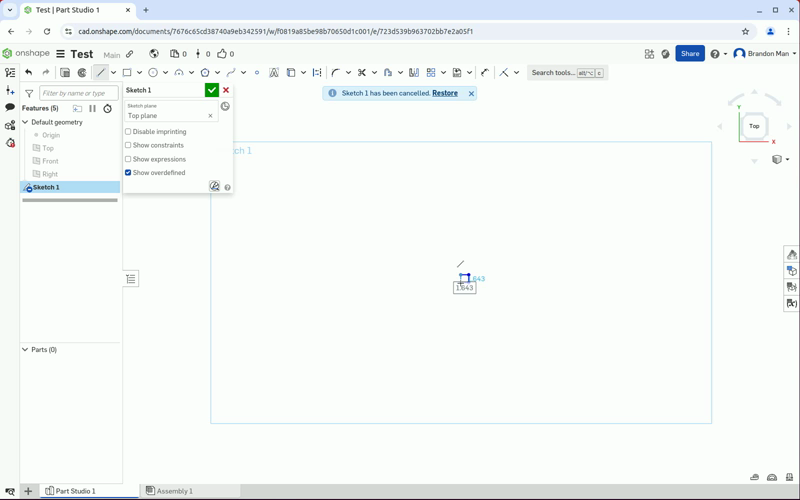
key(esc)
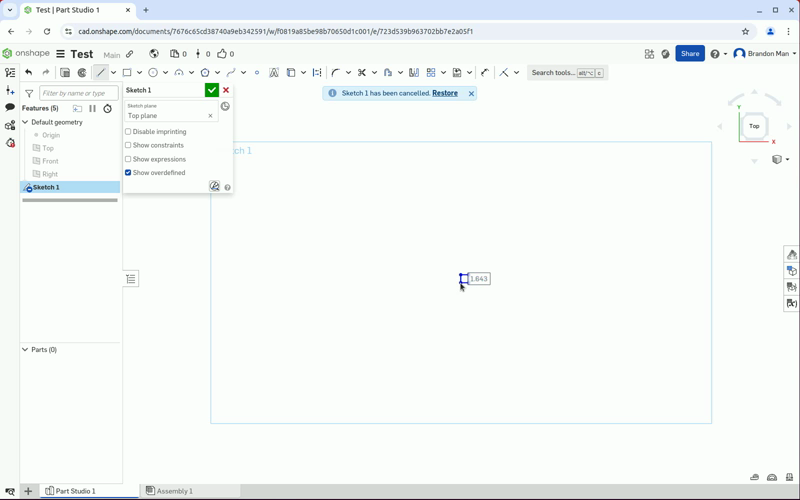
mouse_move(462, 278)
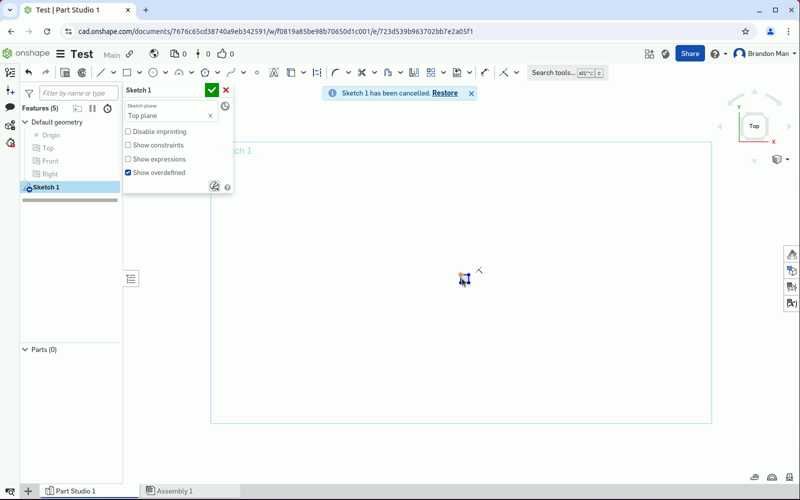
scroll(6)
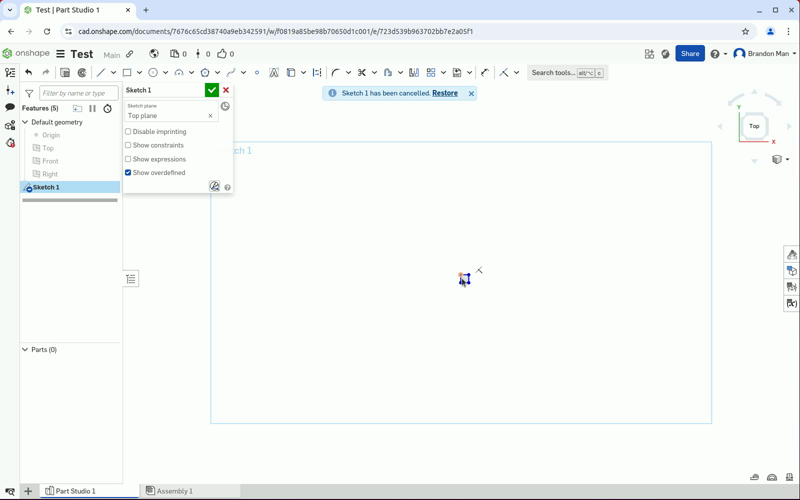
scroll(6)
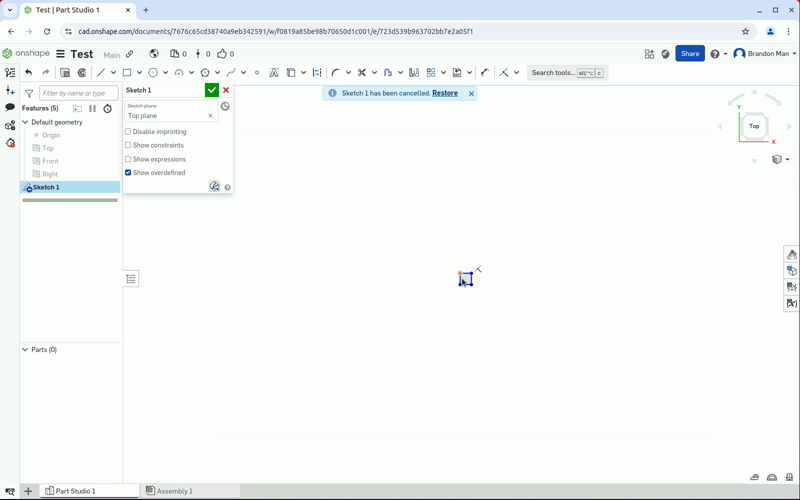
scroll(6)
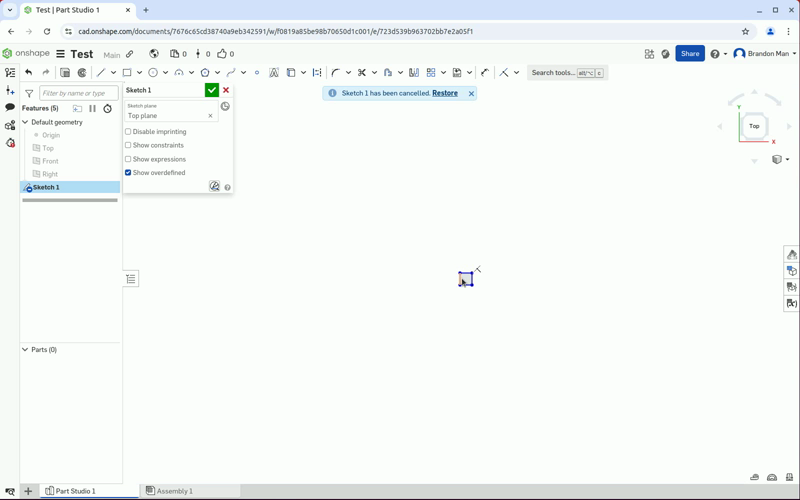
scroll(6)
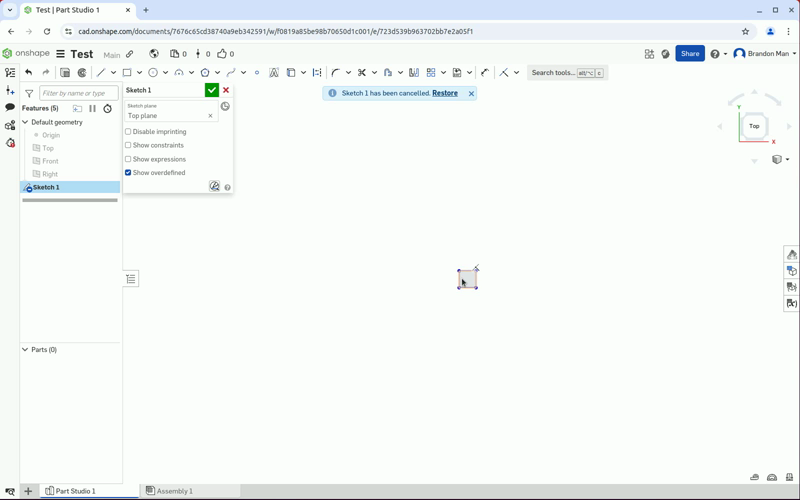
scroll(6)
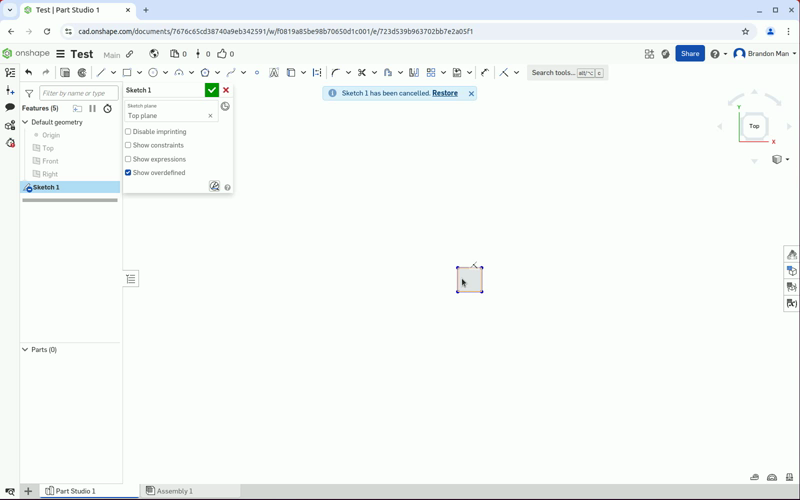
scroll(6)
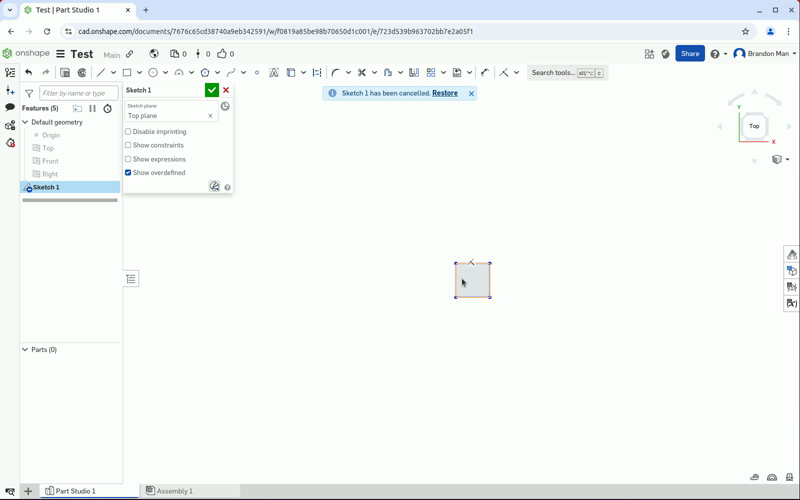
scroll(6)
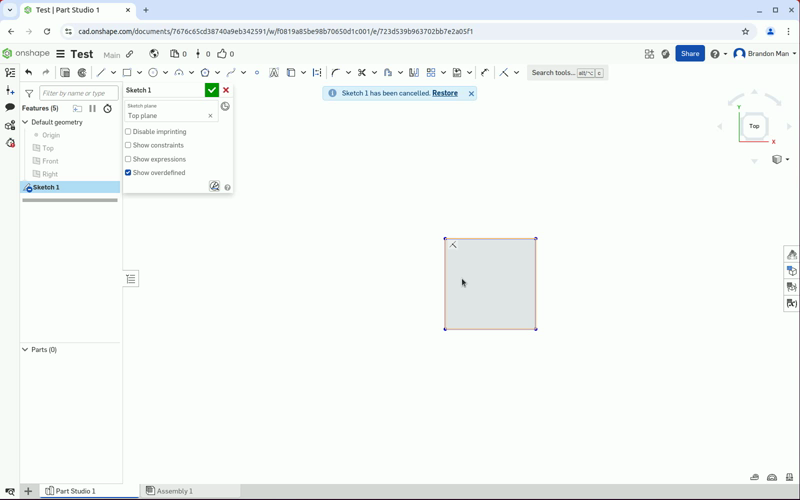
click(462, 278)
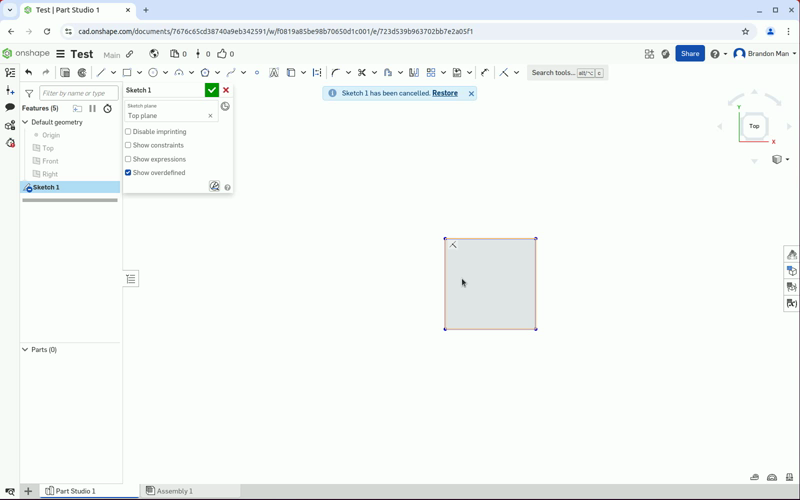
scroll(-6)
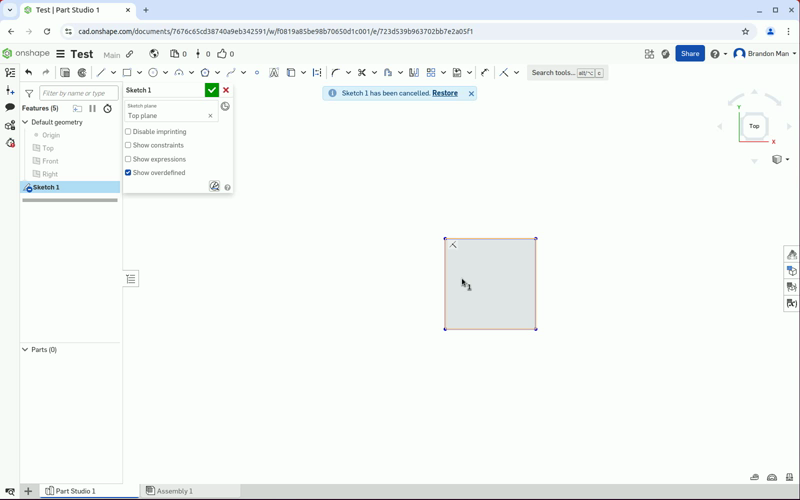
scroll(-6)
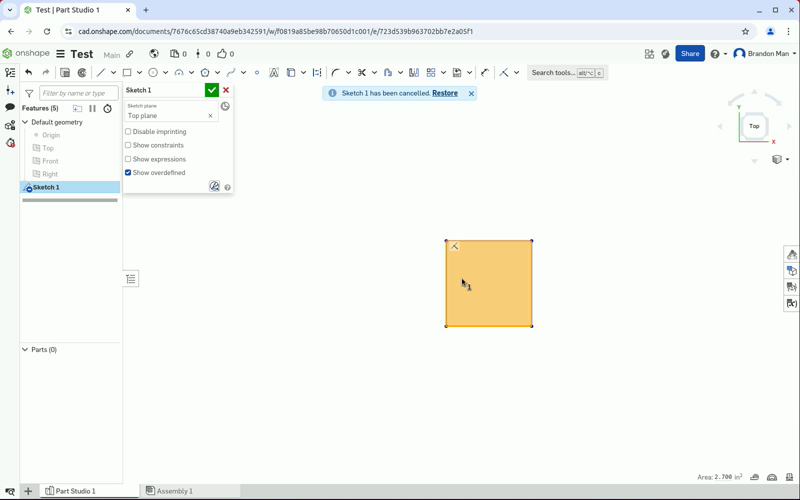
scroll(-6)
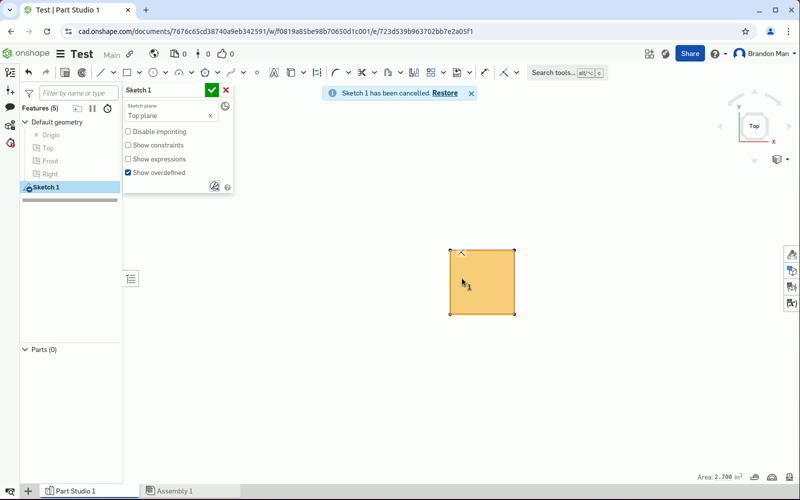
scroll(-6)
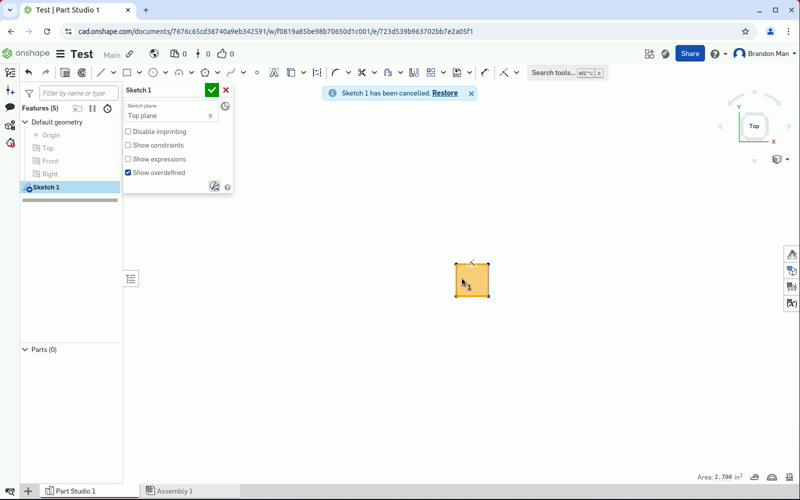
scroll(-6)
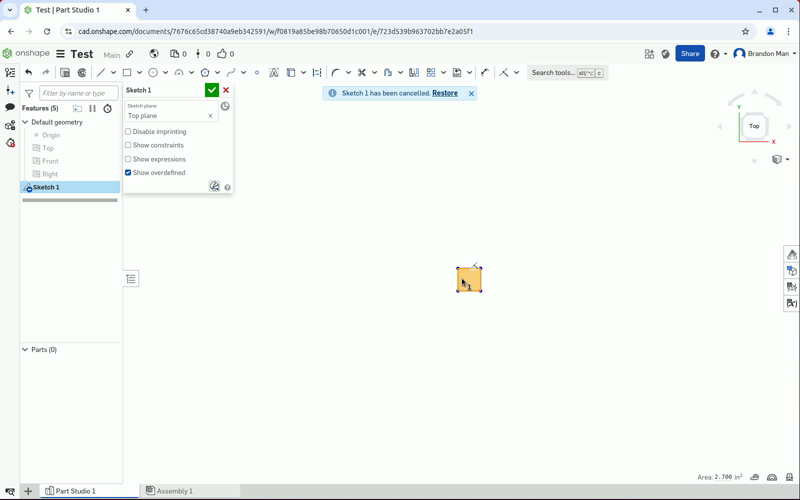
scroll(-6)
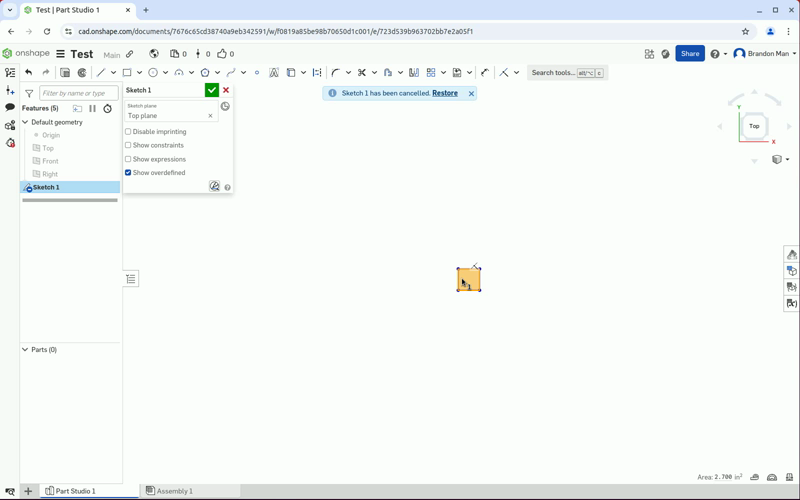
scroll(-6)
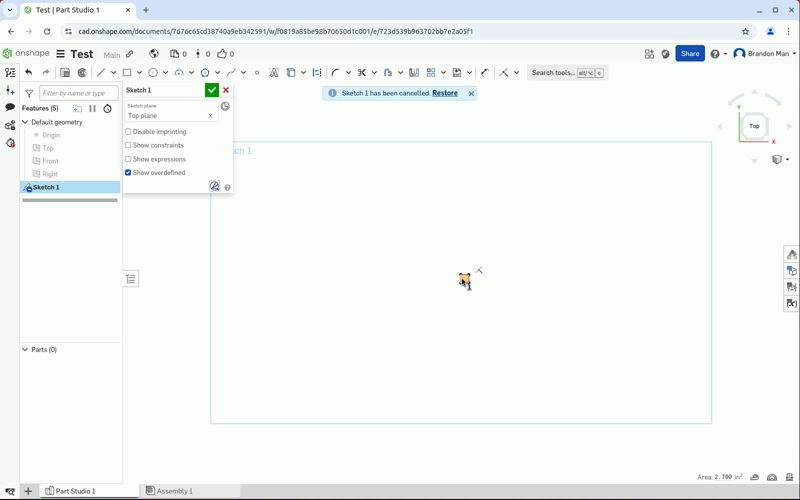
mouse_move(73, 352)
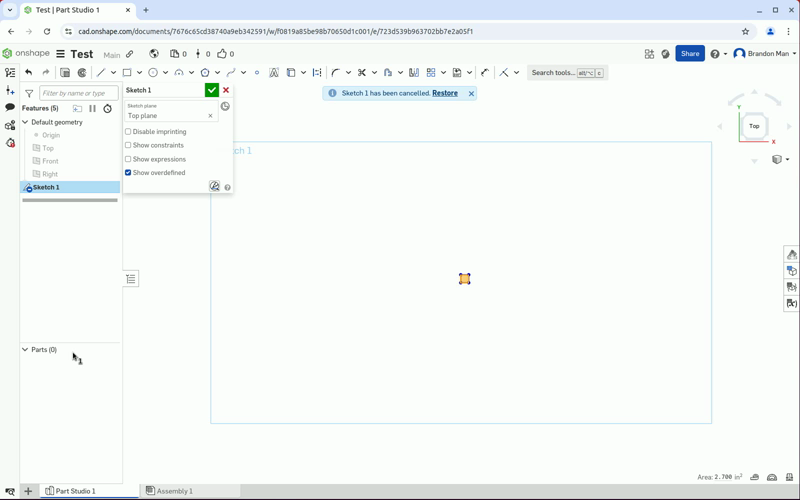
key(shift+y)
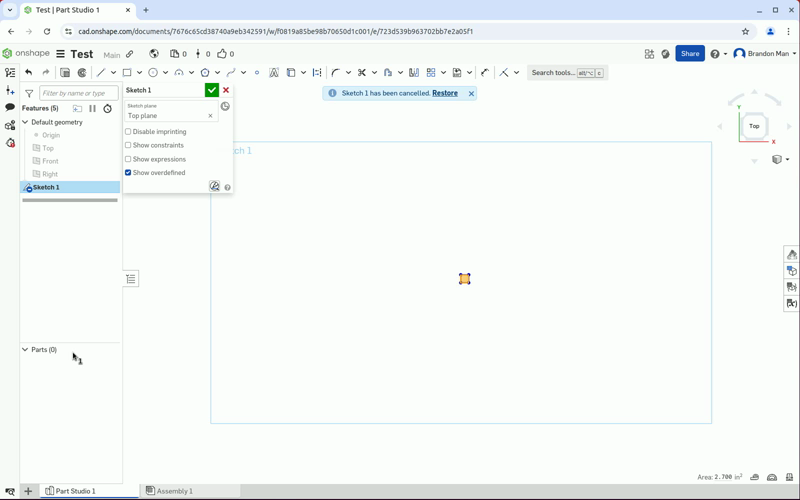
key(shift+e)
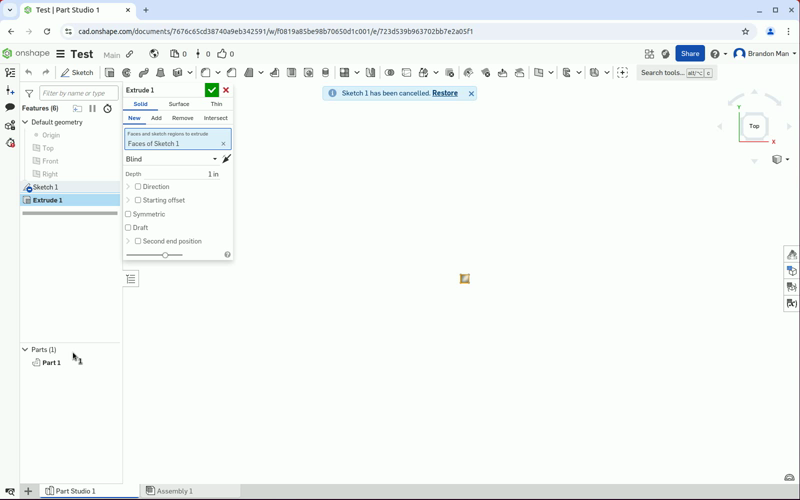
mouse_move(143, 106)
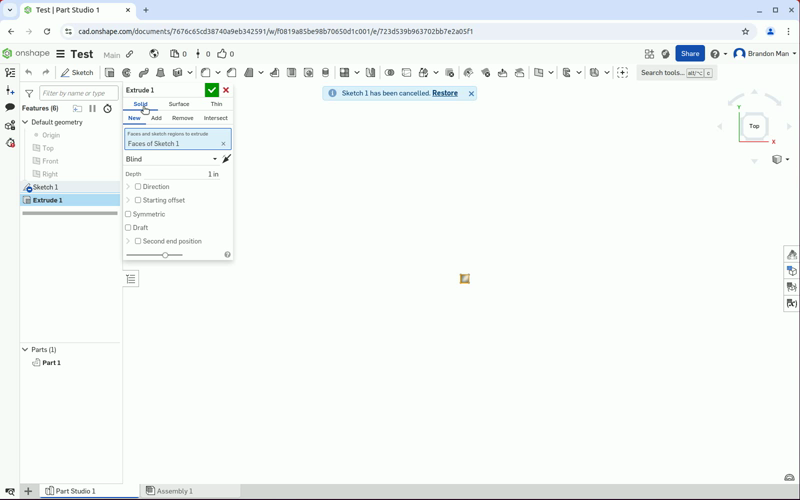
click(143, 106)
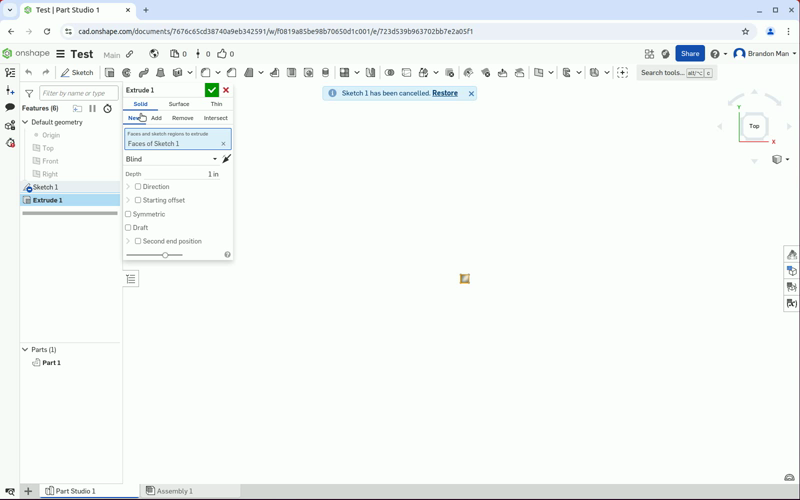
mouse_move(137, 120)
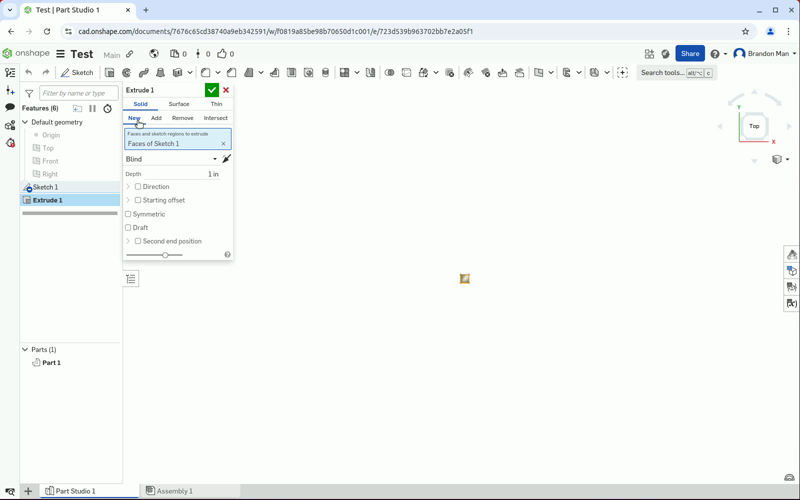
click(137, 120)
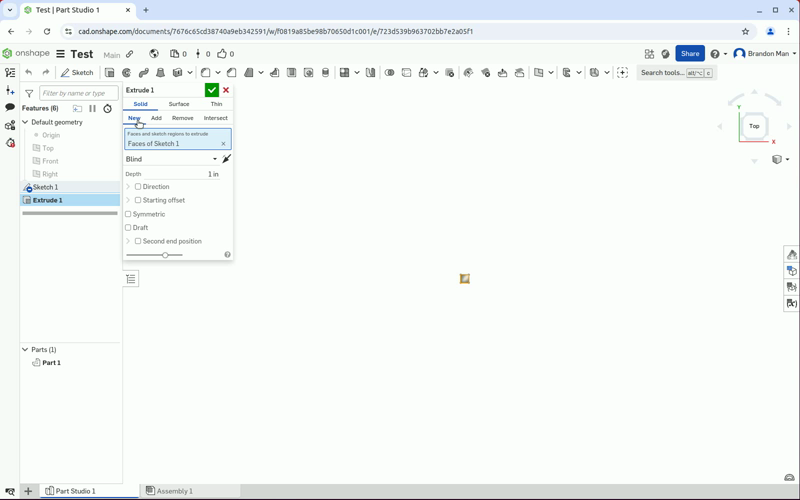
key(tab, 4)
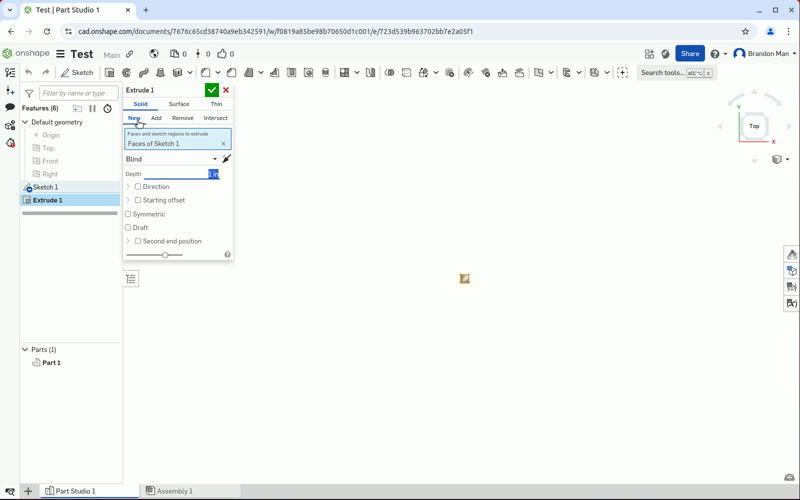
text(7.703)
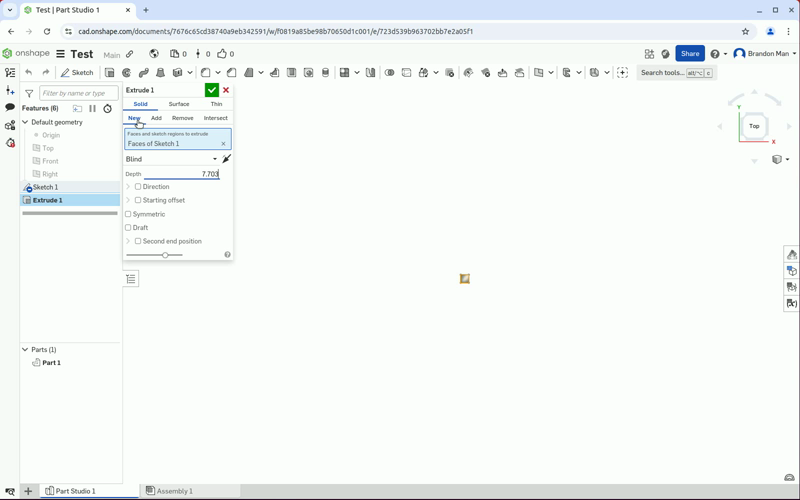
key(enter)
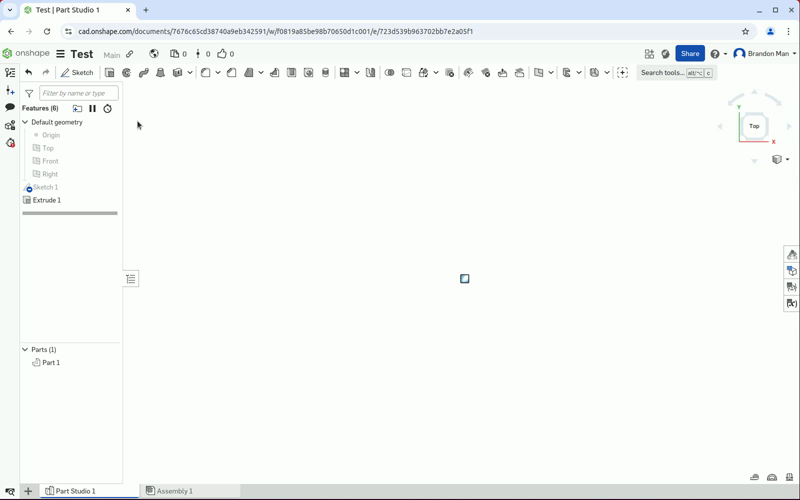
key(shift+h)
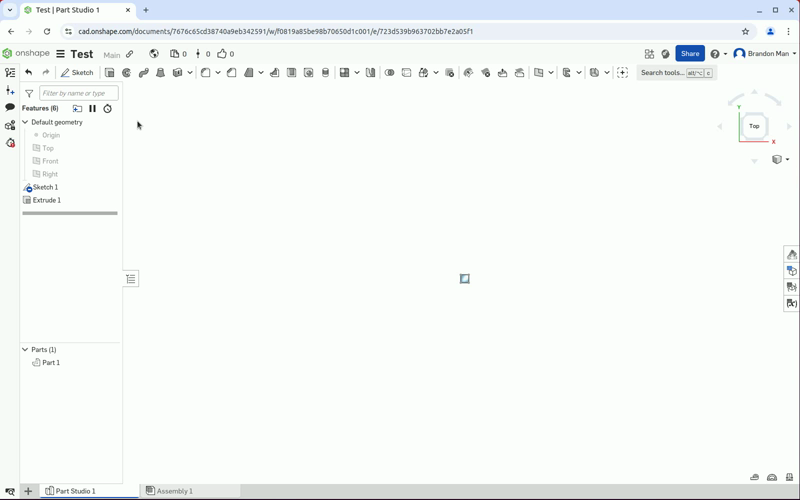
key(shift+h)
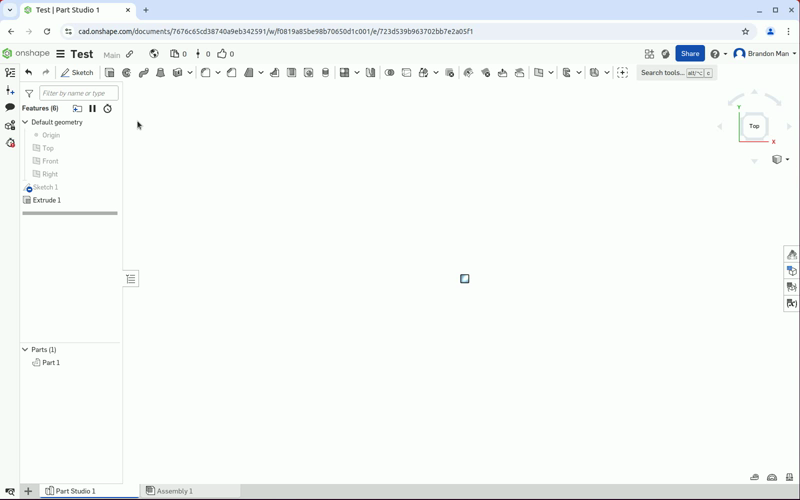
mouse_move(73, 189)
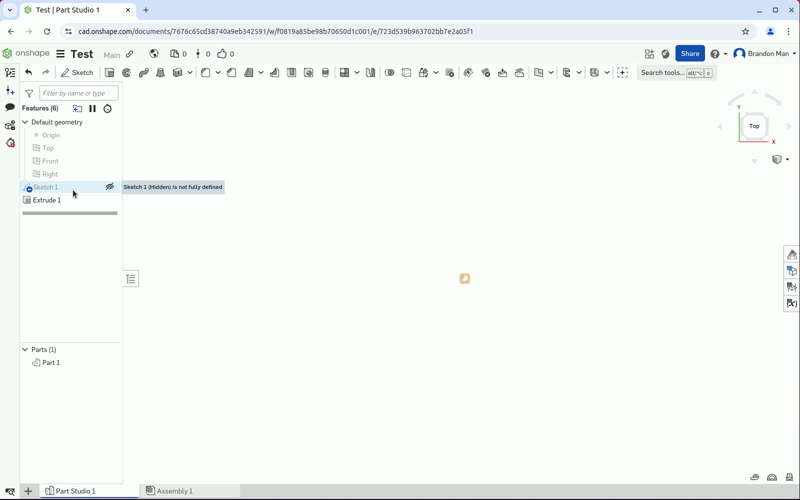
click(73, 189)
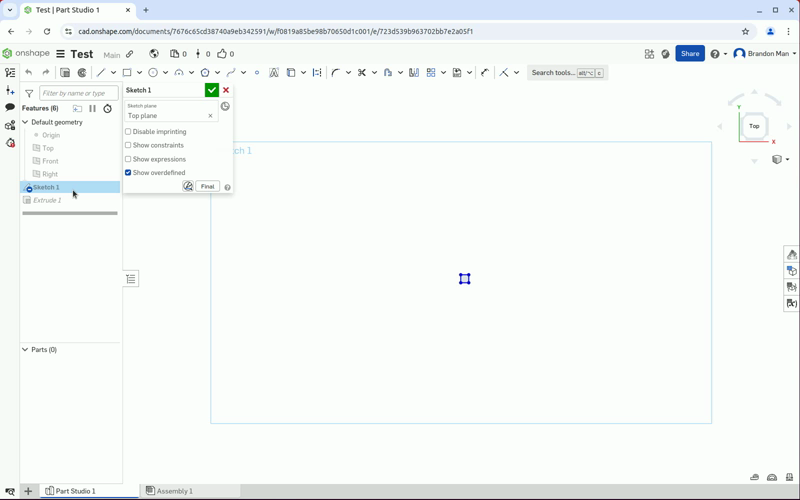
mouse_move(229, 92)
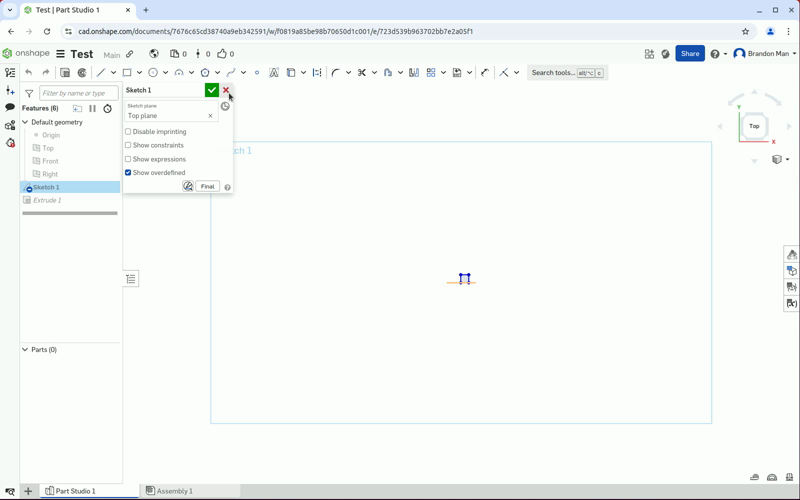
click(229, 92)
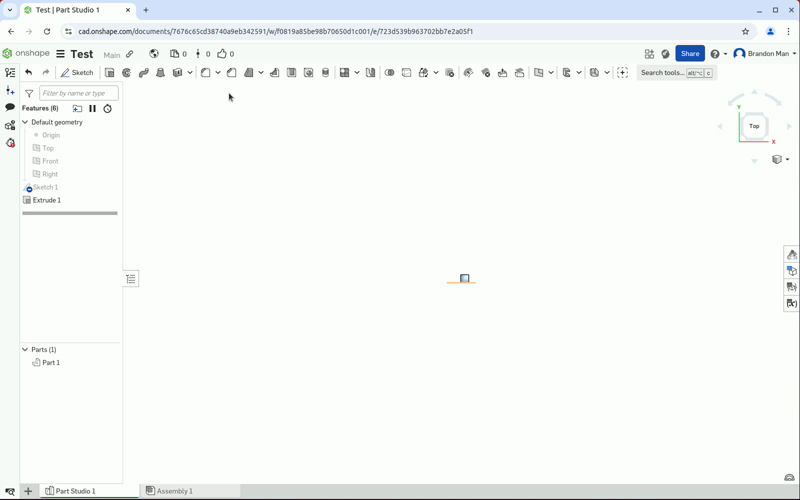
mouse_move(541, 75)
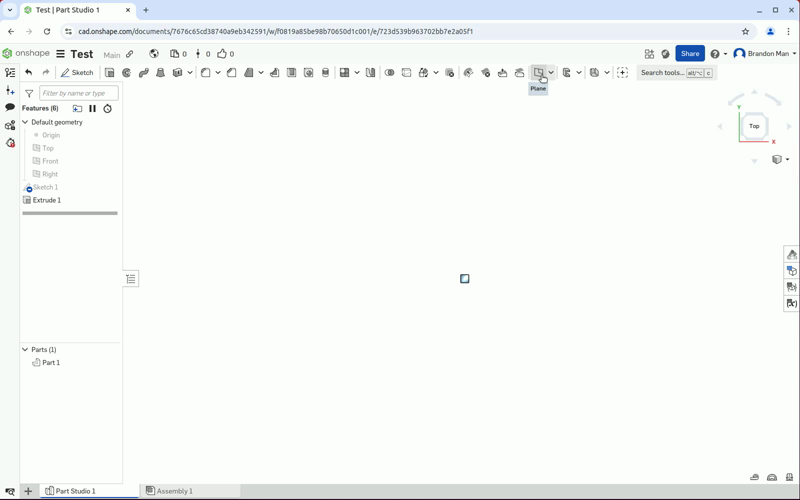
click(541, 75)
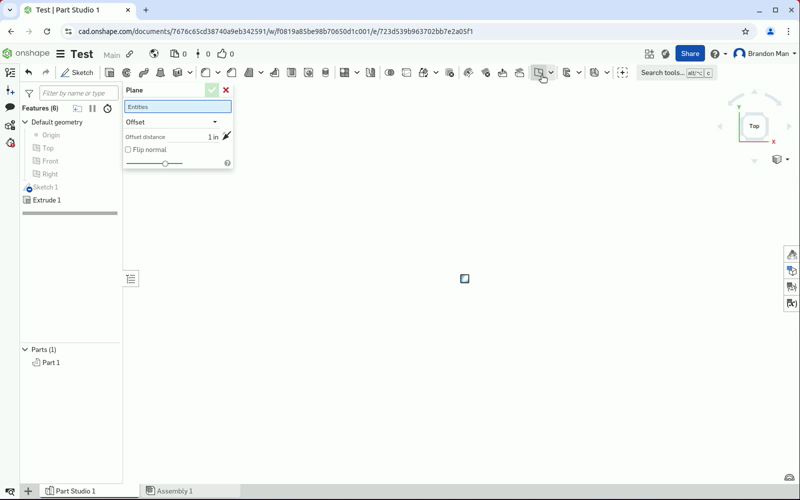
mouse_move(73, 150)
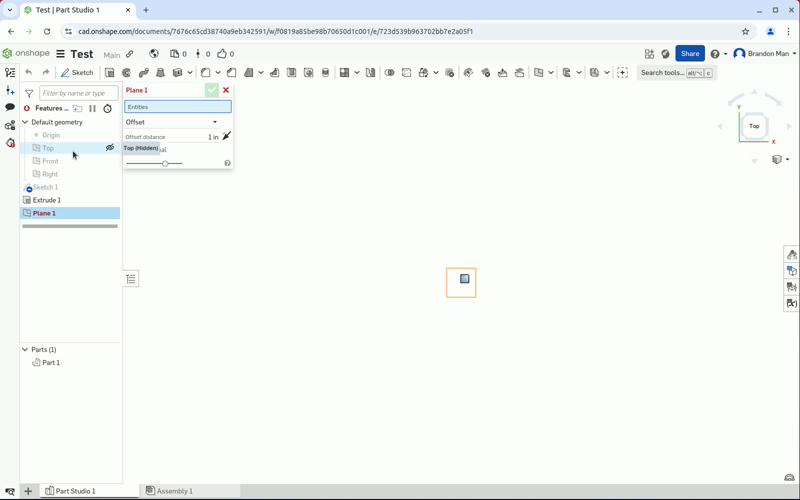
click(73, 150)
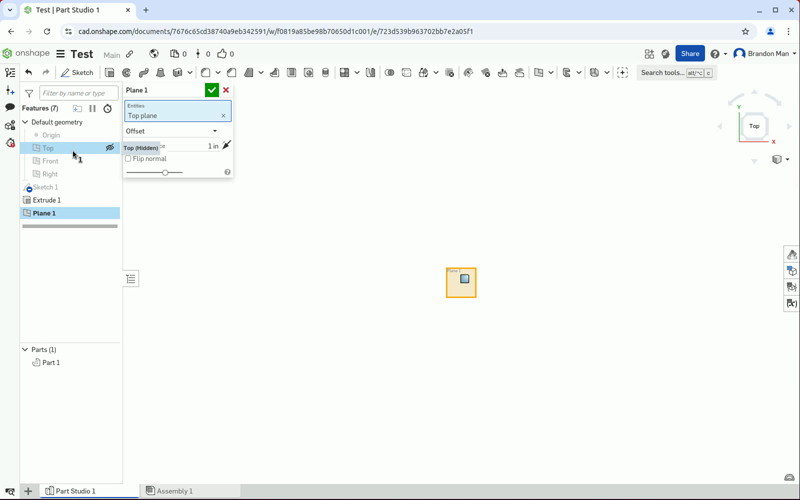
key(tab, 2)
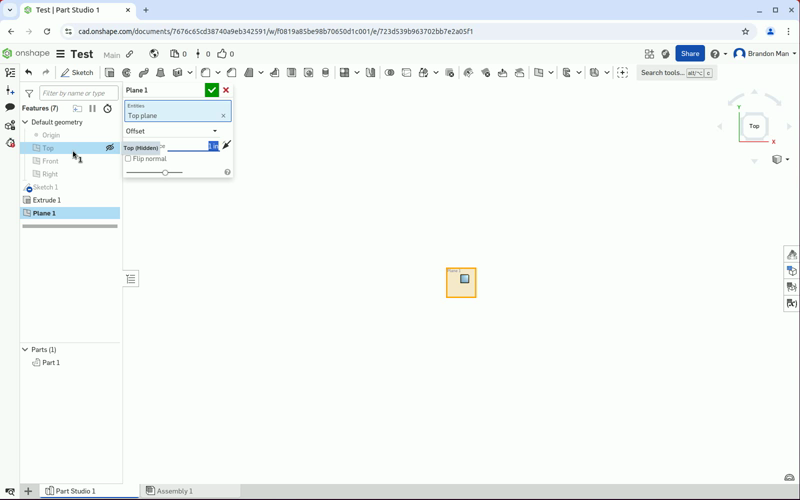
text(7.703)
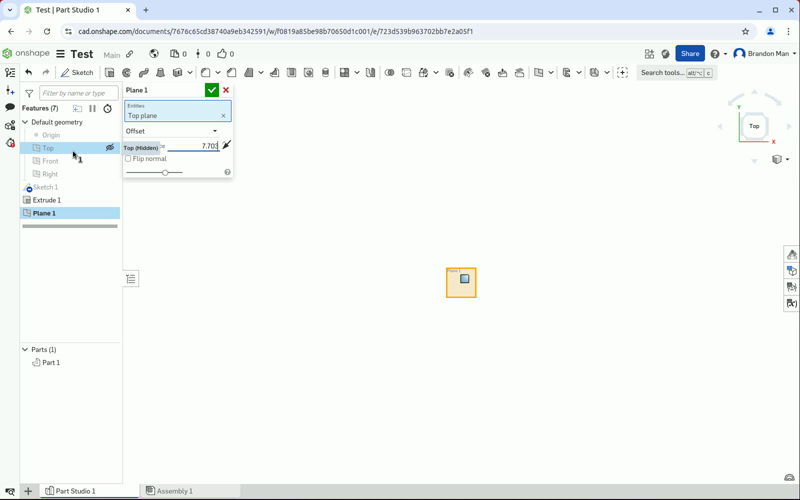
key(enter, 2)
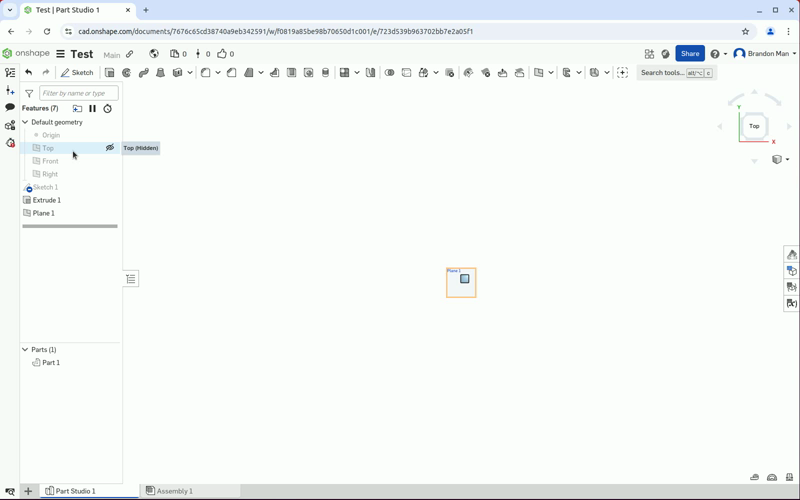
key(shift+s)
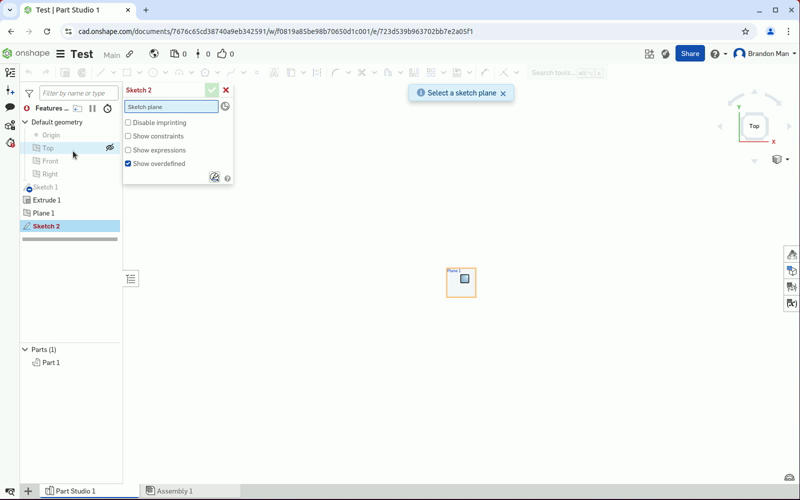
mouse_move(73, 215)
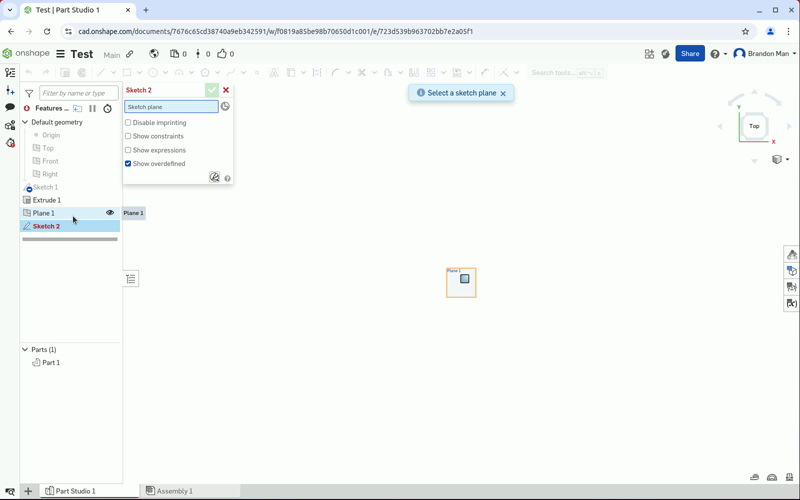
click(73, 215)
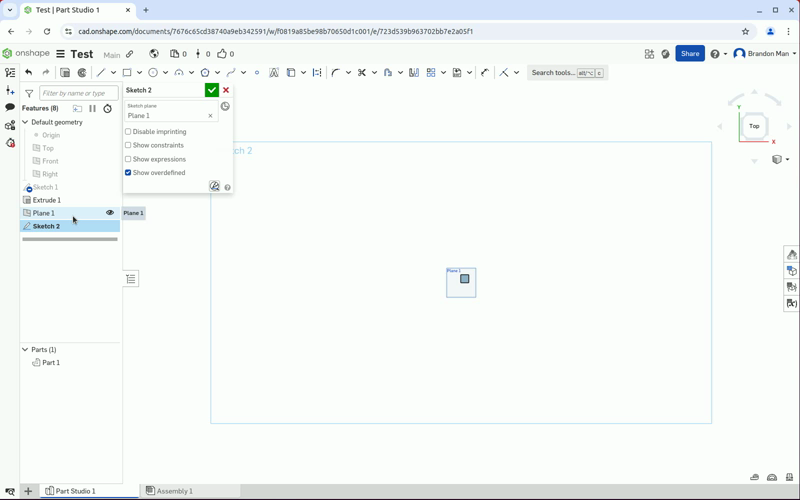
mouse_move(73, 352)
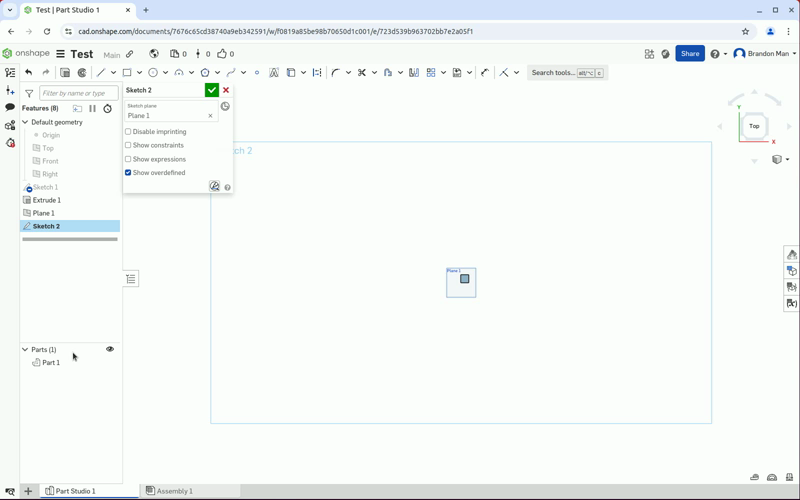
key(y)
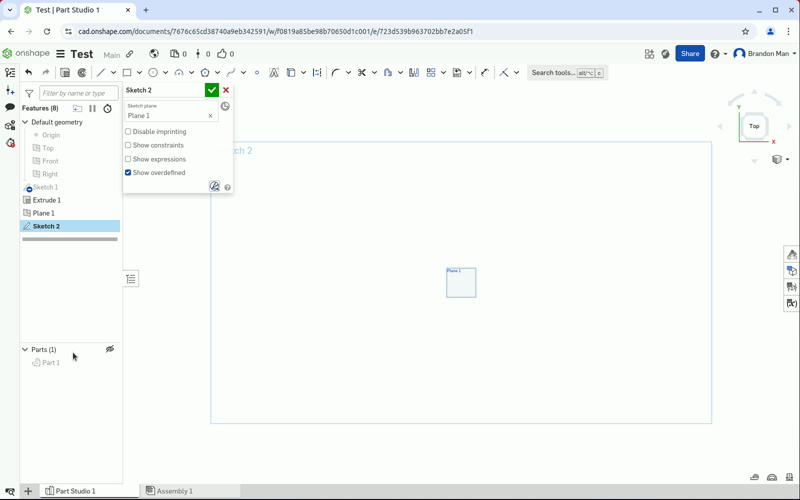
key(c)
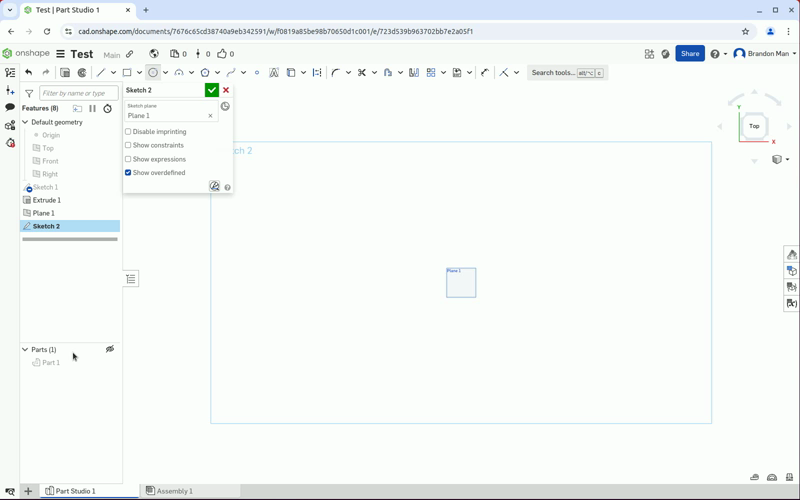
key_down(shift)
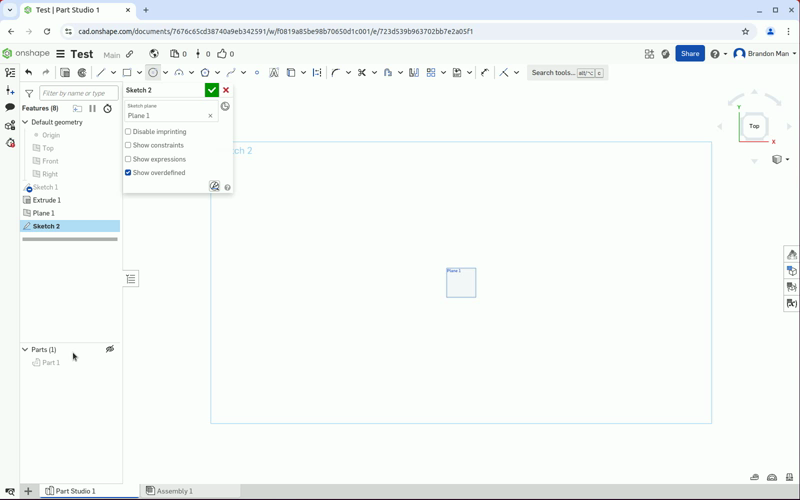
mouse_move(464, 279)
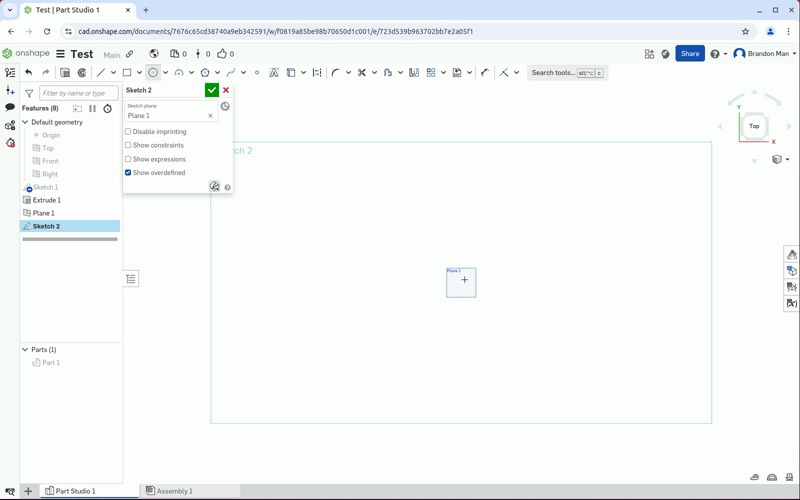
click(464, 279)
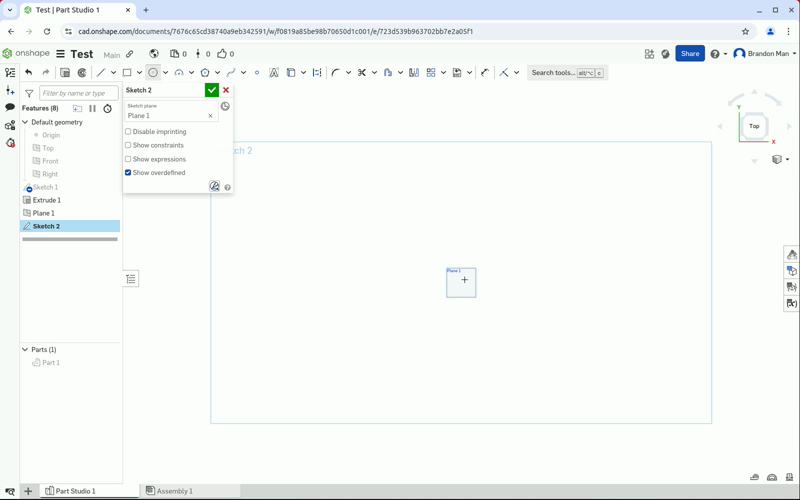
key_up(shift)
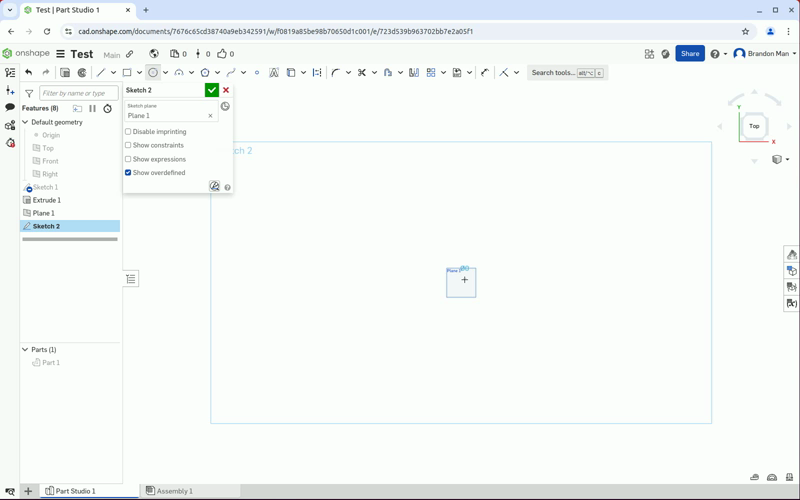
mouse_move(469, 279)
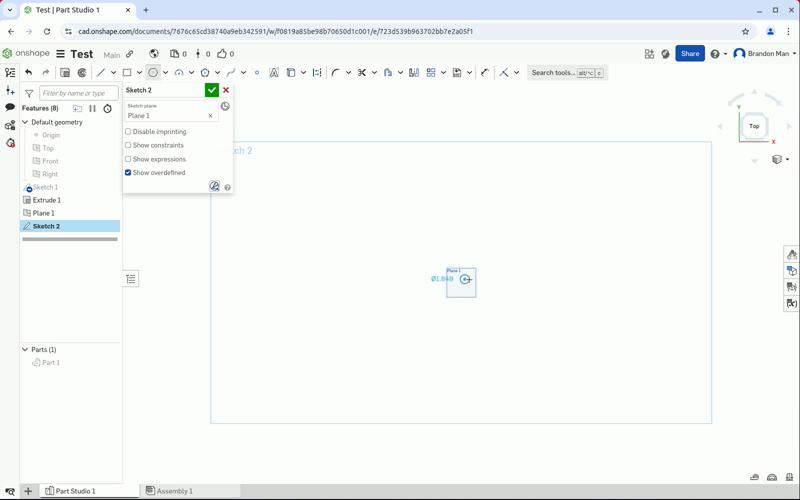
click(469, 279)
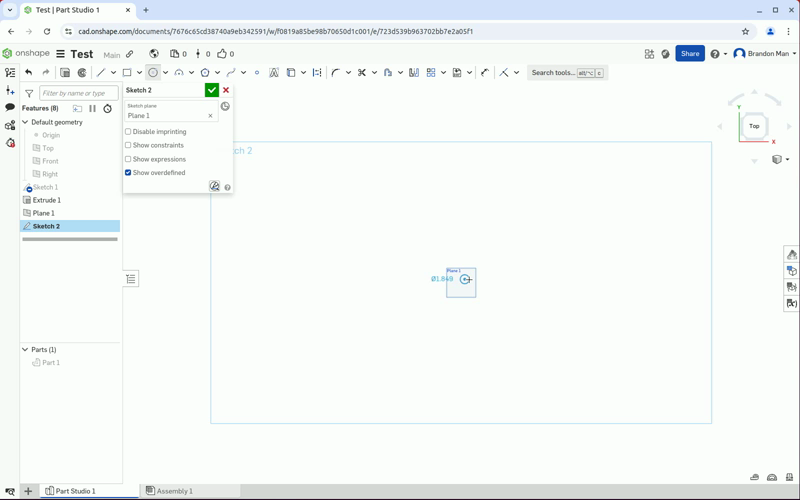
key(esc)
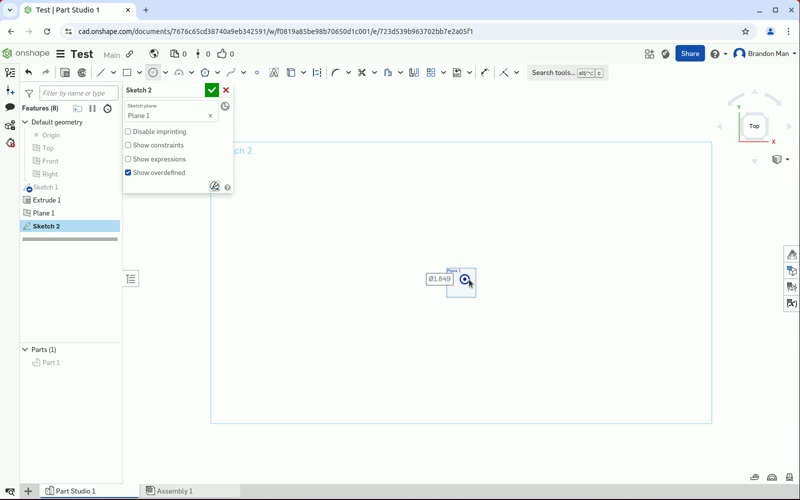
mouse_move(464, 282)
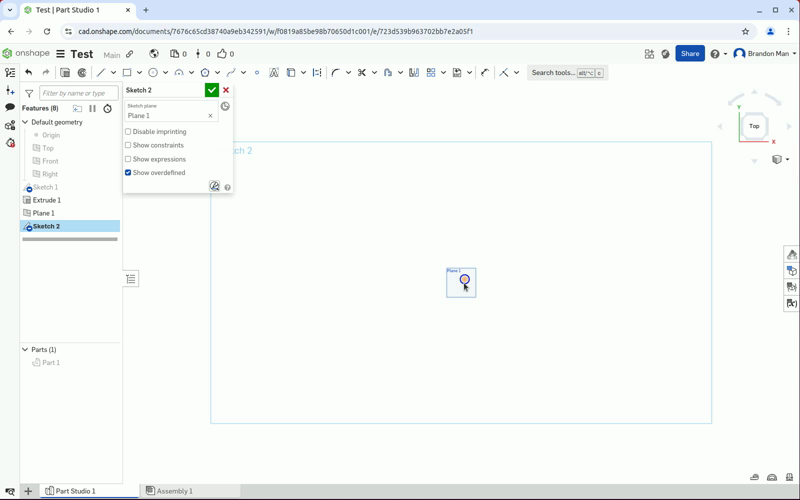
scroll(6)
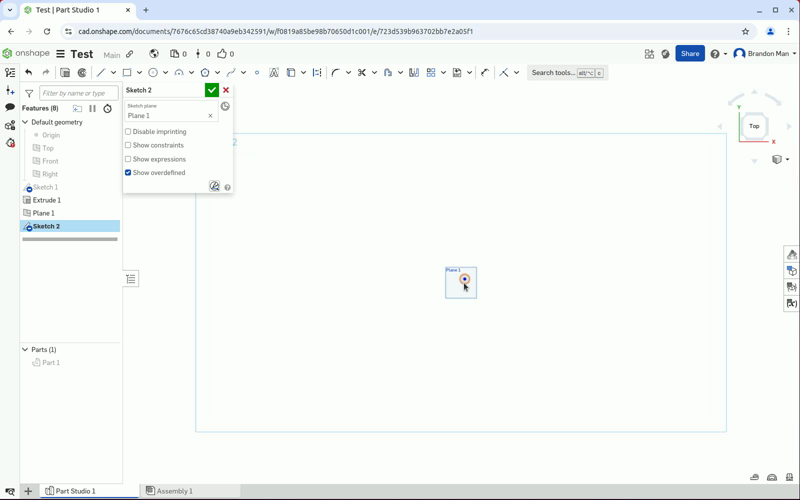
scroll(6)
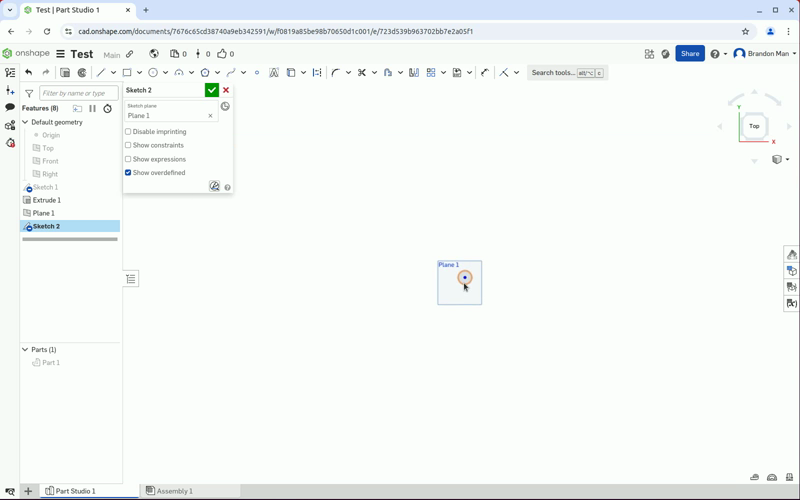
scroll(6)
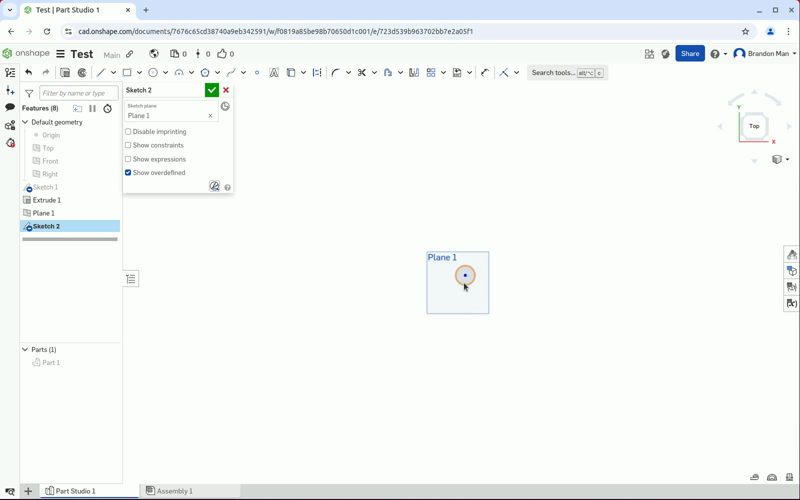
scroll(6)
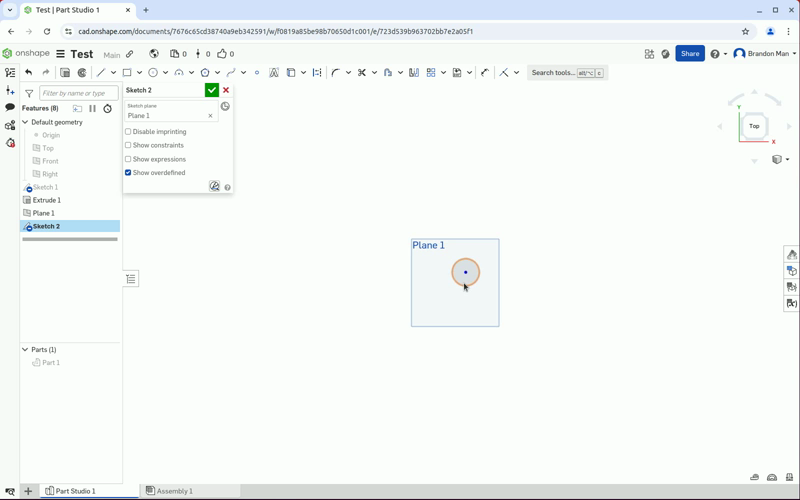
scroll(6)
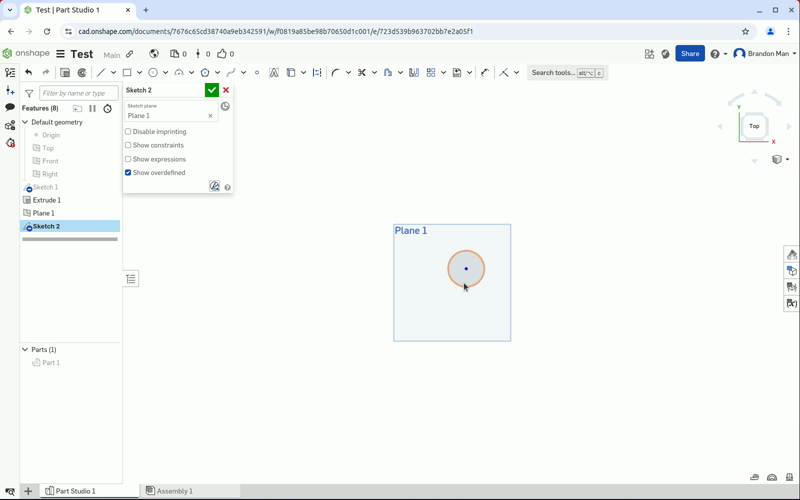
scroll(6)
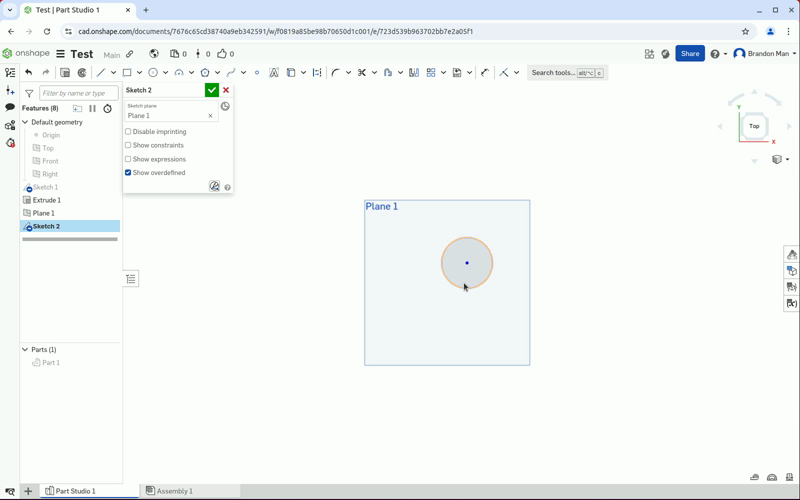
scroll(6)
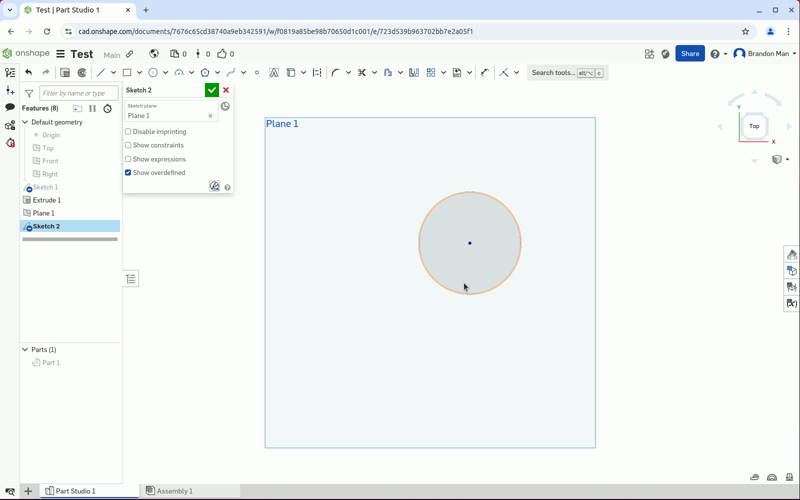
click(464, 282)
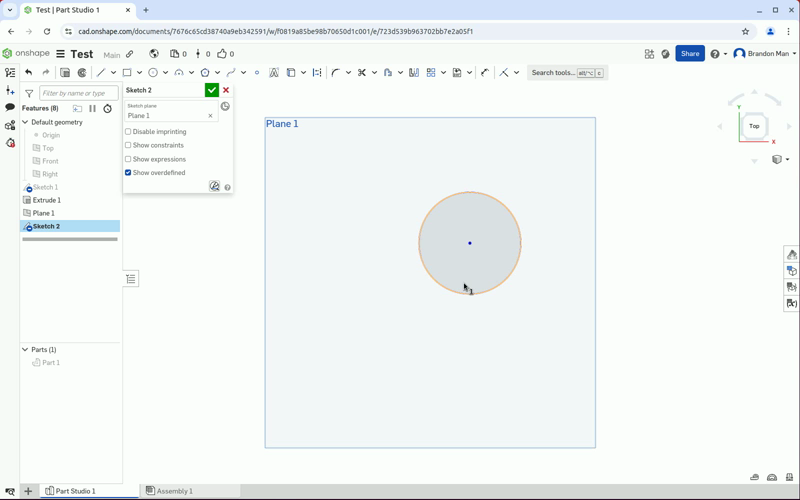
scroll(-6)
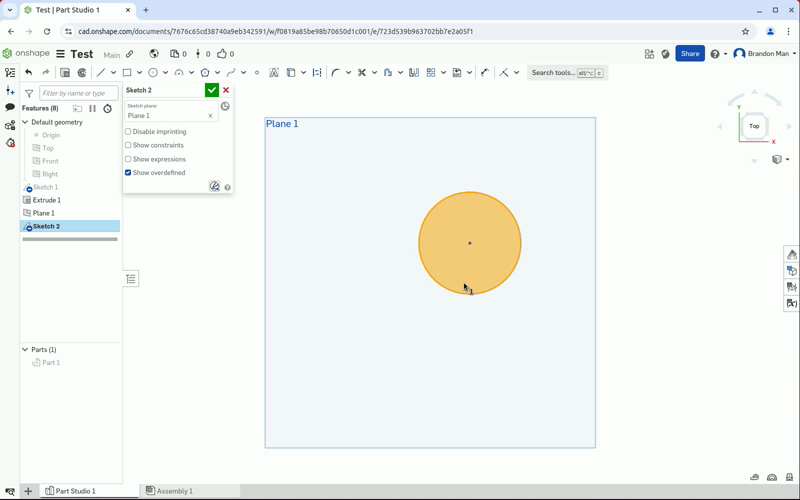
scroll(-6)
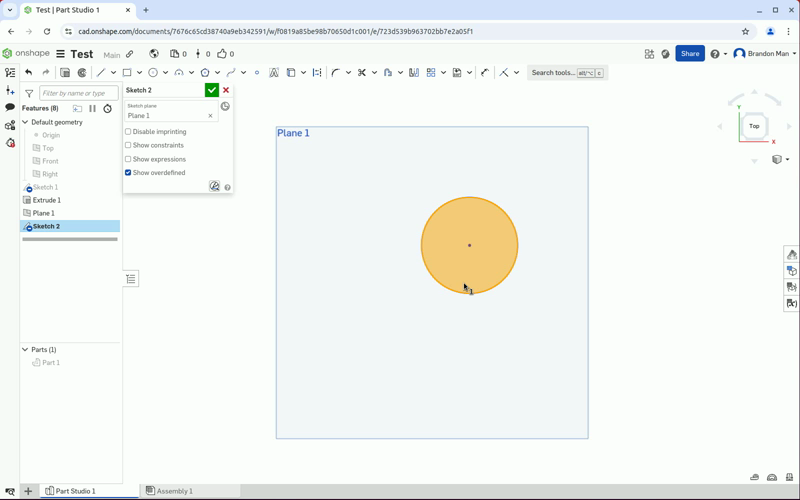
scroll(-6)
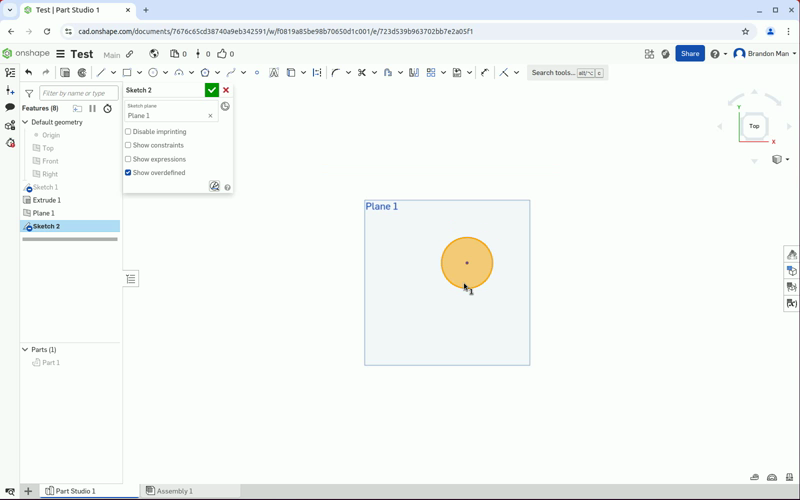
scroll(-6)
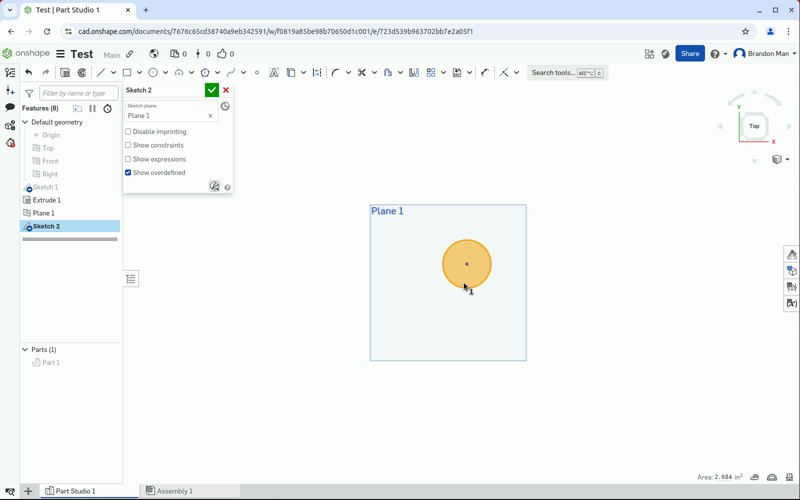
scroll(-6)
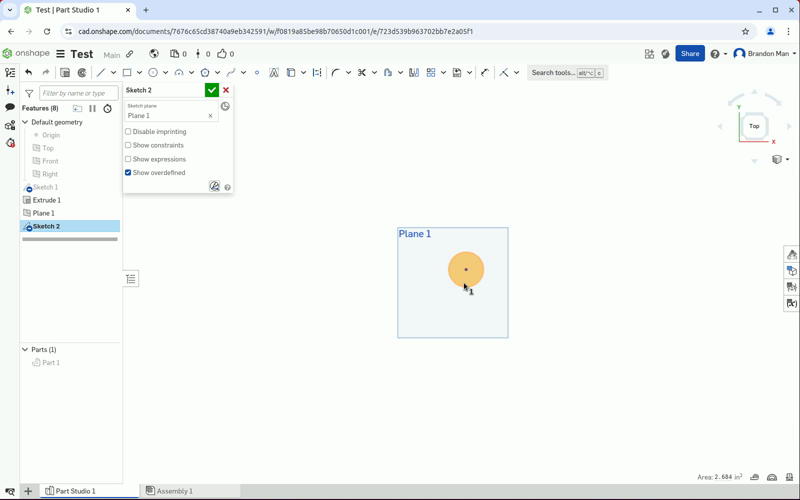
scroll(-6)
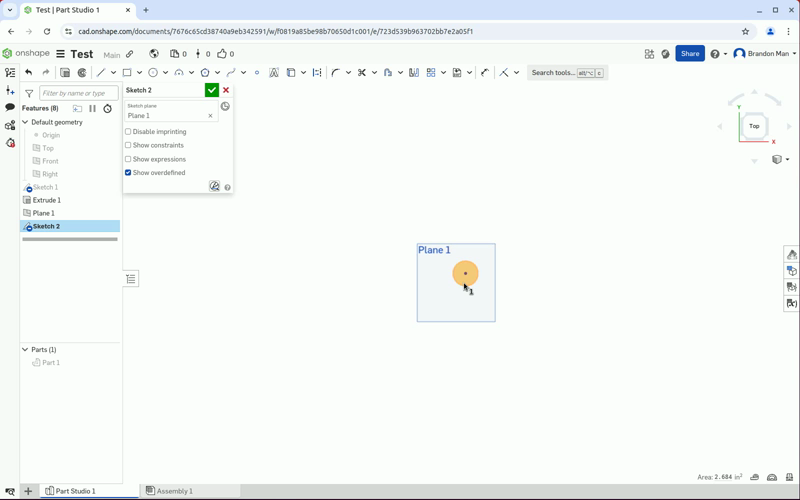
scroll(-6)
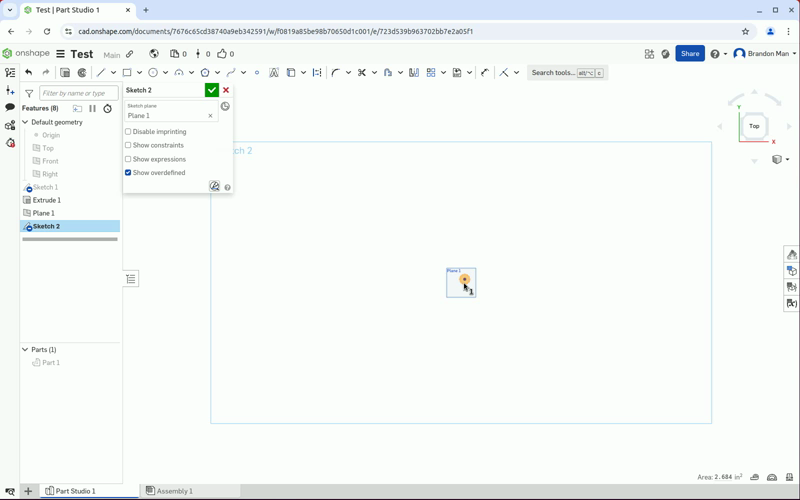
mouse_move(73, 352)
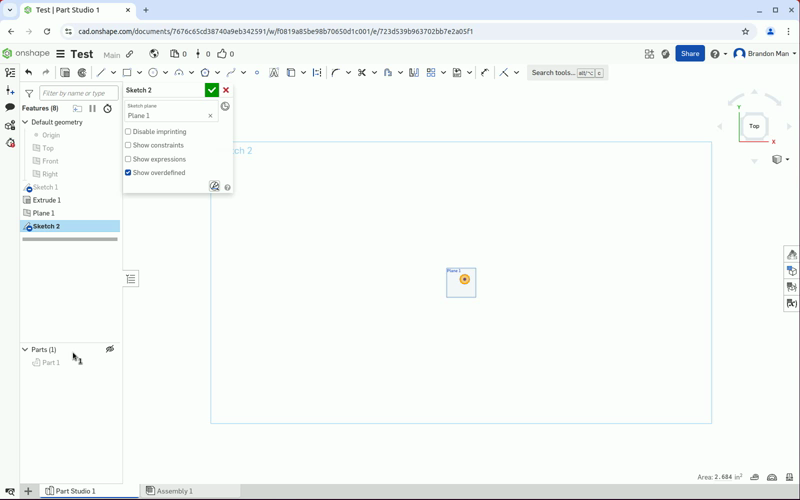
key(shift+y)
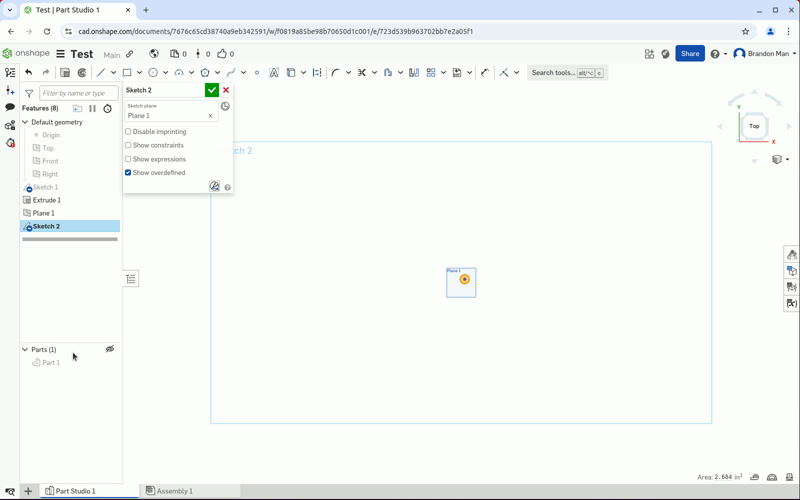
key(shift+e)
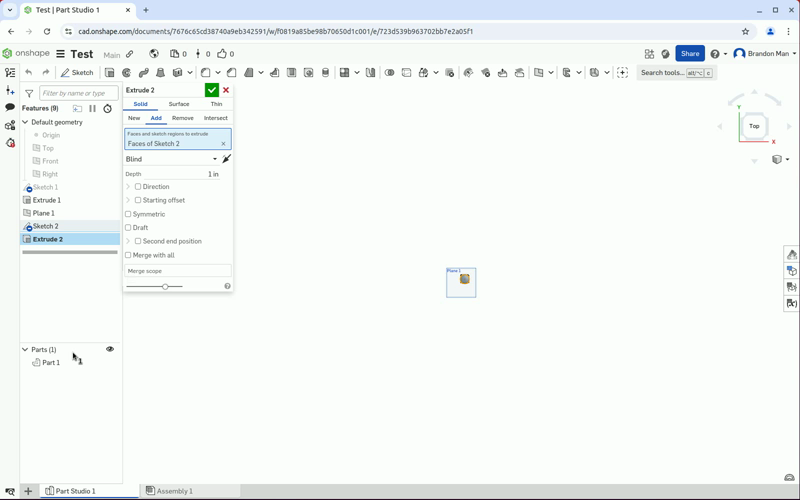
mouse_move(143, 106)
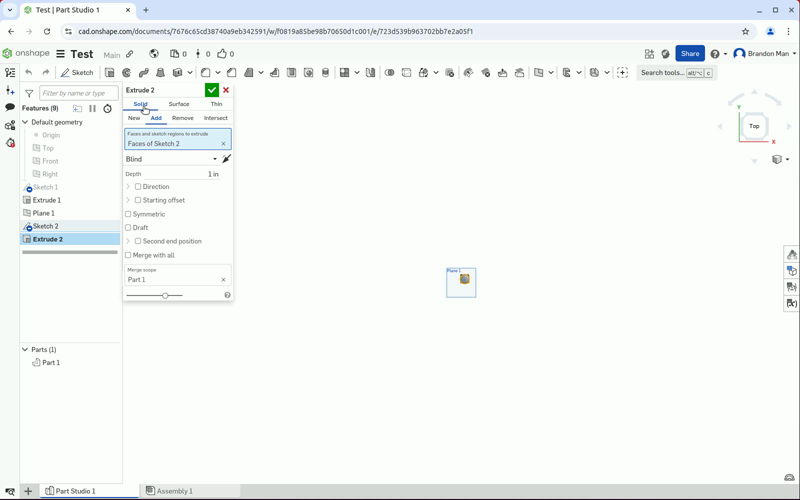
click(143, 106)
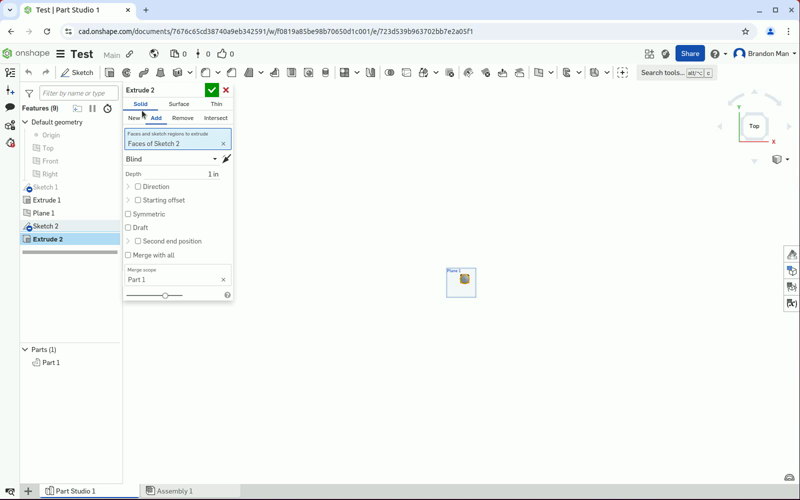
mouse_move(137, 120)
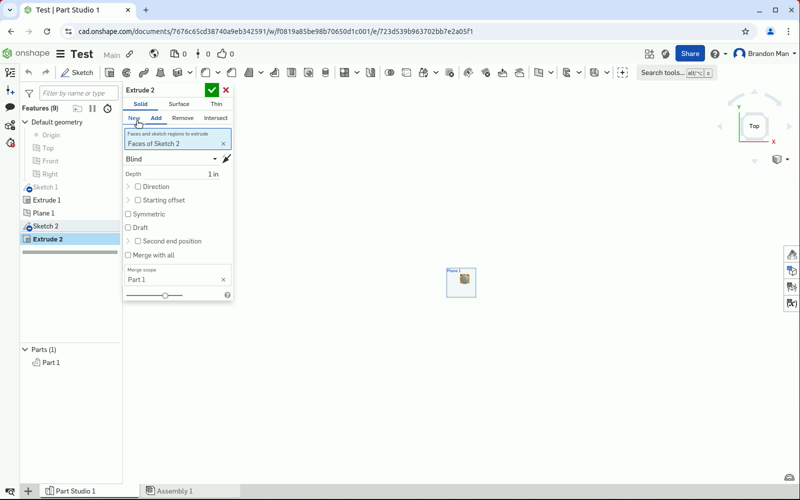
click(137, 120)
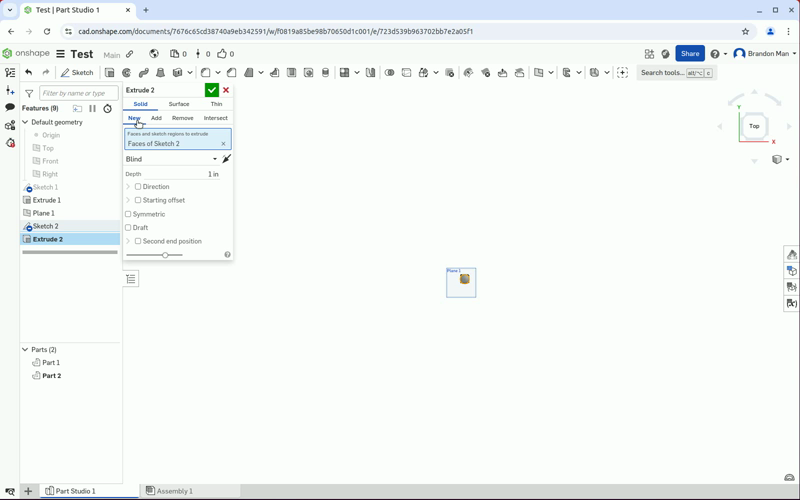
key(tab, 4)
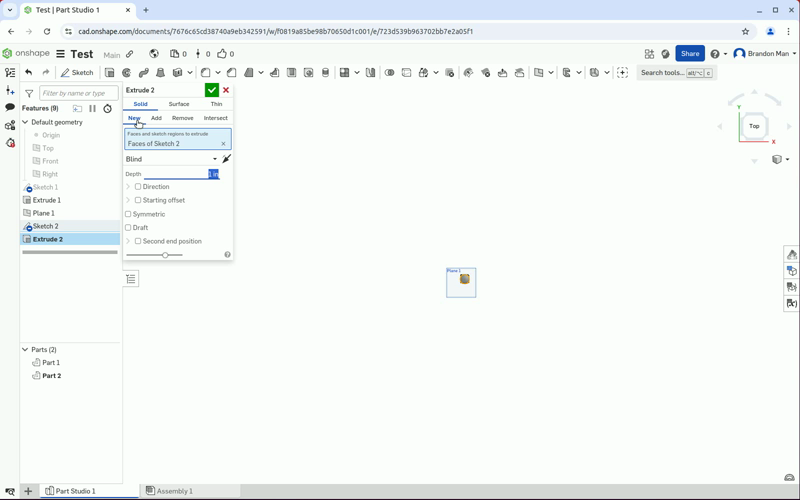
text(15.405)
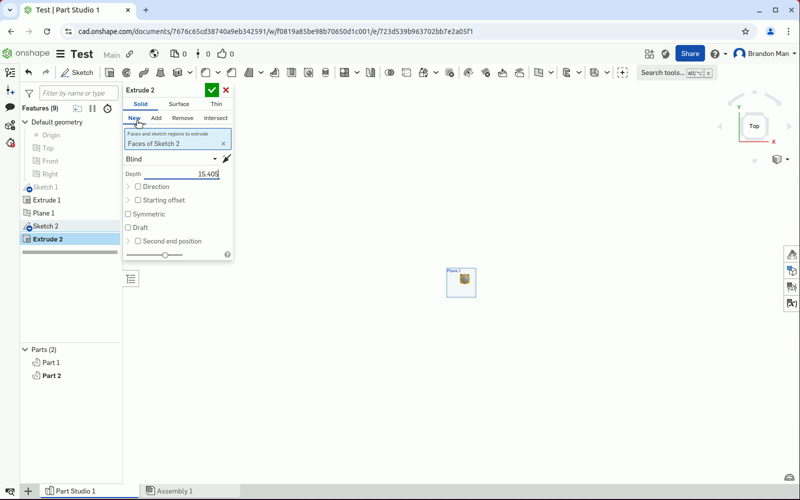
key(enter)
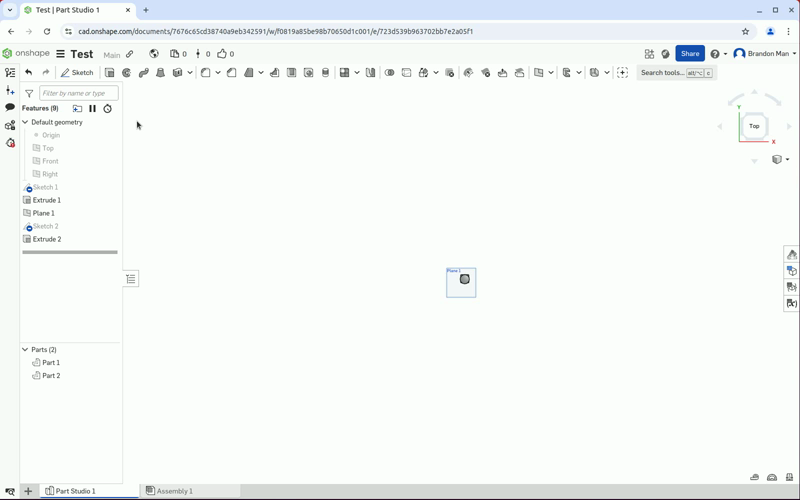
key(shift+h)
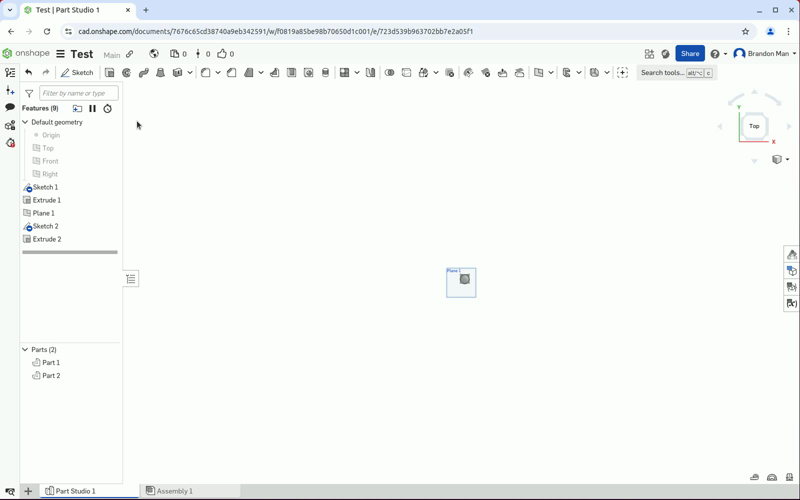
key(shift+h)
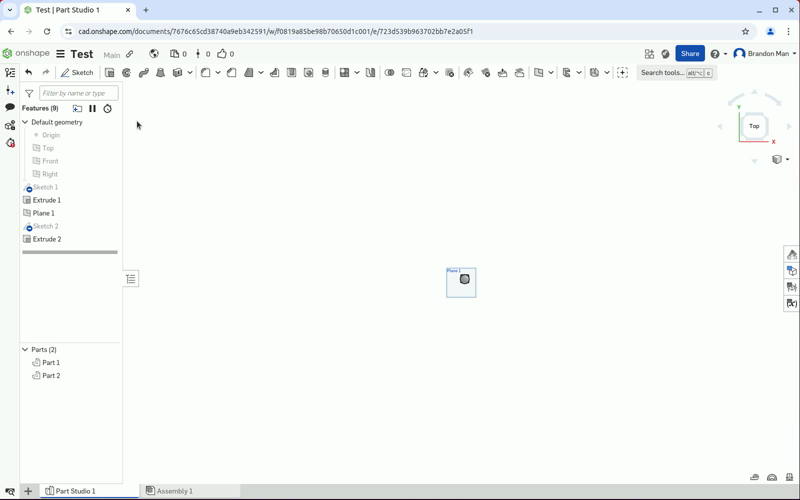
mouse_move(73, 189)
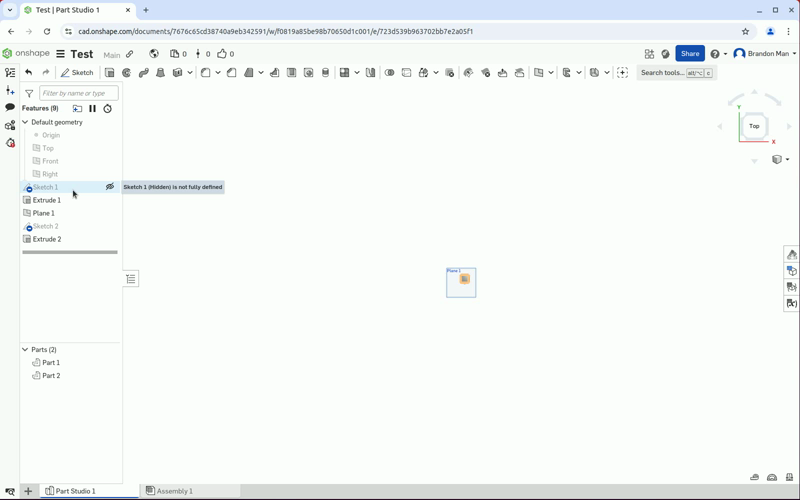
click(73, 189)
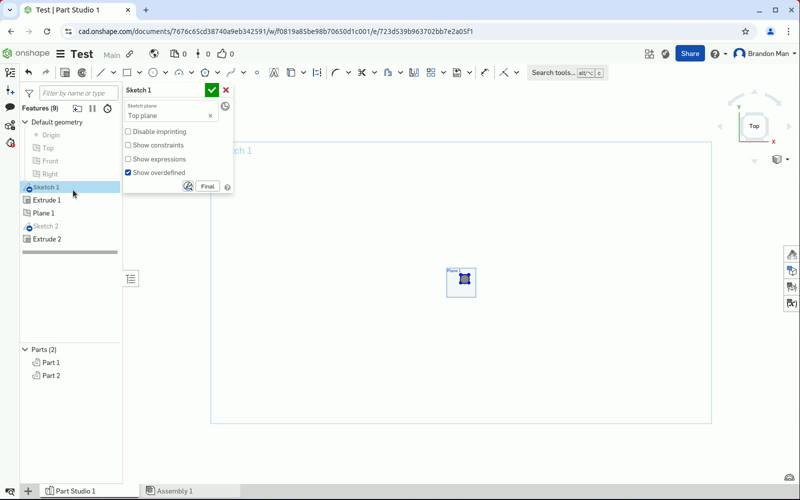
mouse_move(229, 92)
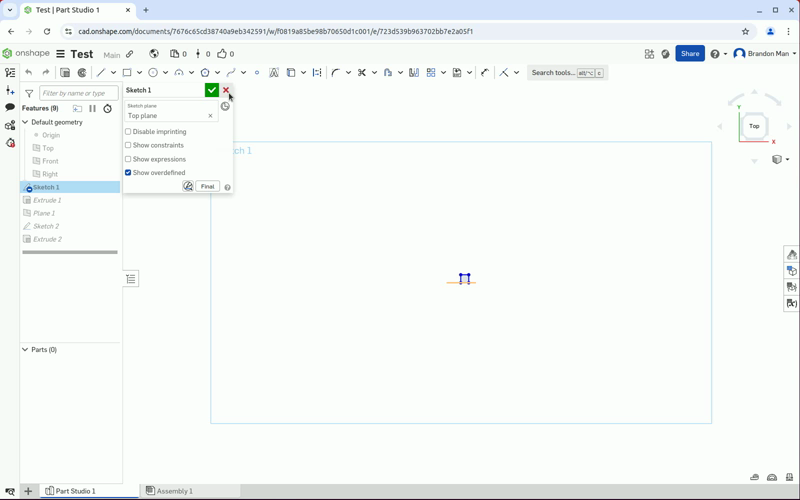
click(229, 92)
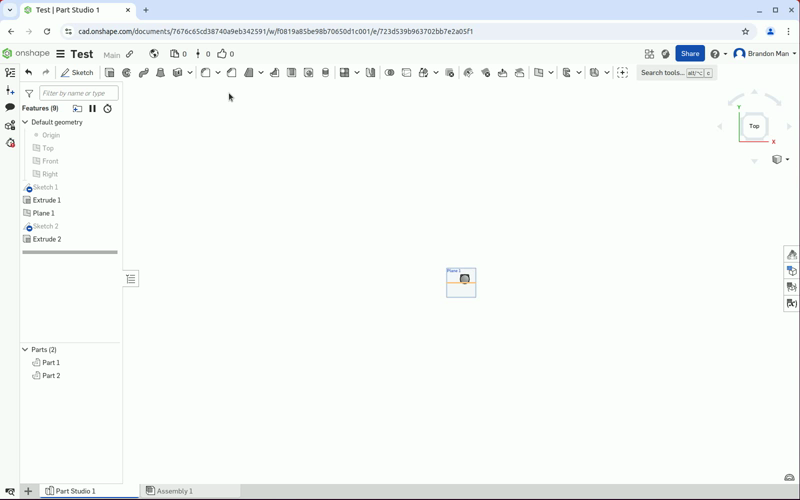
mouse_move(73, 352)
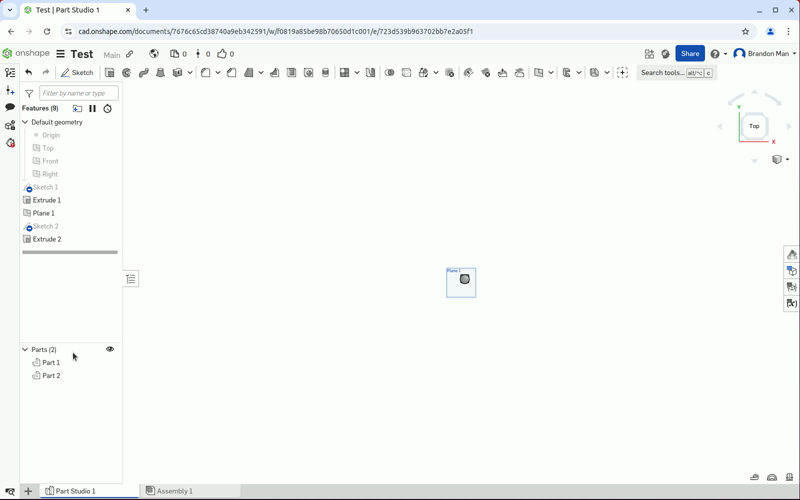
key(y)
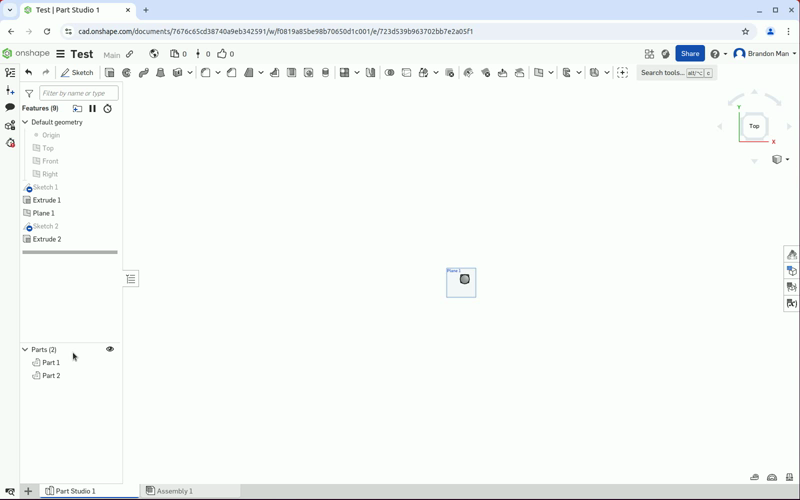
key(shift+p)
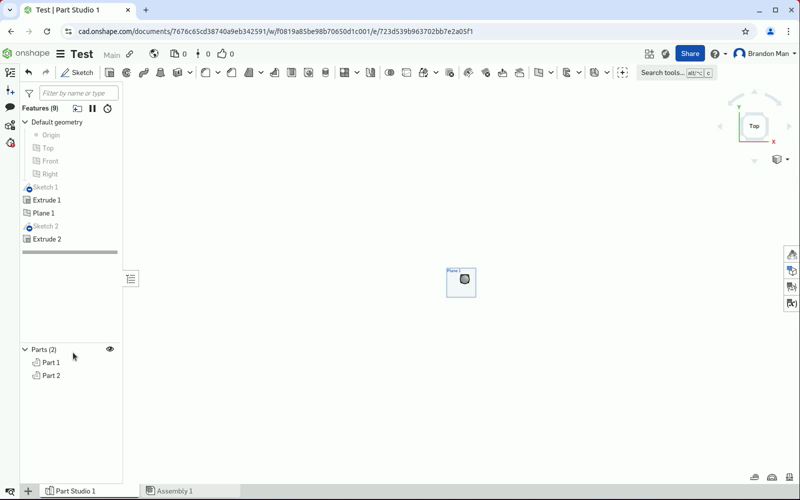
key(space)
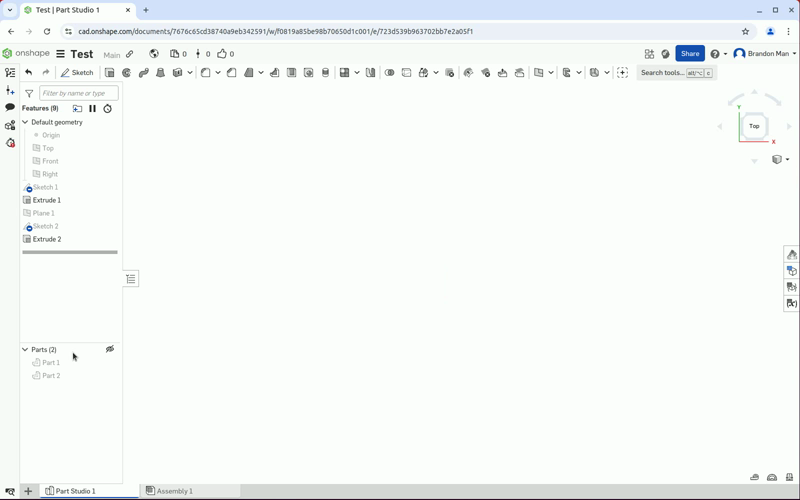
key_down(shift)
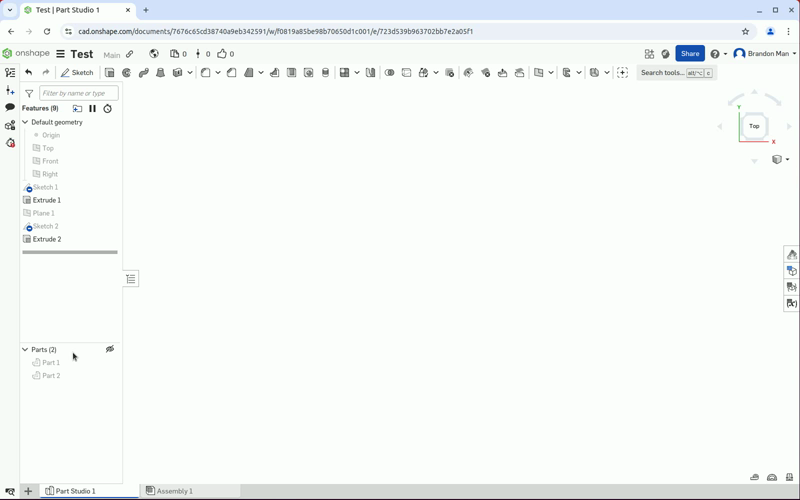
key(up)
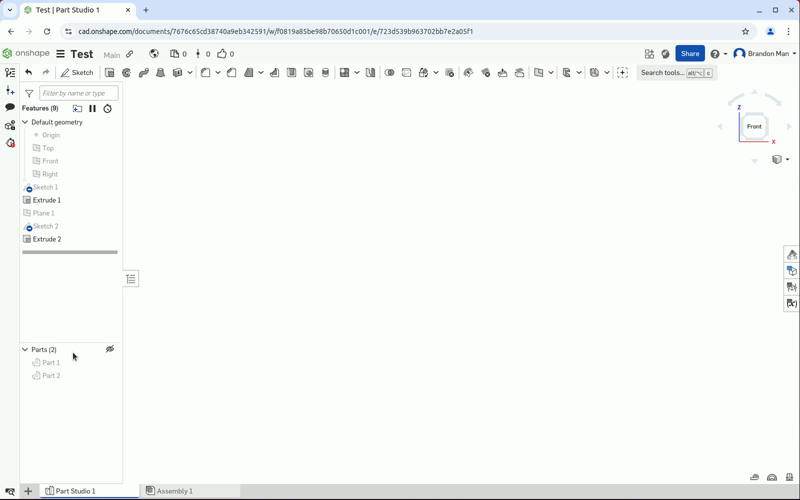
key_up(shift)
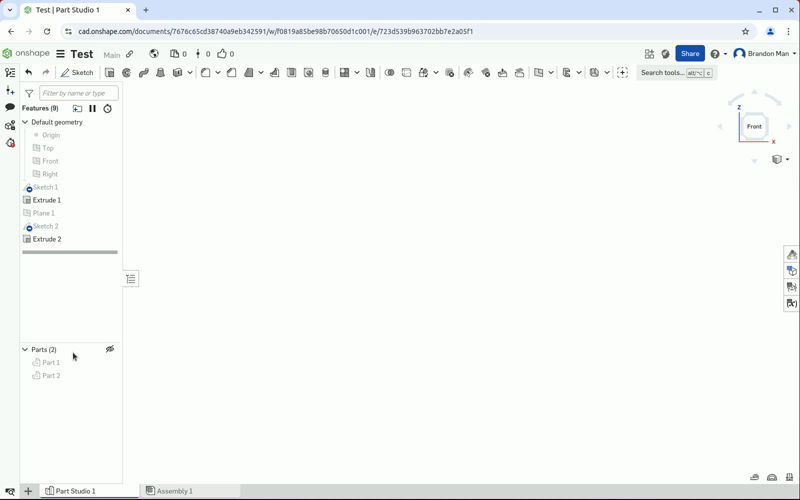
key(space)
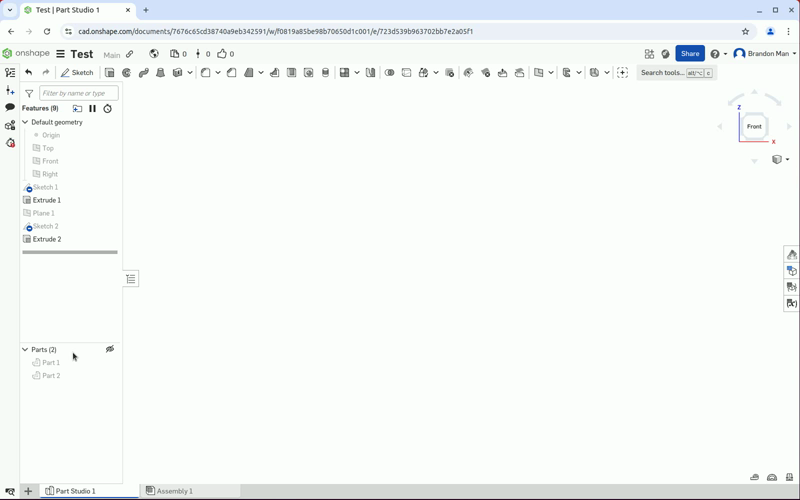
key_down(shift)
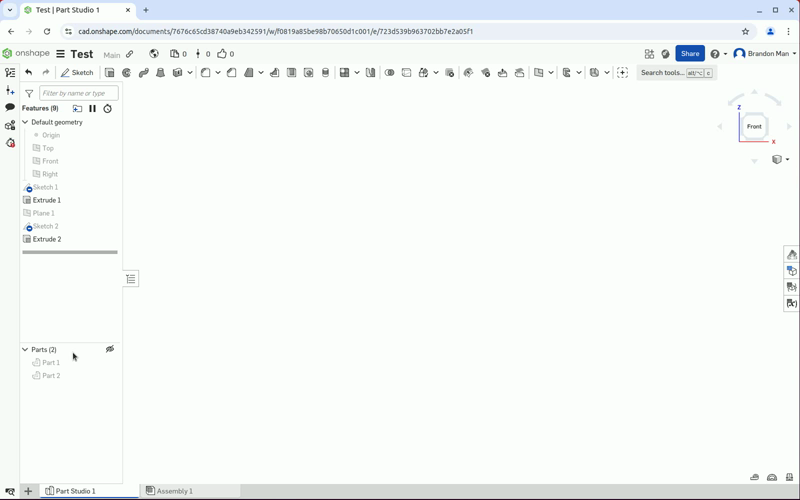
key(left)
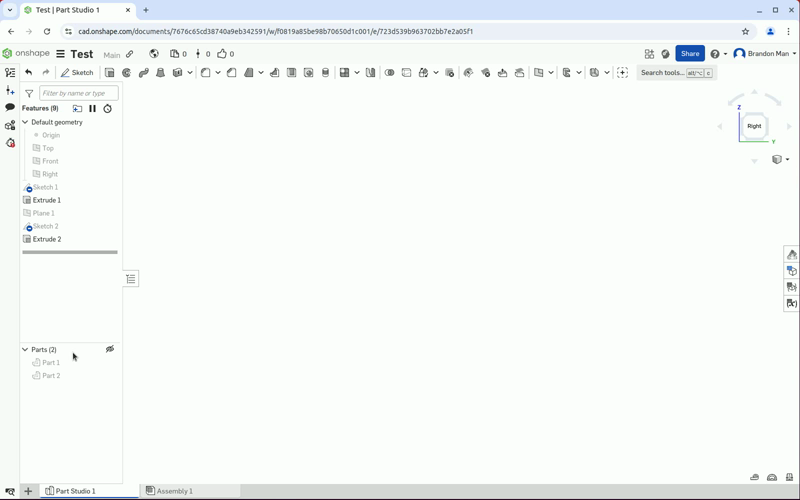
key_up(shift)
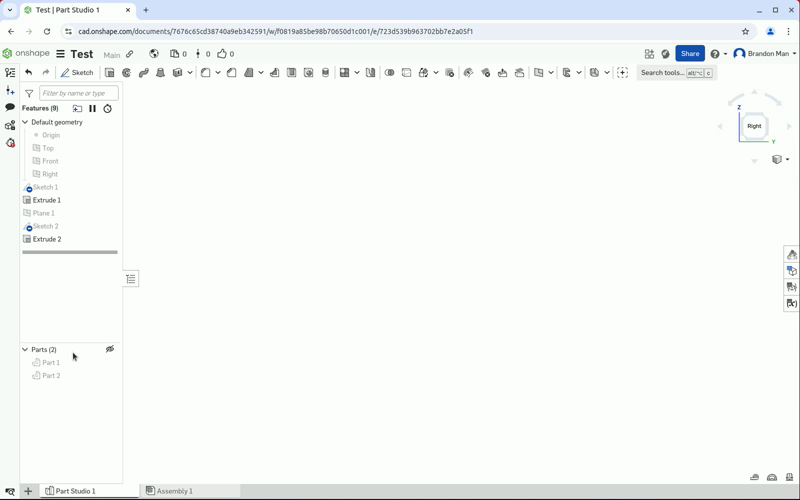
mouse_move(73, 352)
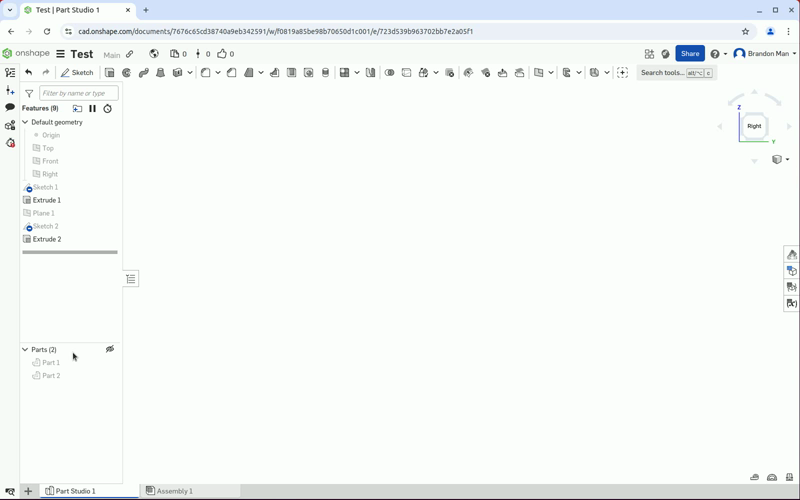
key(shift+y)
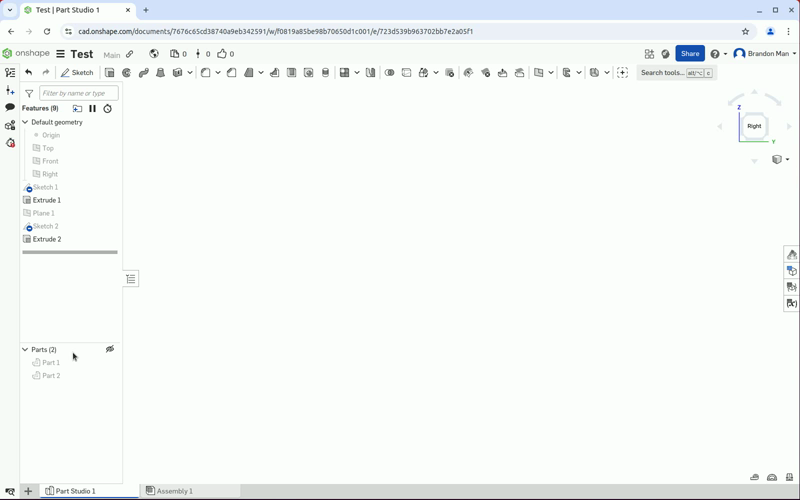
key(shift+s)
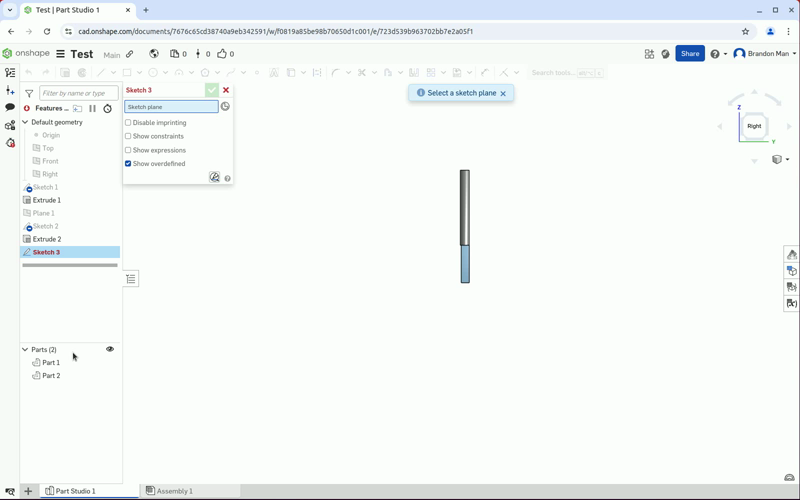
mouse_move(73, 176)
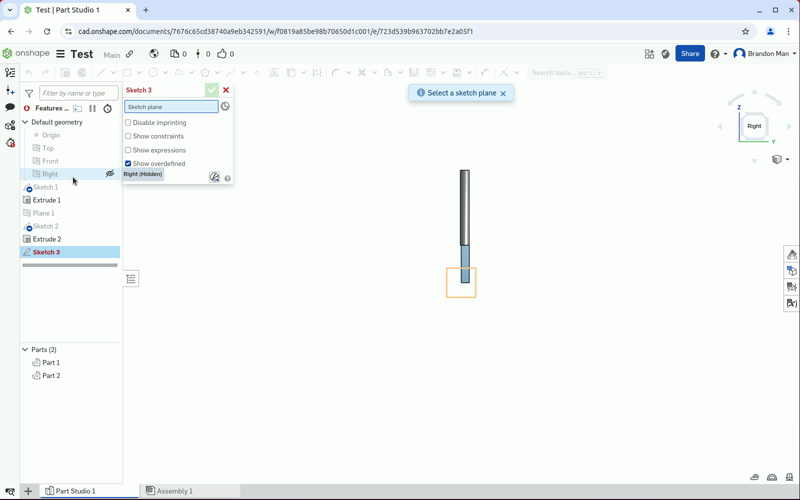
click(73, 176)
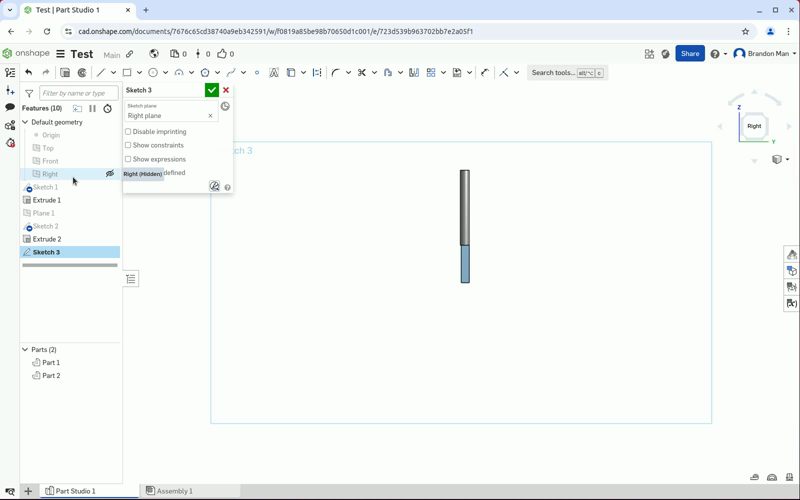
mouse_move(73, 352)
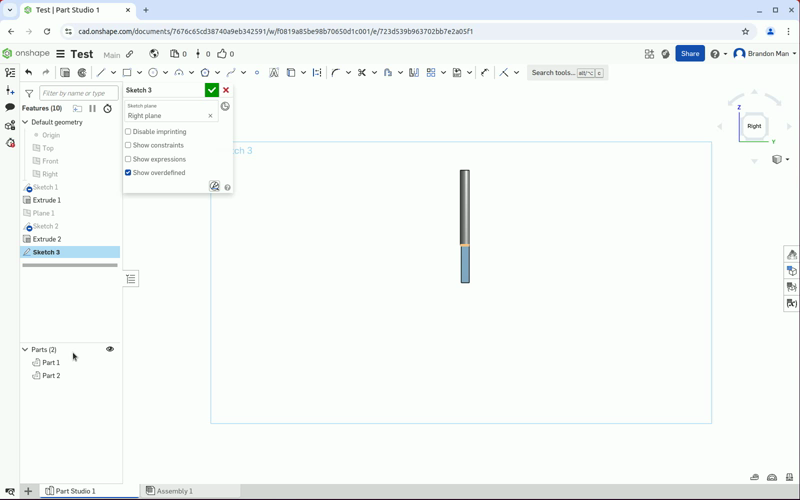
key(y)
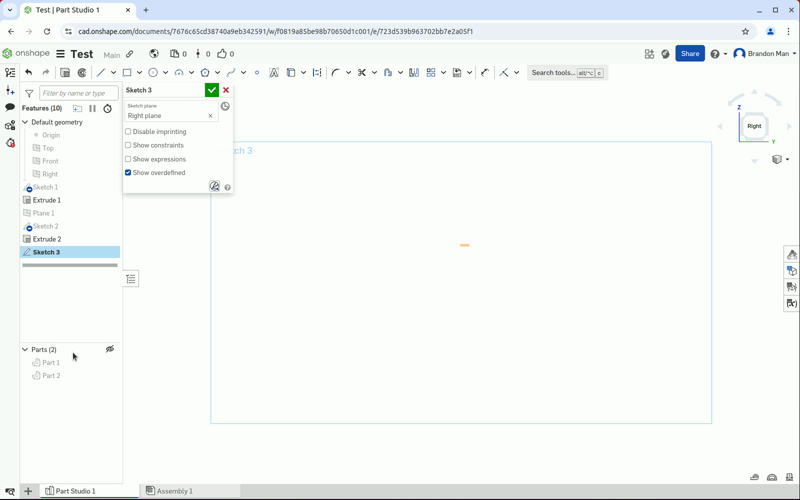
key(c)
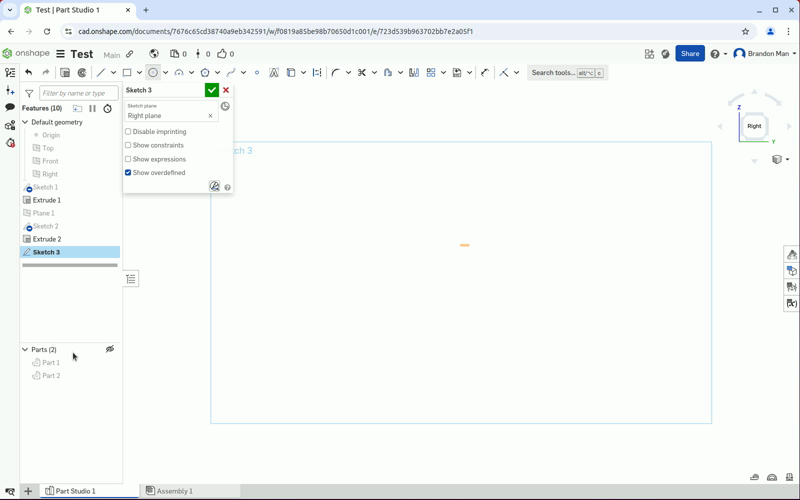
key_down(shift)
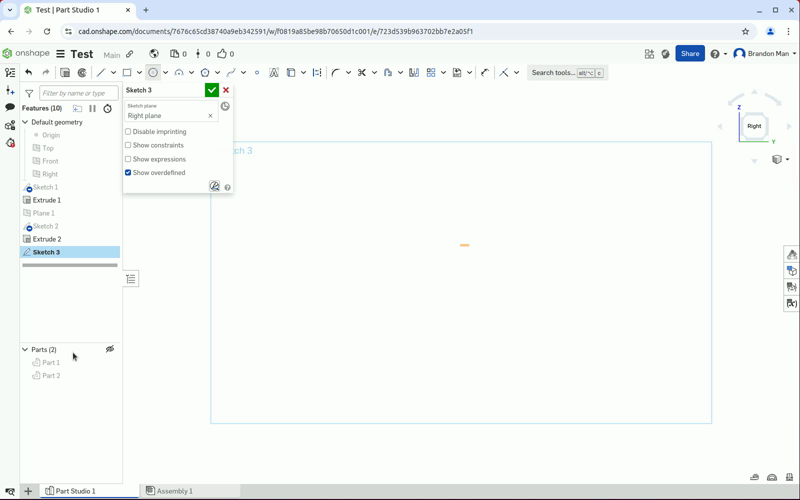
mouse_move(465, 275)
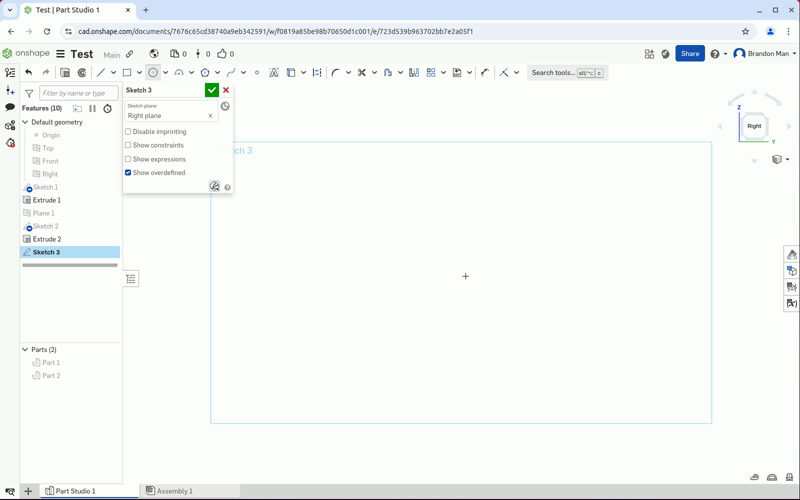
click(465, 275)
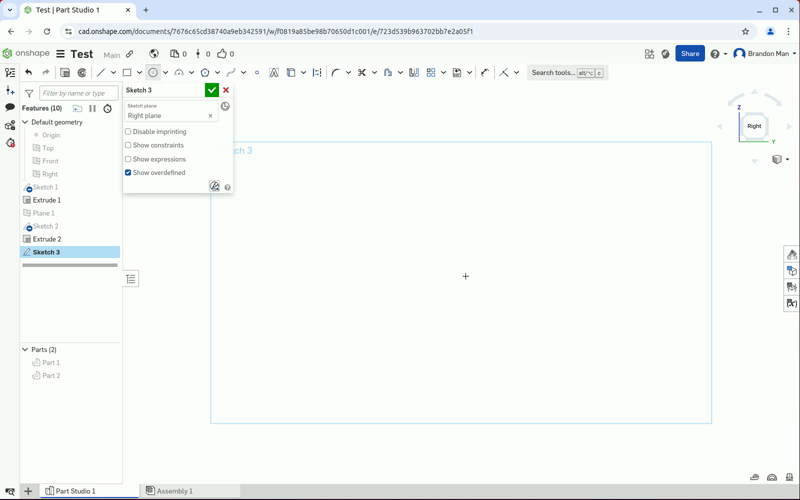
key_up(shift)
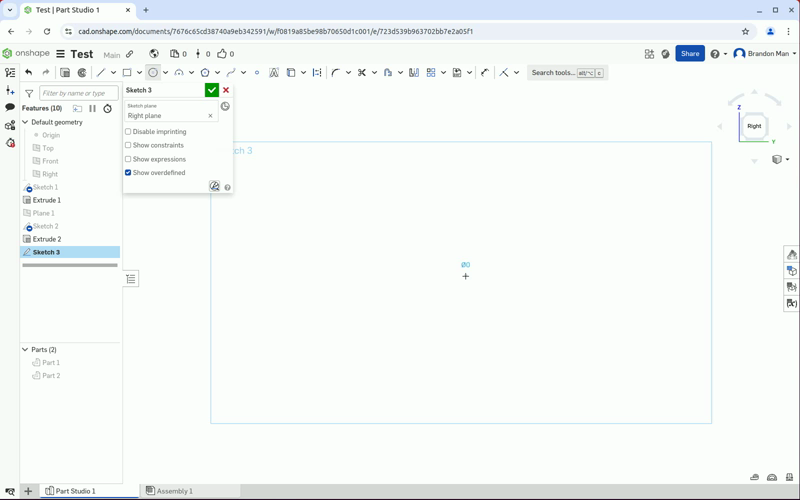
mouse_move(467, 275)
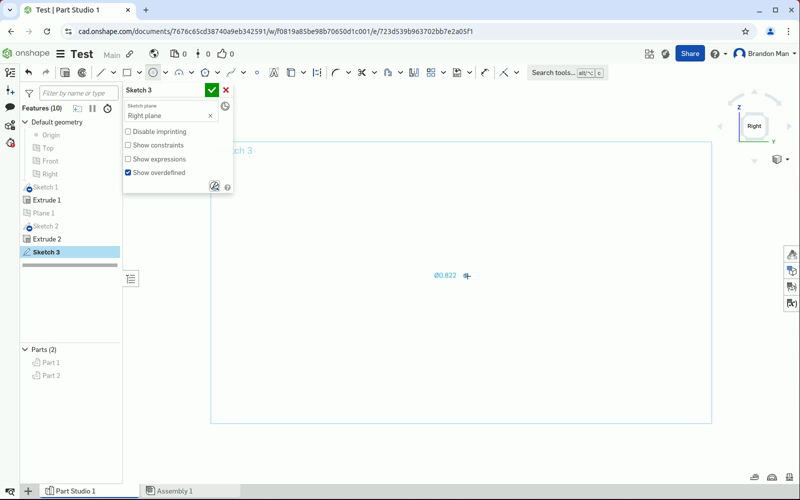
scroll(6)
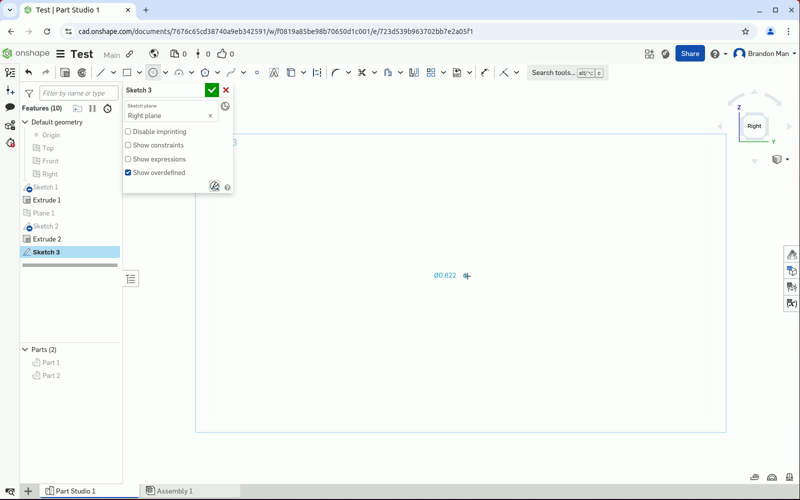
scroll(6)
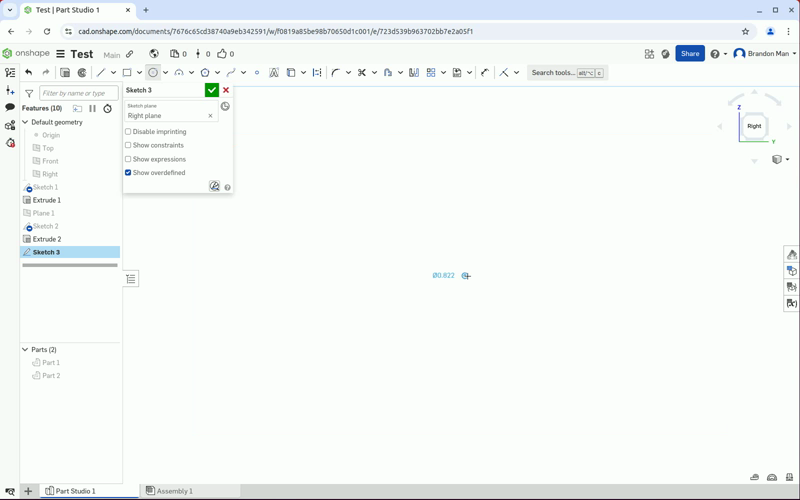
scroll(6)
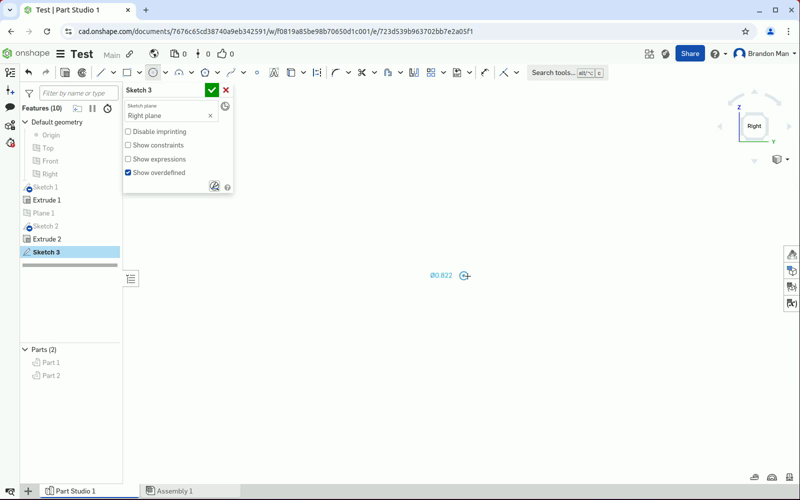
scroll(6)
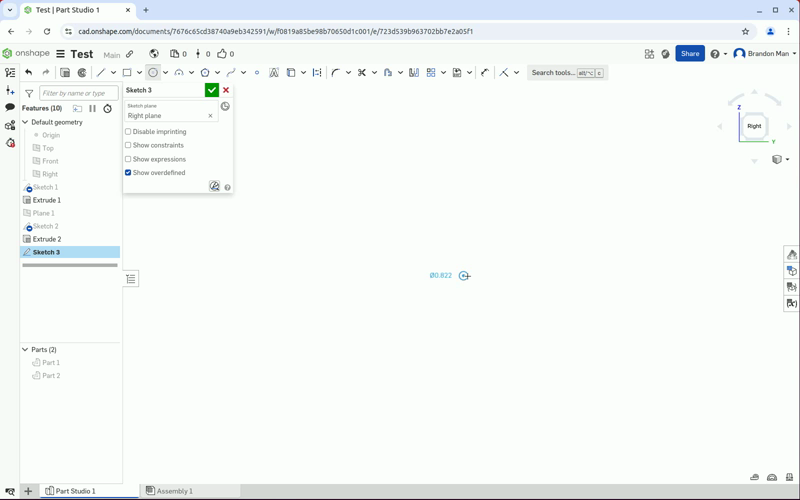
scroll(6)
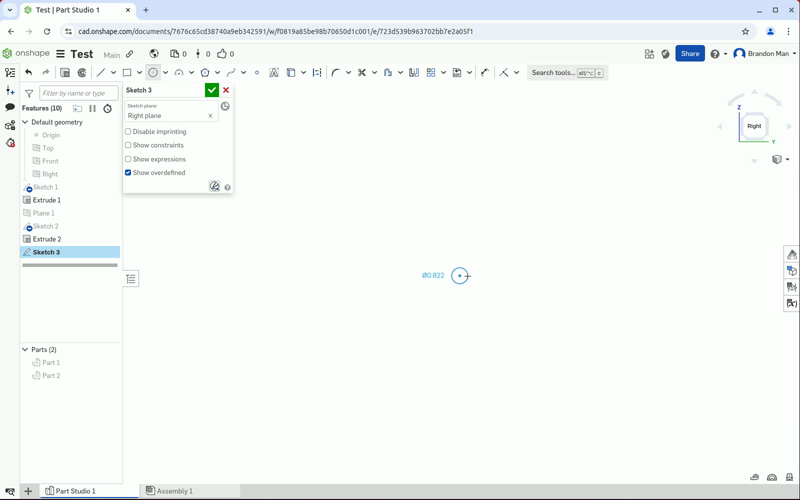
scroll(6)
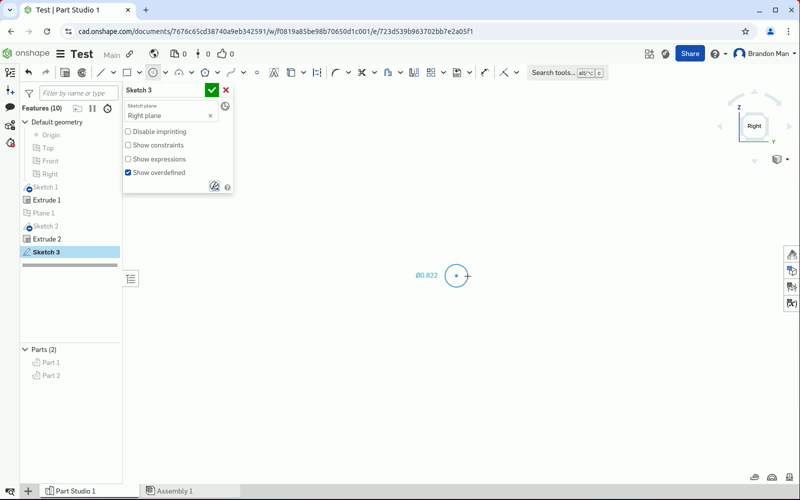
scroll(6)
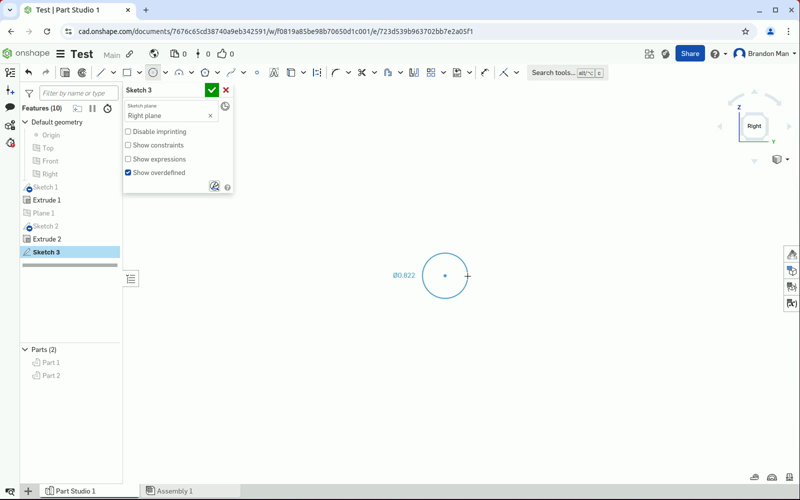
click(467, 275)
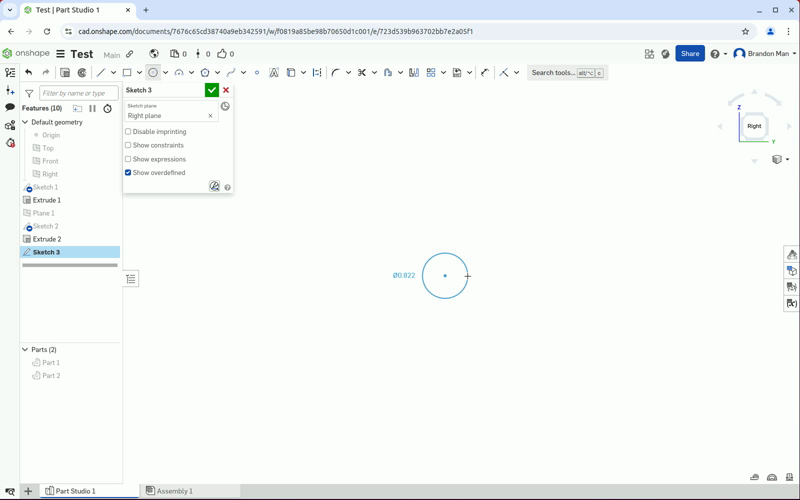
scroll(-6)
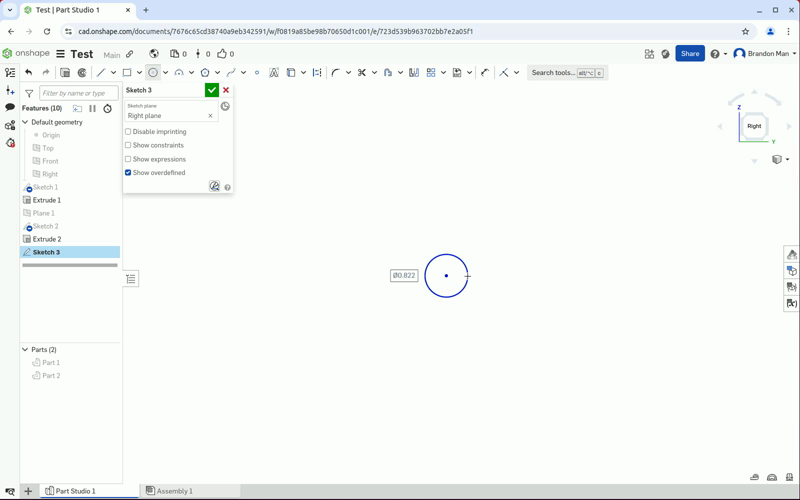
scroll(-6)
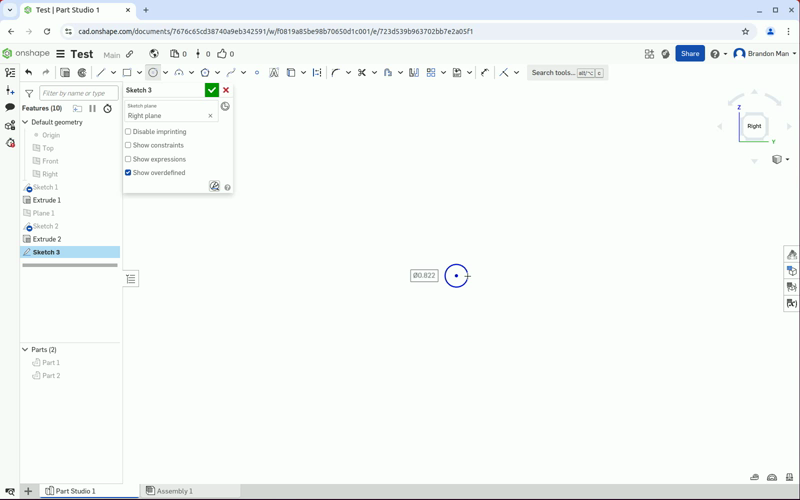
scroll(-6)
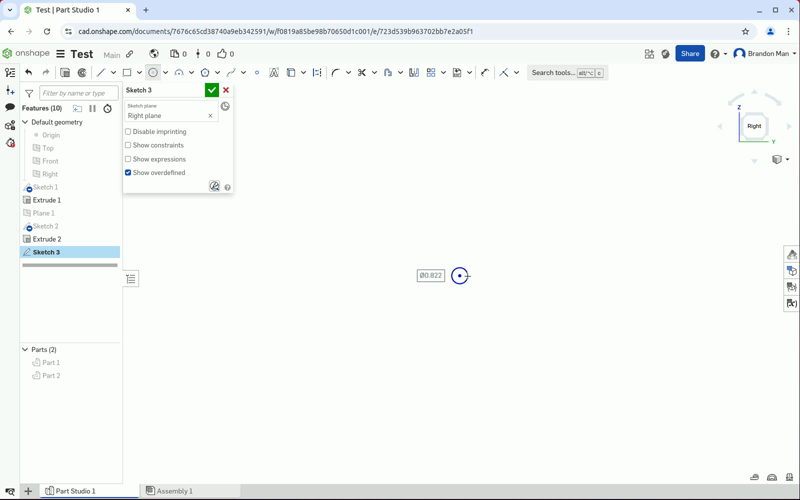
scroll(-6)
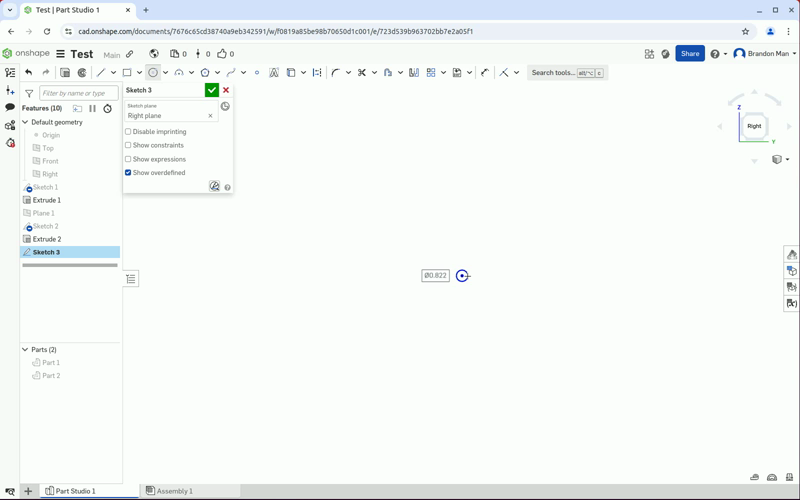
scroll(-6)
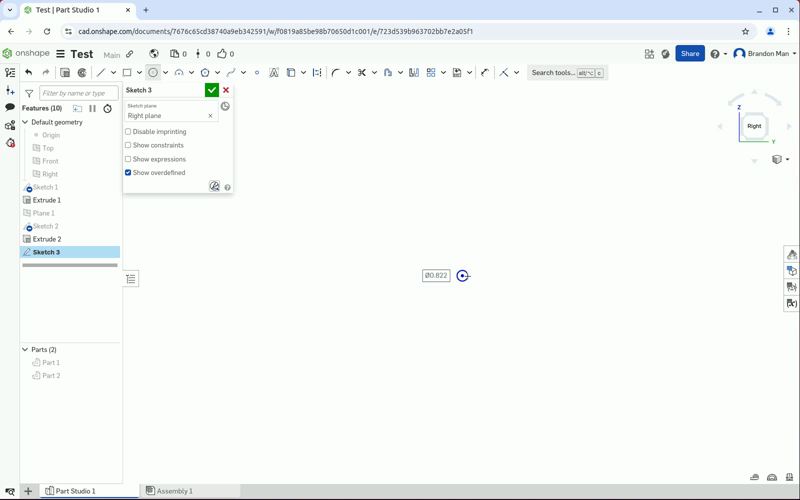
scroll(-6)
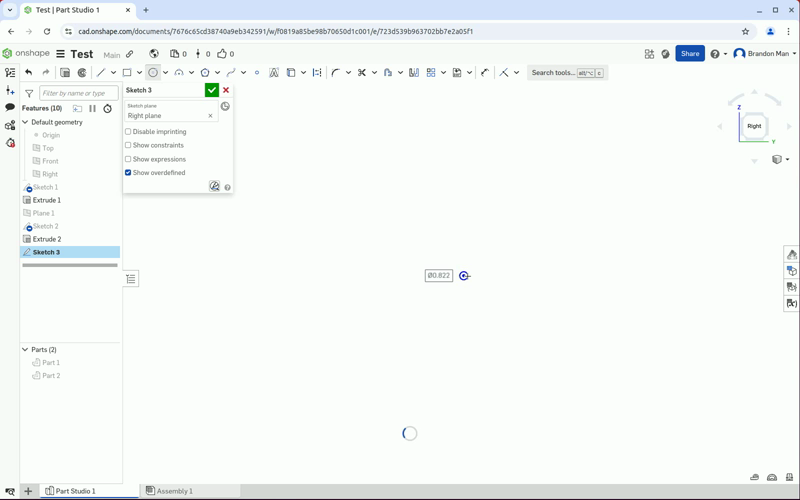
scroll(-6)
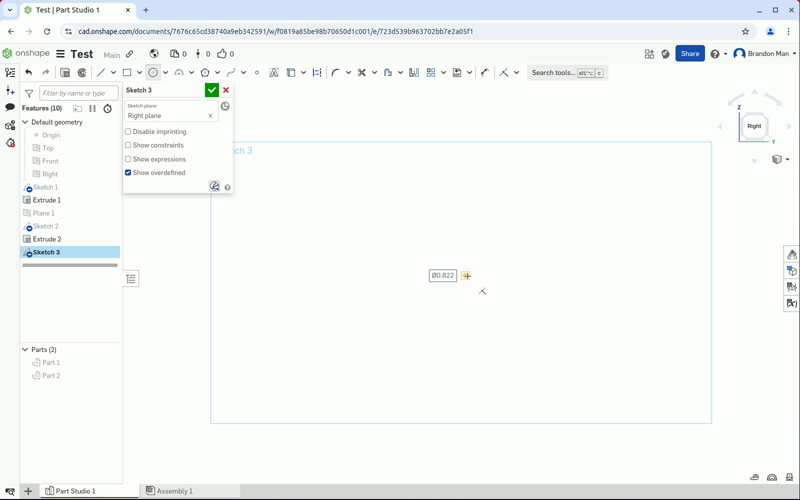
key(esc)
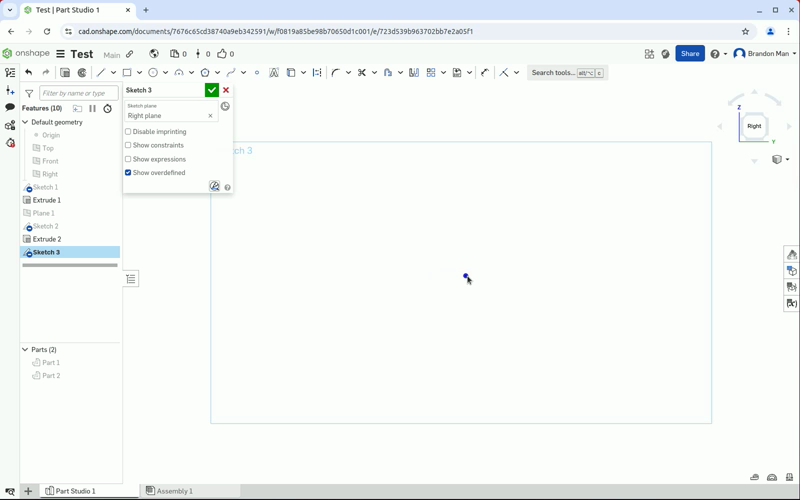
mouse_move(464, 274)
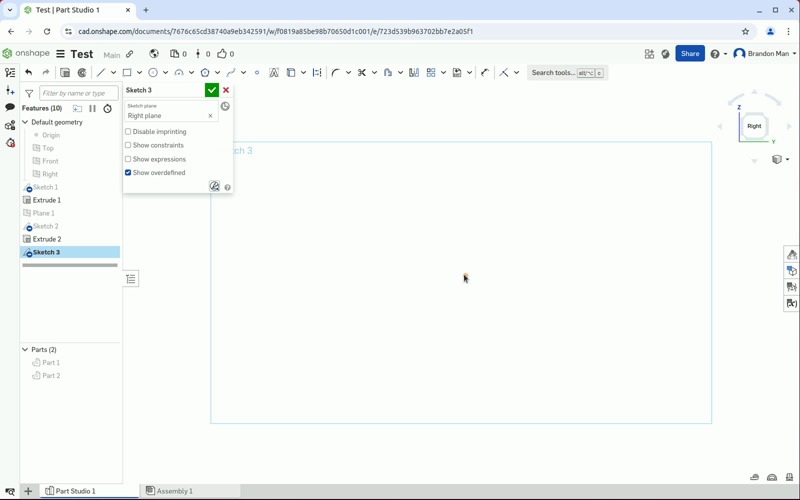
scroll(6)
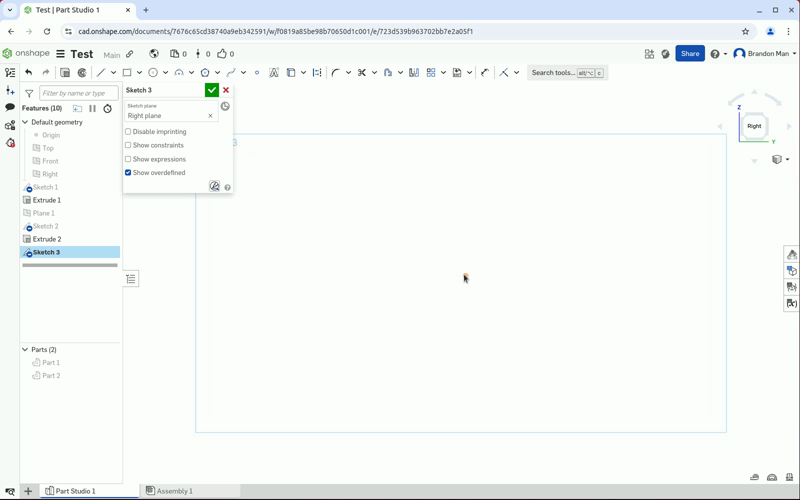
scroll(6)
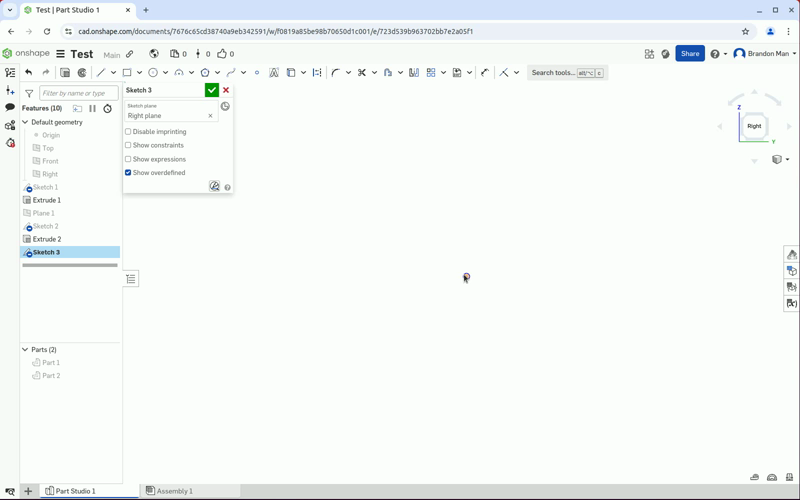
scroll(6)
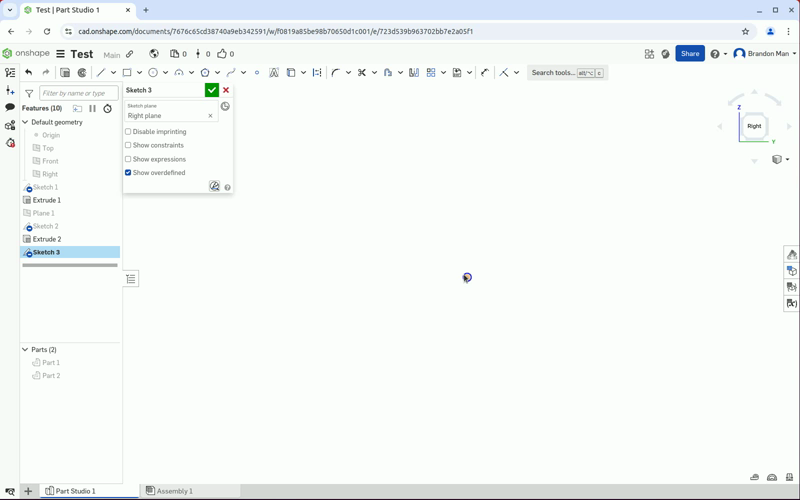
scroll(6)
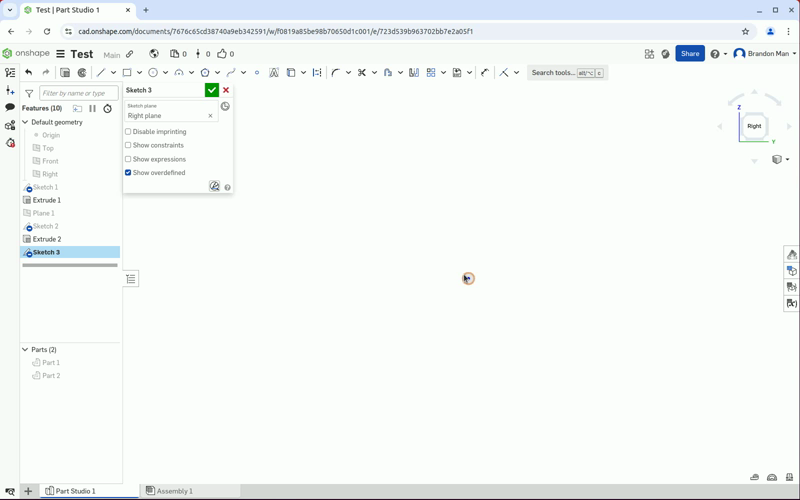
scroll(6)
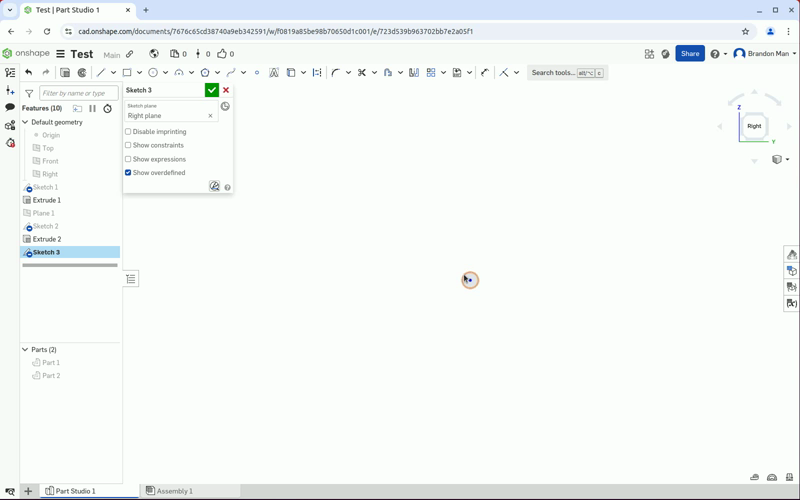
scroll(6)
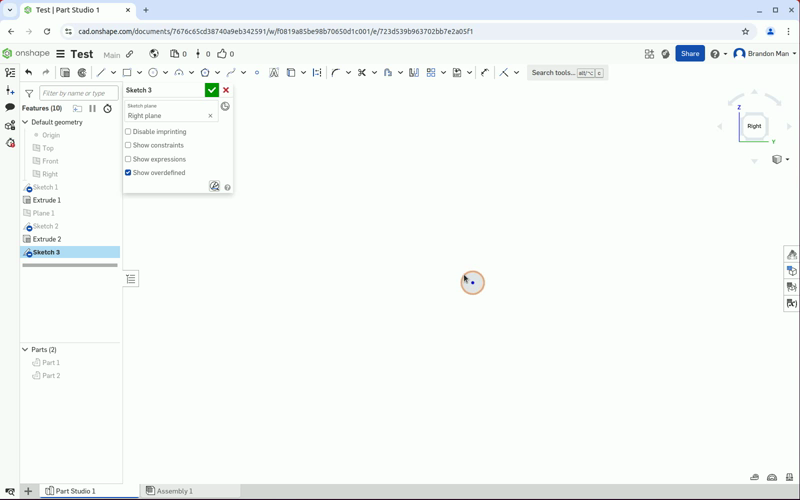
scroll(6)
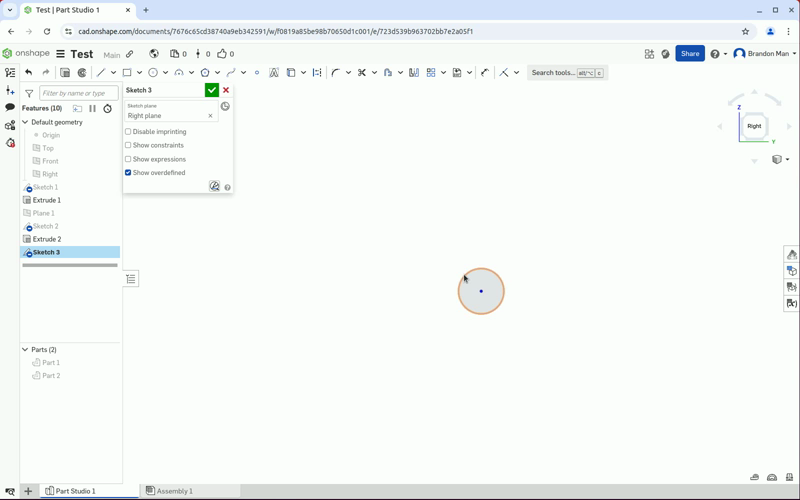
click(464, 274)
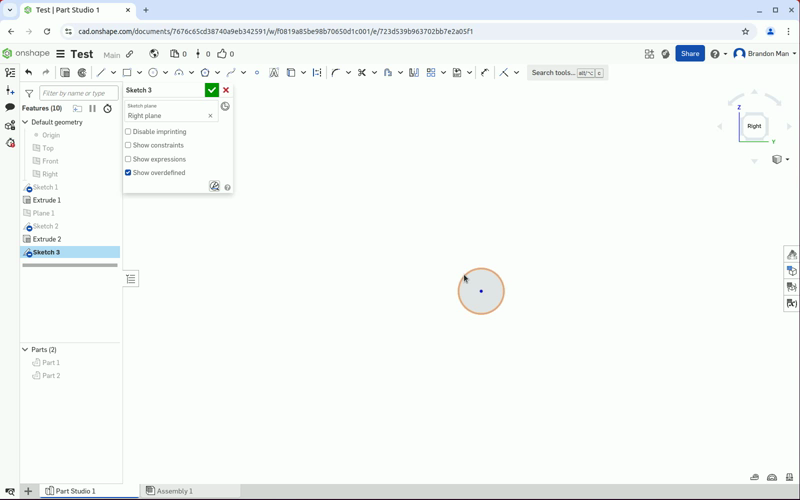
scroll(-6)
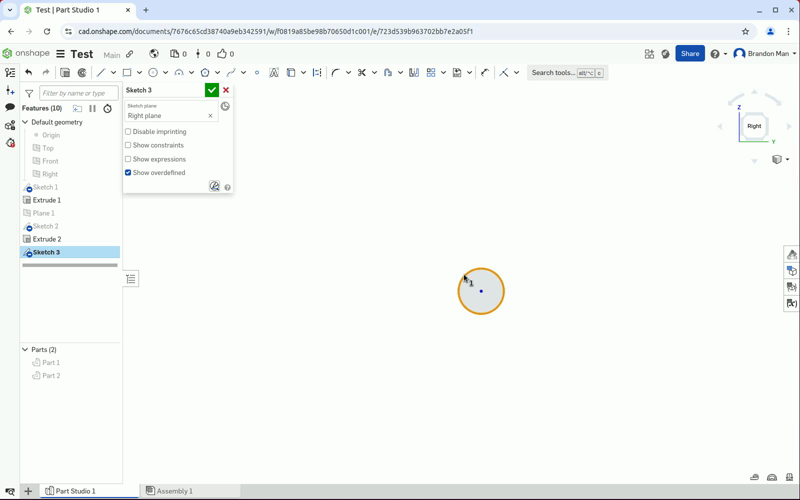
scroll(-6)
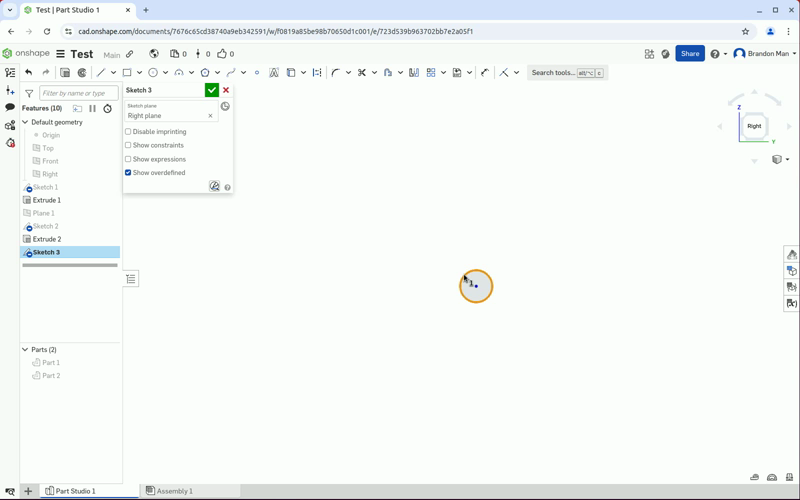
scroll(-6)
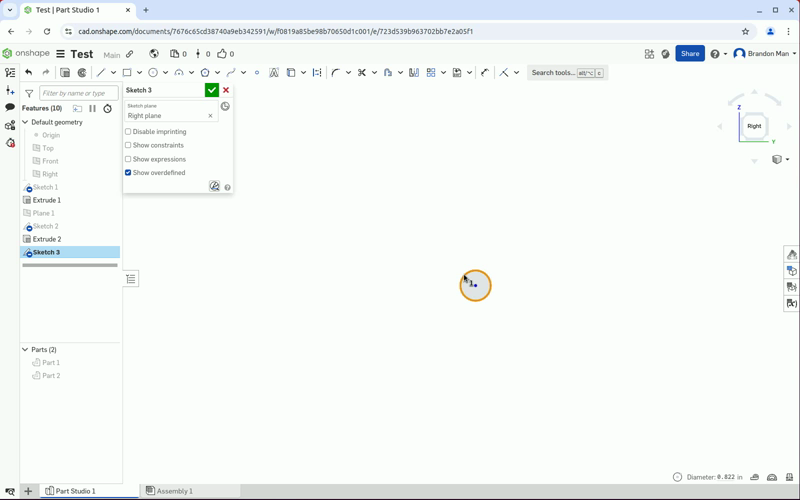
scroll(-6)
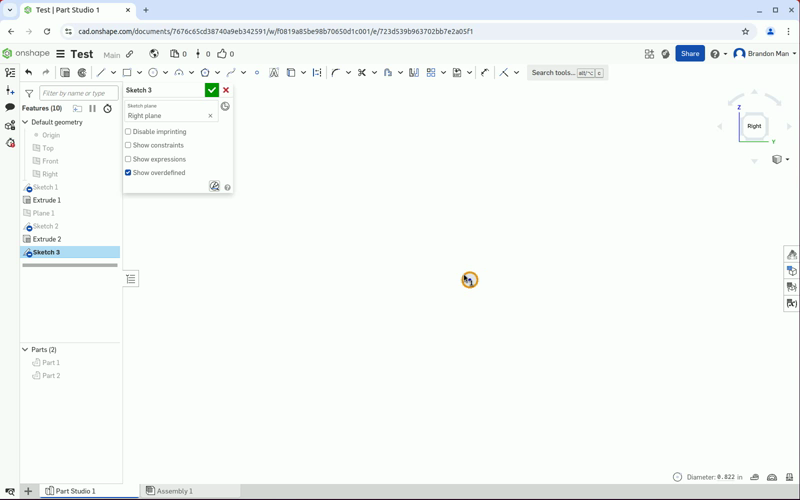
scroll(-6)
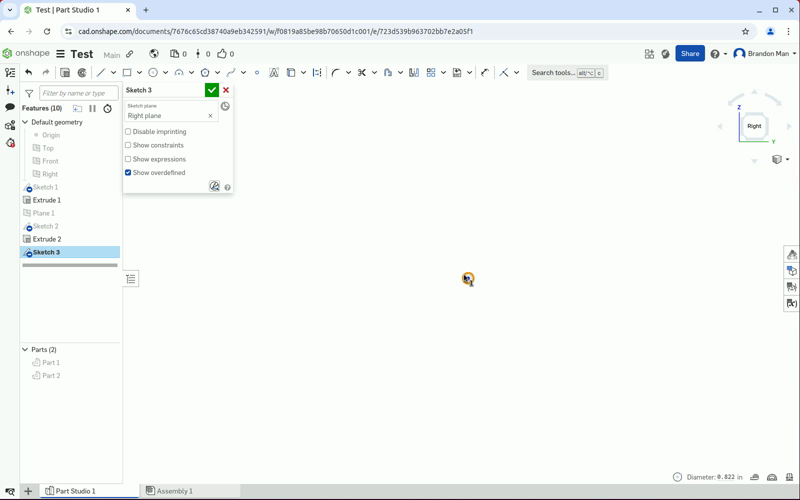
scroll(-6)
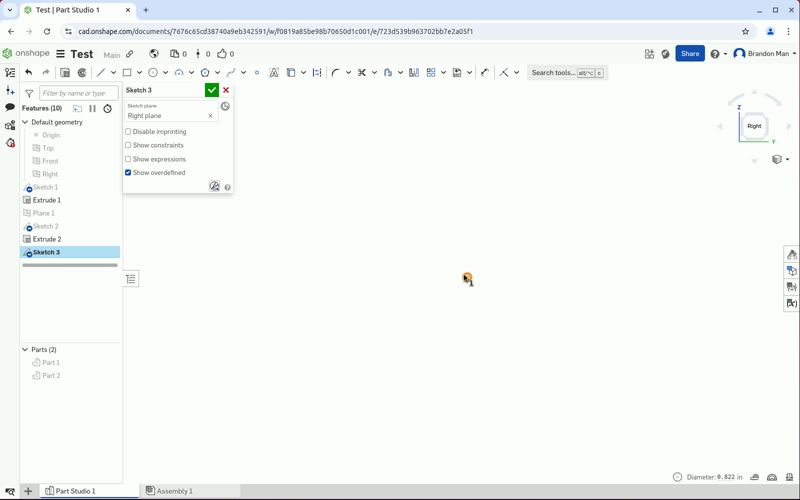
scroll(-6)
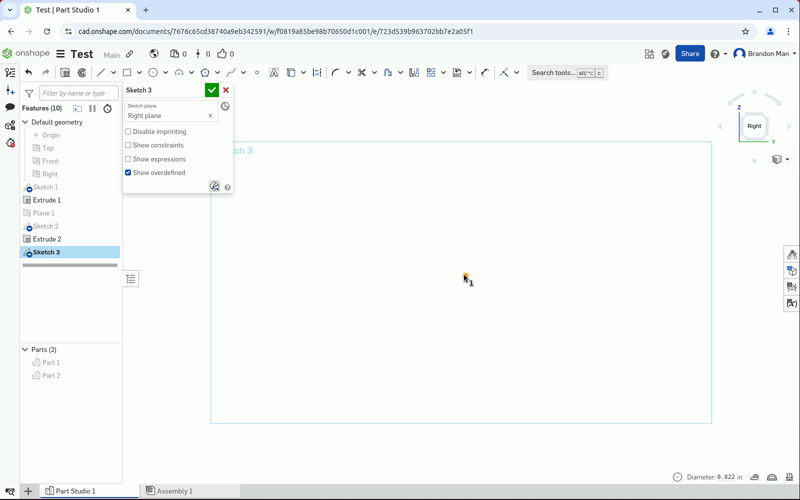
mouse_move(73, 352)
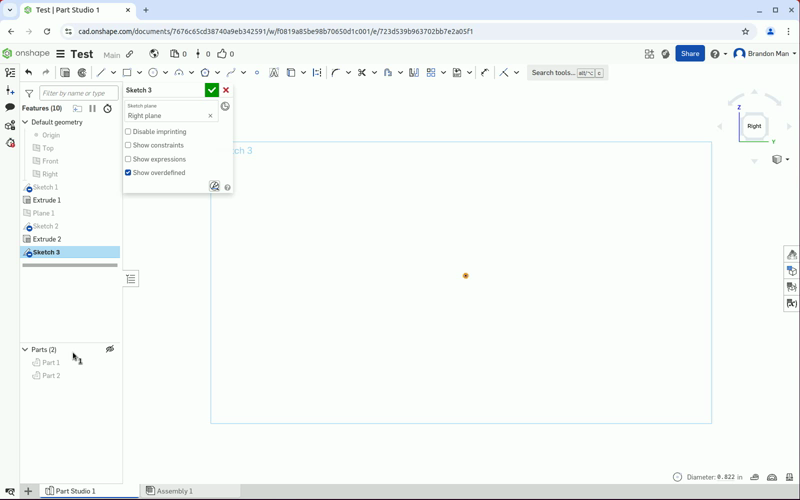
key(shift+y)
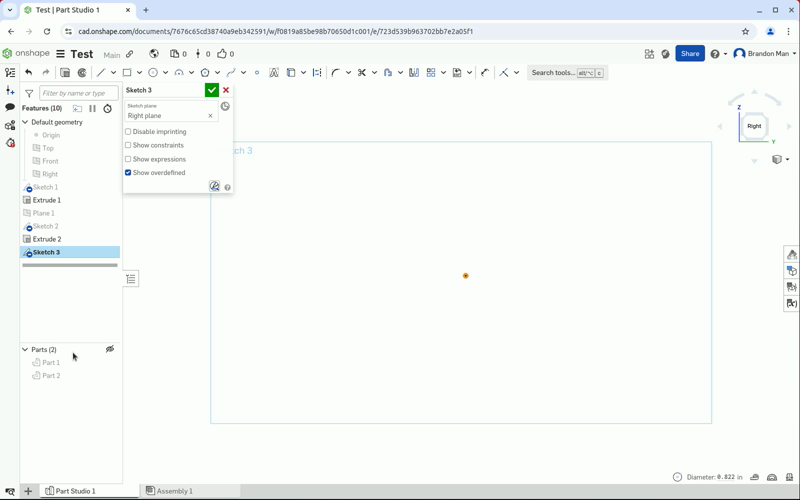
key(shift+e)
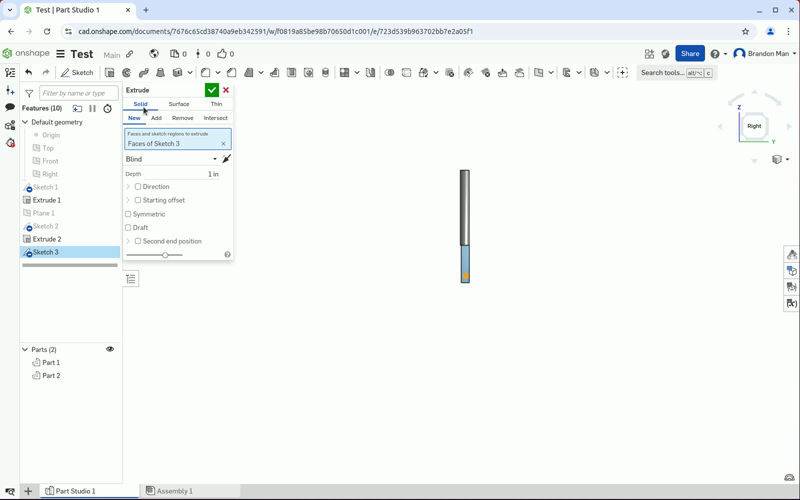
mouse_move(143, 106)
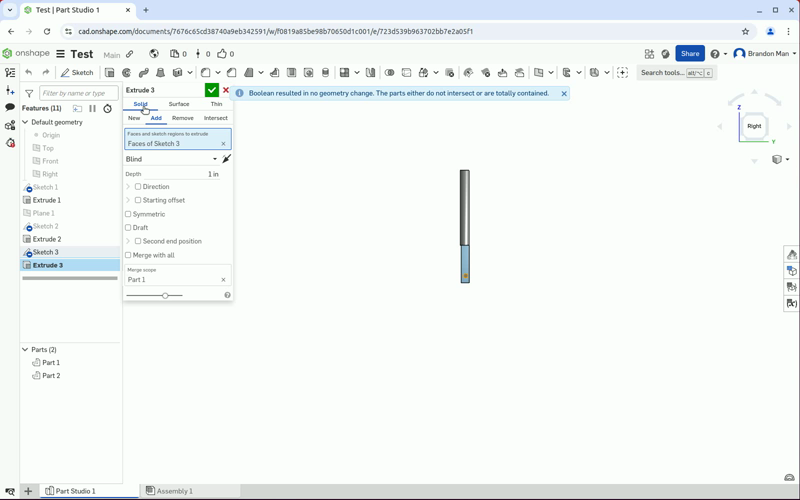
click(143, 106)
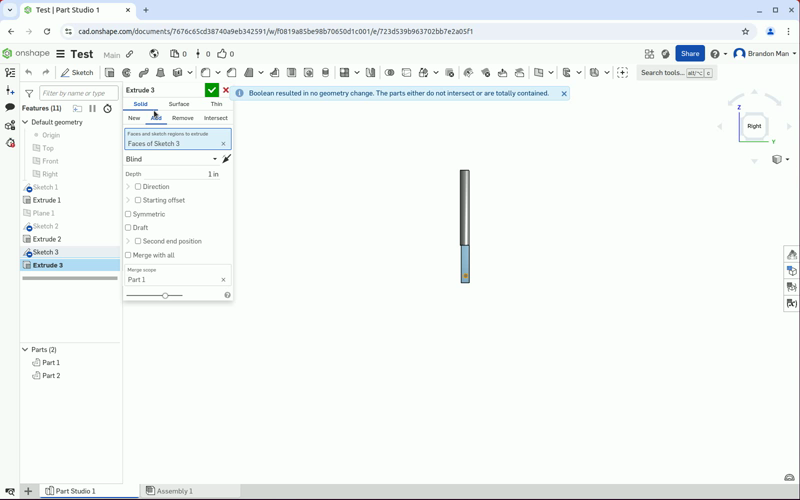
mouse_move(186, 120)
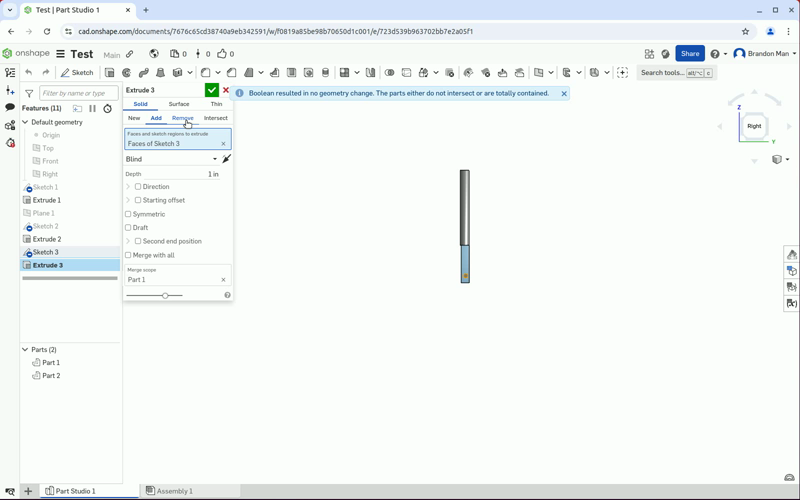
click(186, 120)
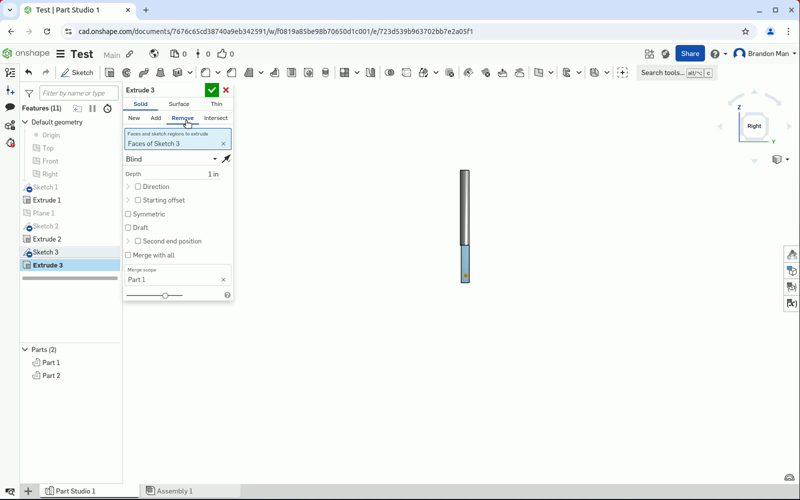
key(tab, 4)
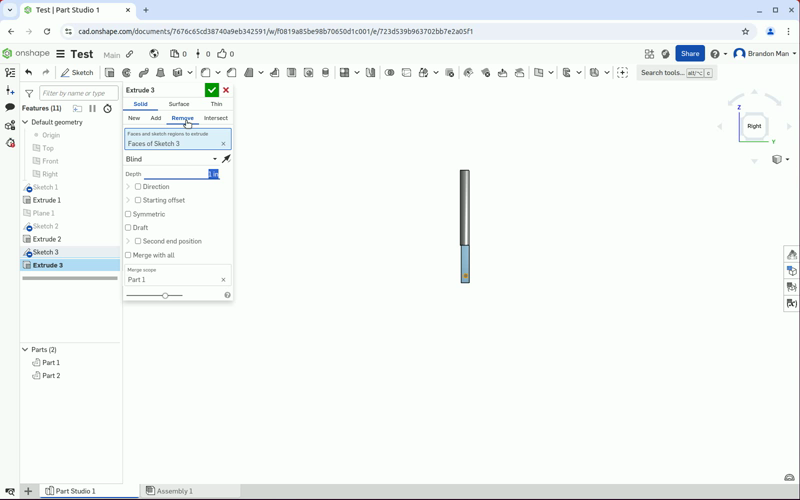
text(3.129)
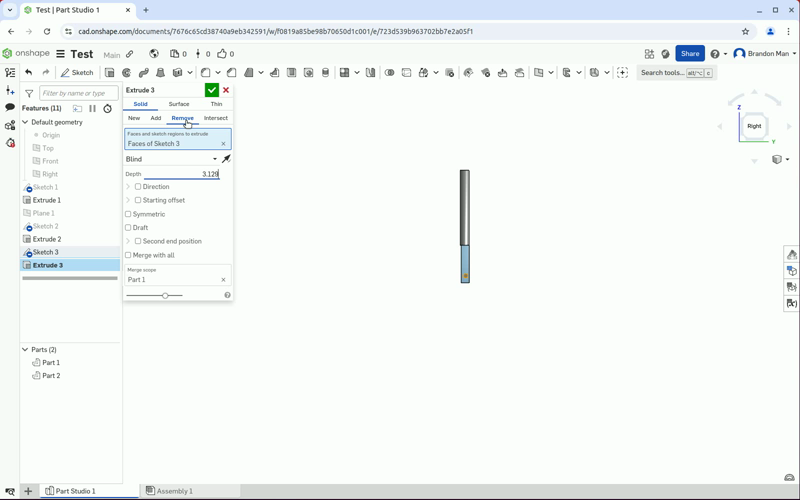
key(tab, 6)
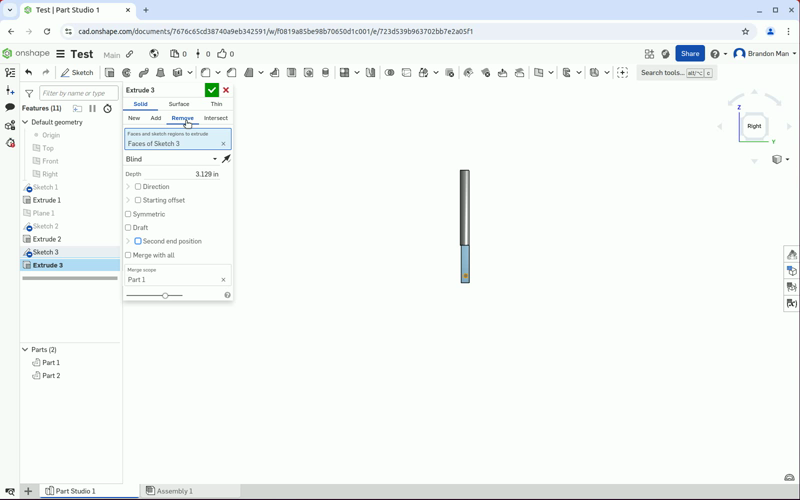
key(space)
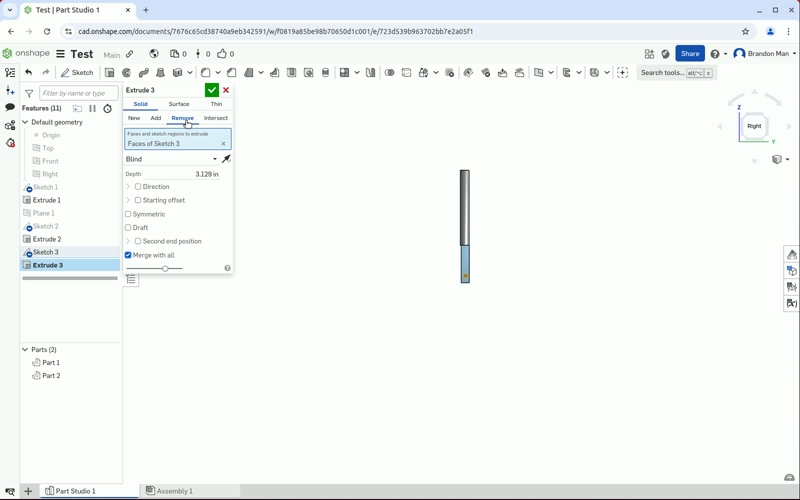
key(enter)
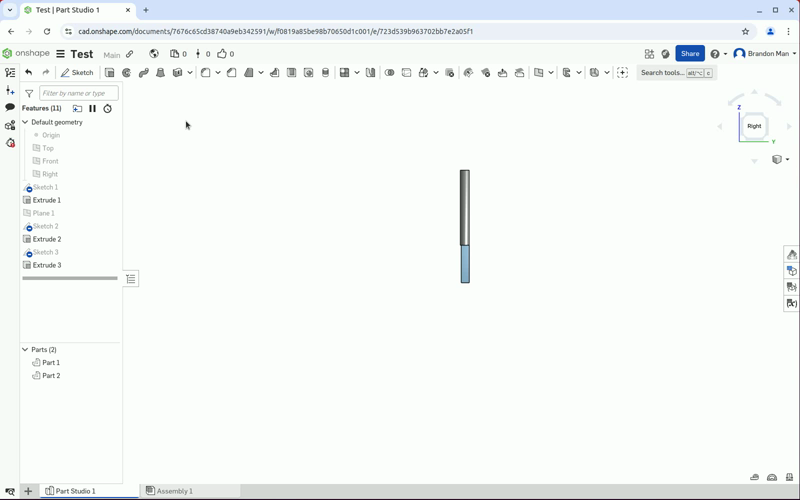
key(shift+h)
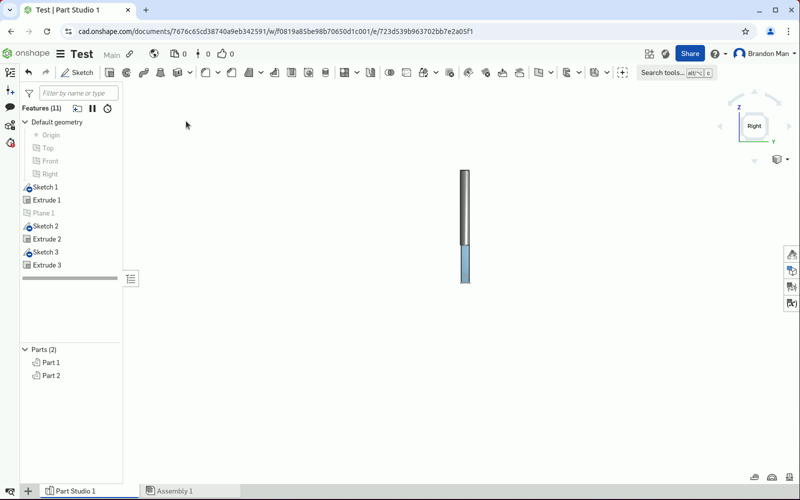
key(shift+h)
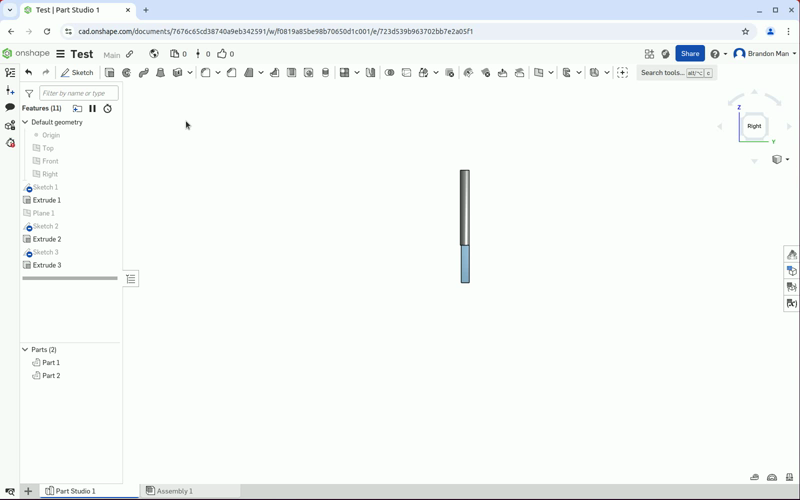
mouse_move(73, 189)
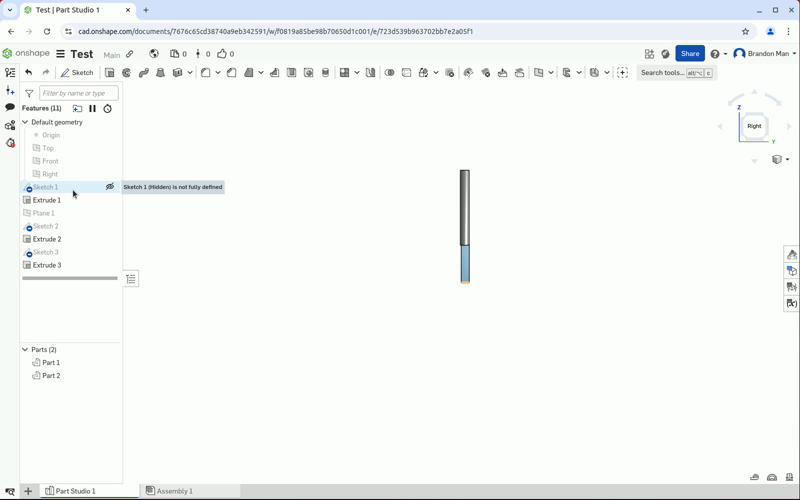
click(73, 189)
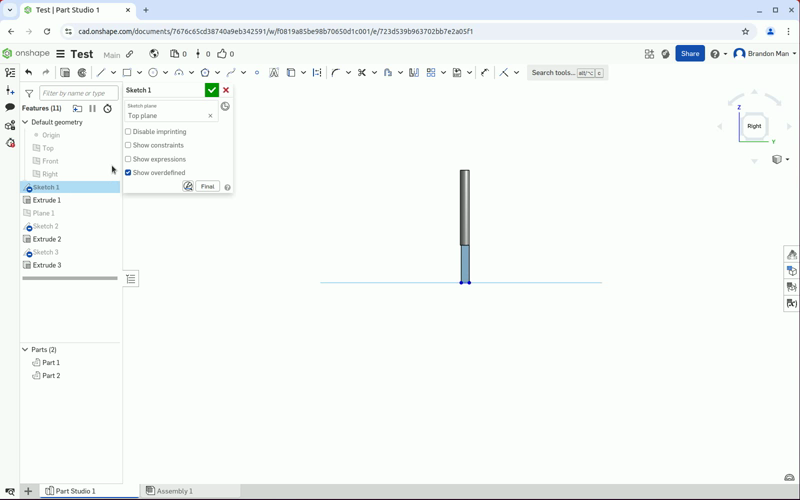
mouse_move(229, 92)
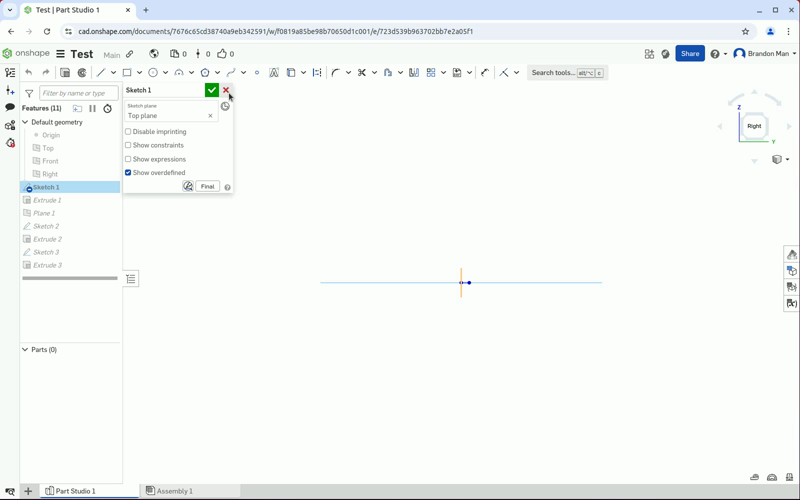
click(229, 92)
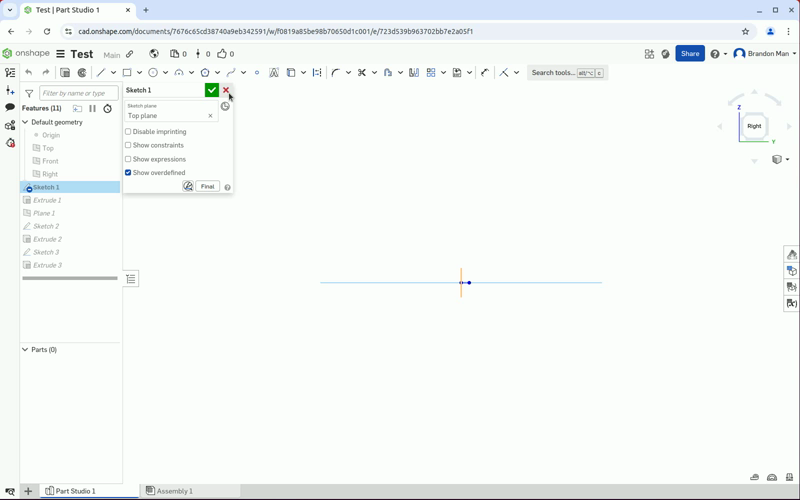
key(shift+s)
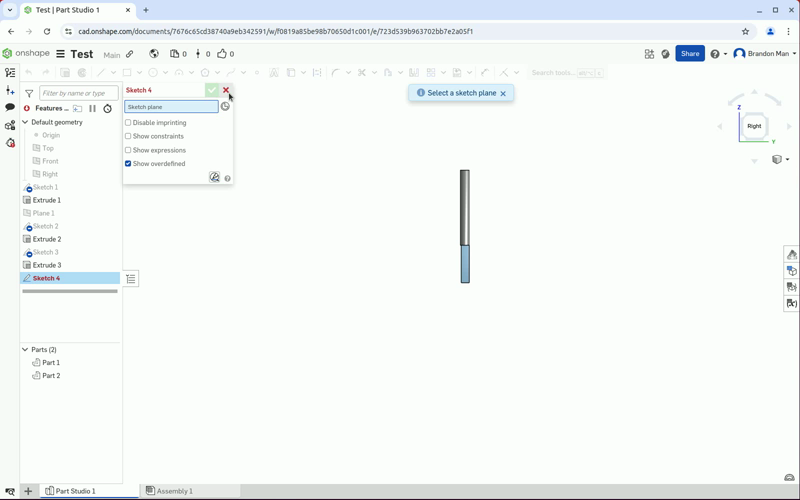
mouse_move(73, 176)
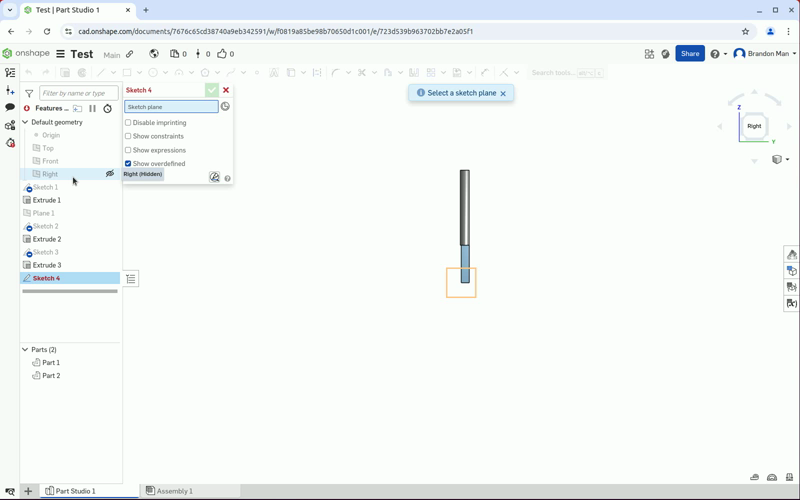
click(73, 176)
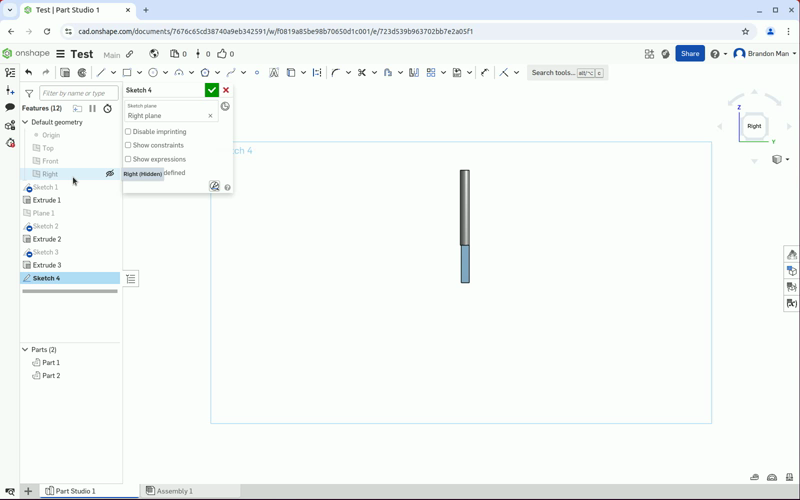
mouse_move(73, 352)
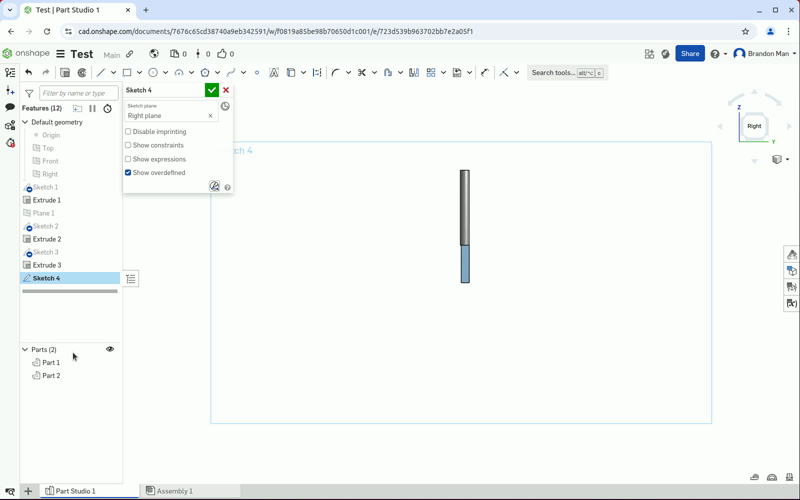
key(y)
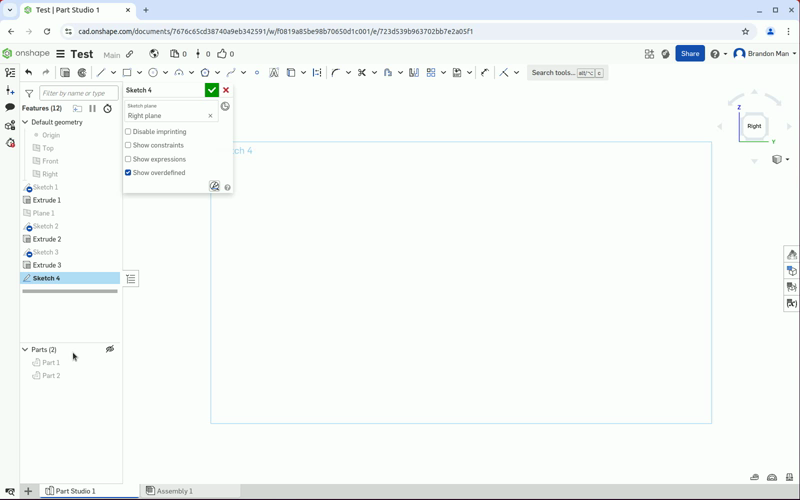
key(c)
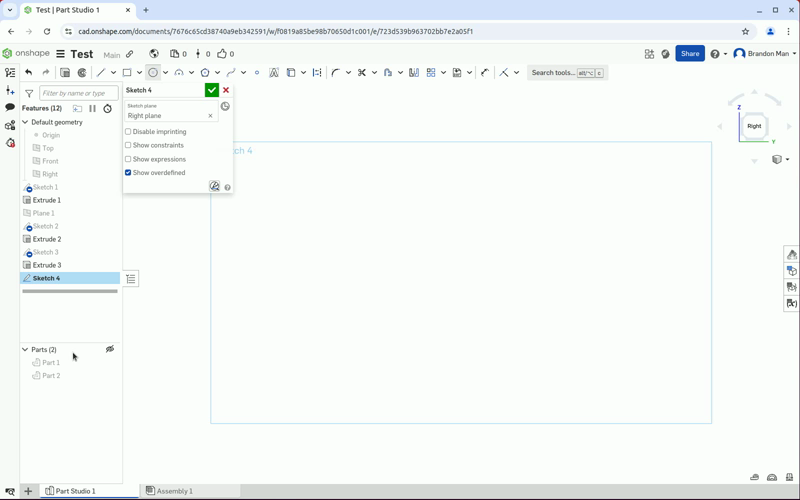
key_down(shift)
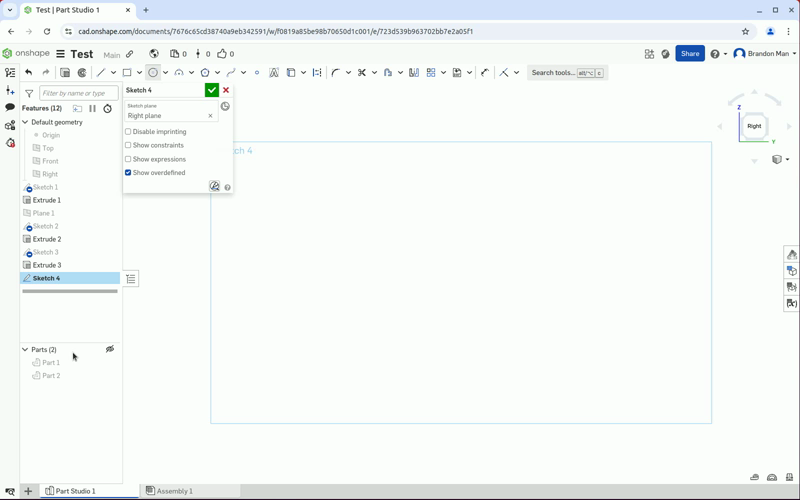
mouse_move(465, 252)
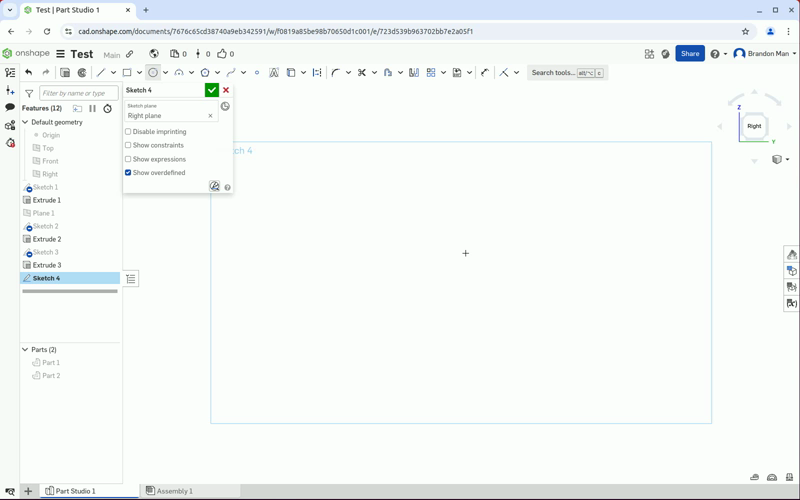
click(465, 252)
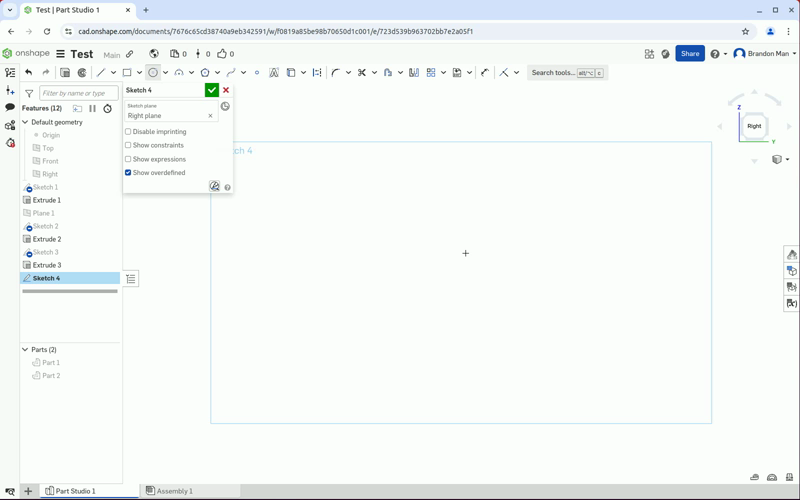
key_up(shift)
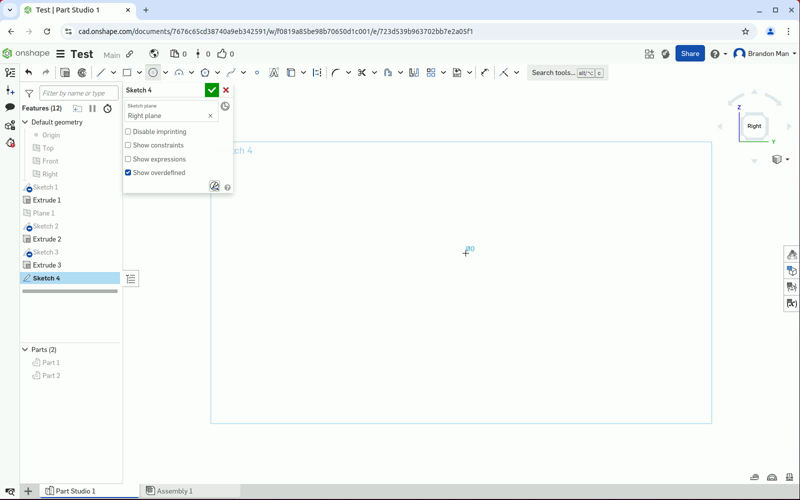
mouse_move(467, 252)
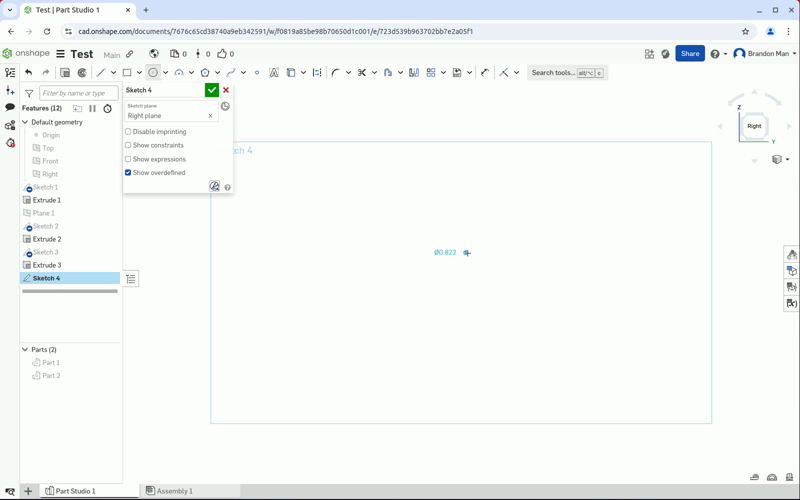
scroll(6)
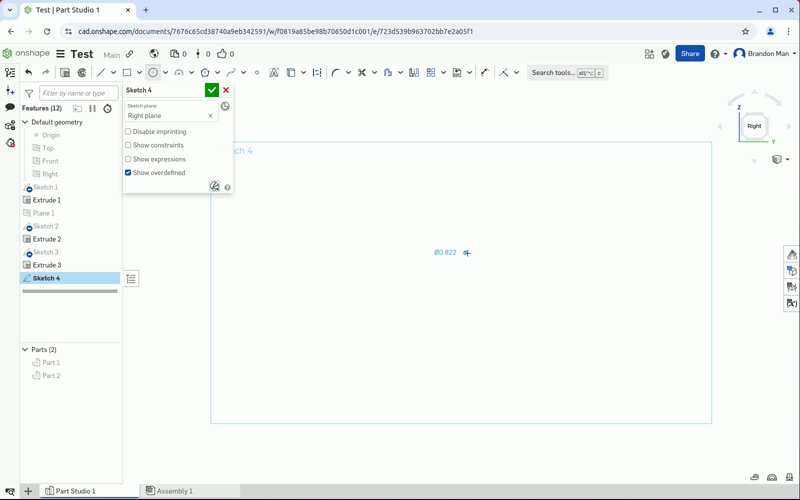
scroll(6)
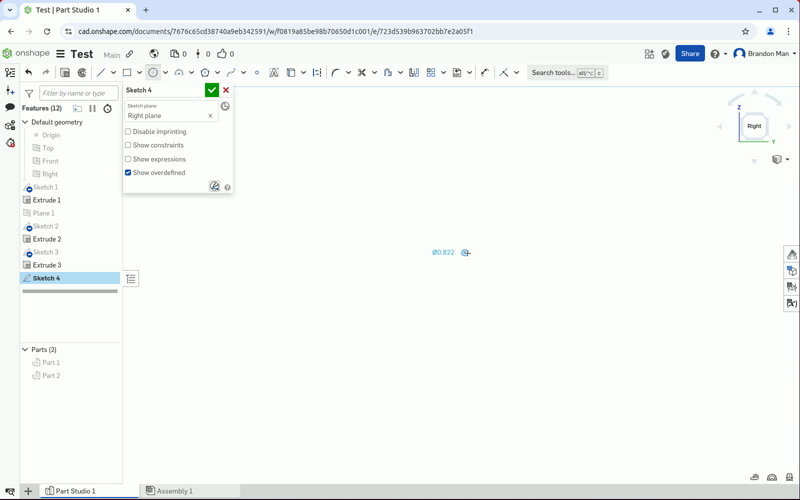
scroll(6)
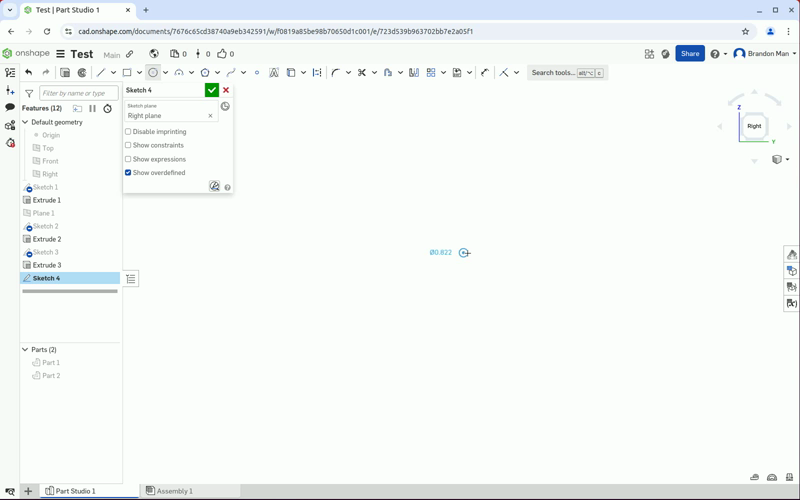
scroll(6)
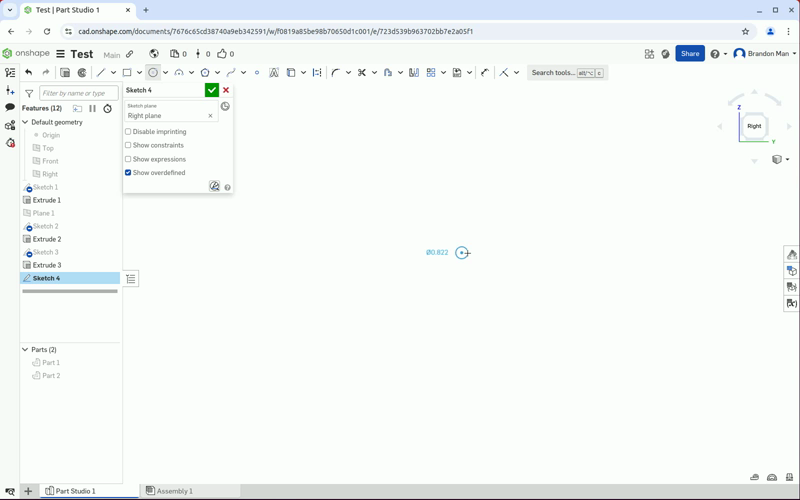
scroll(6)
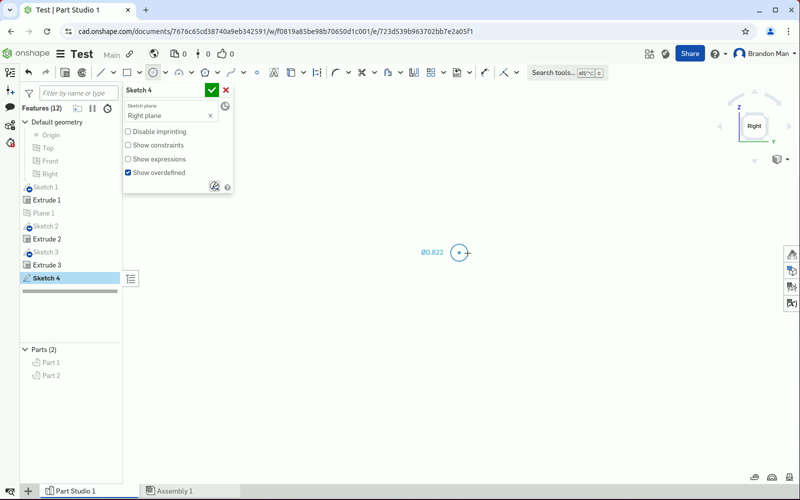
scroll(6)
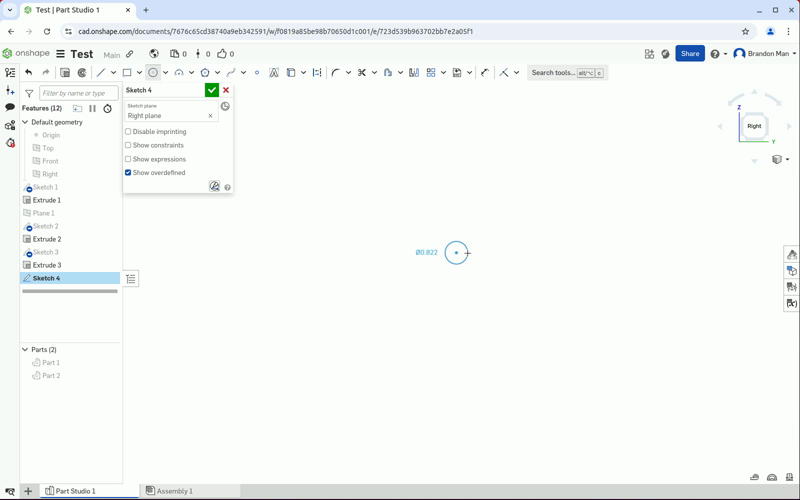
scroll(6)
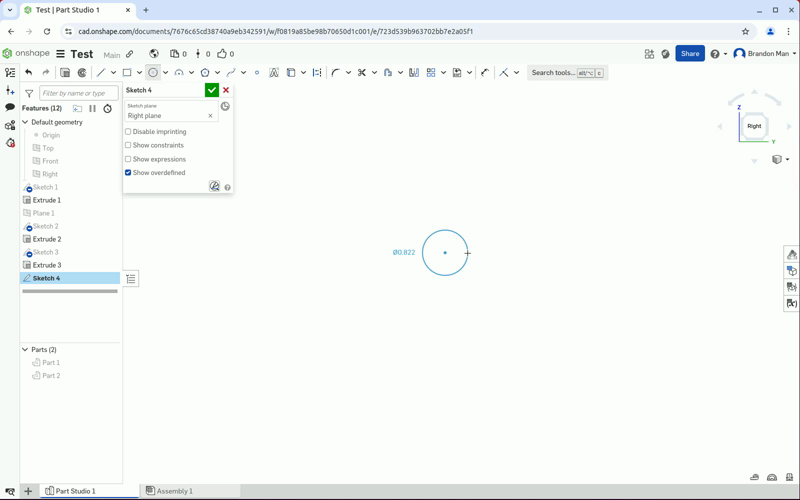
click(467, 252)
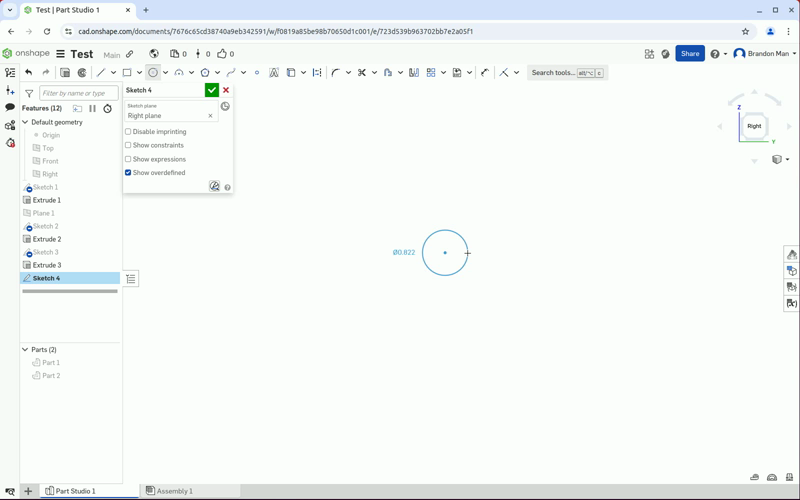
scroll(-6)
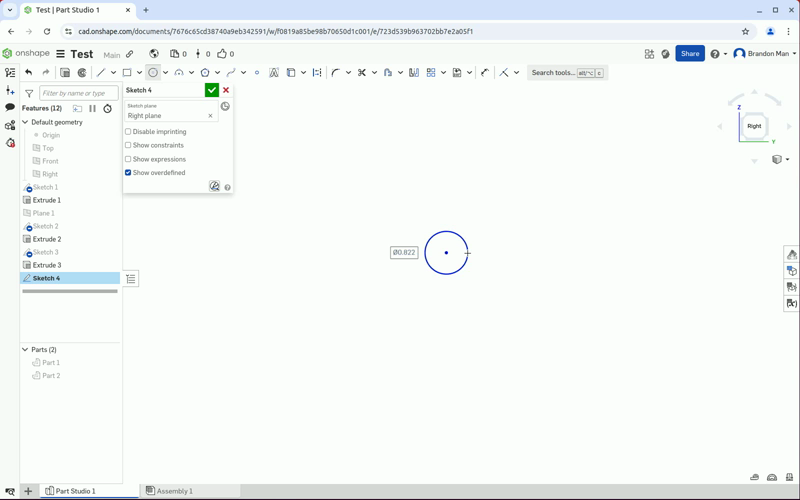
scroll(-6)
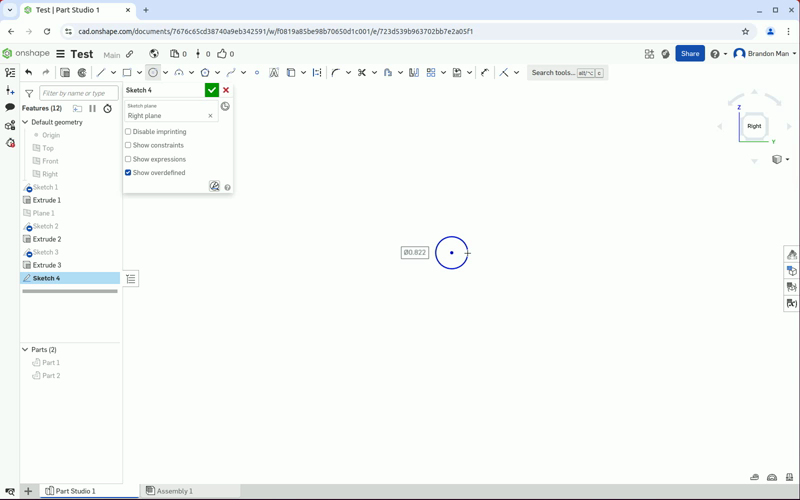
scroll(-6)
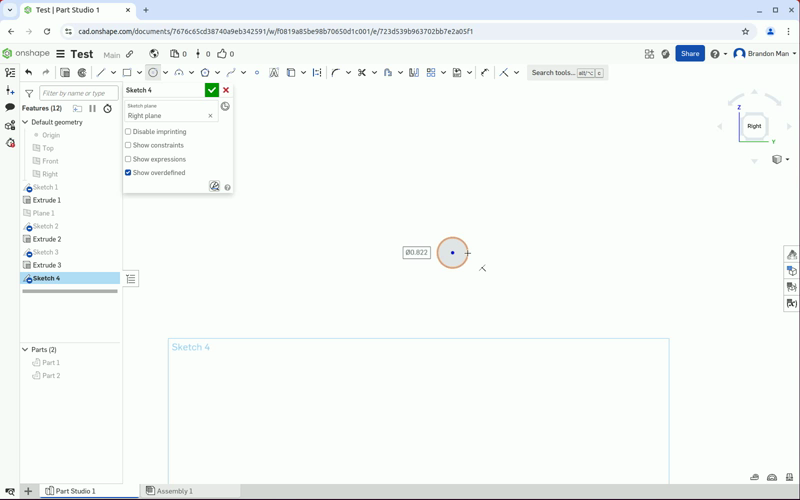
scroll(-6)
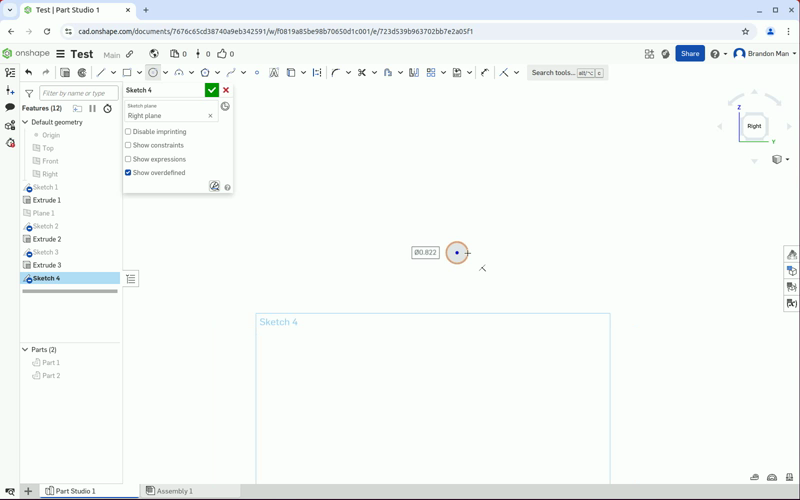
scroll(-6)
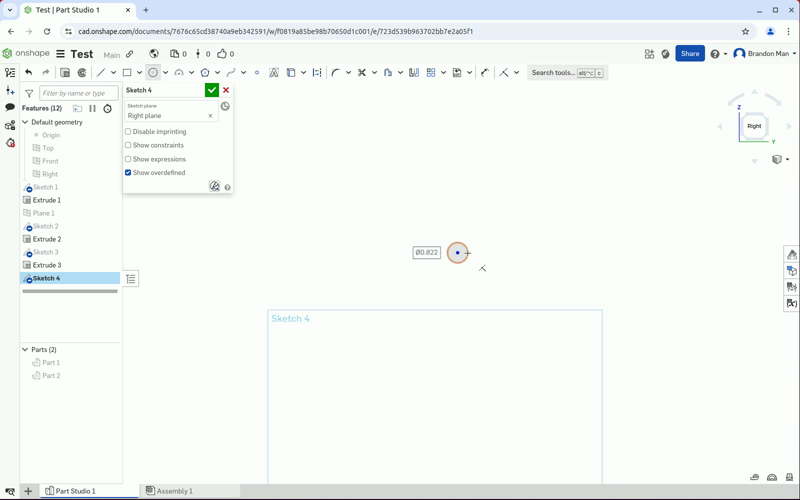
scroll(-6)
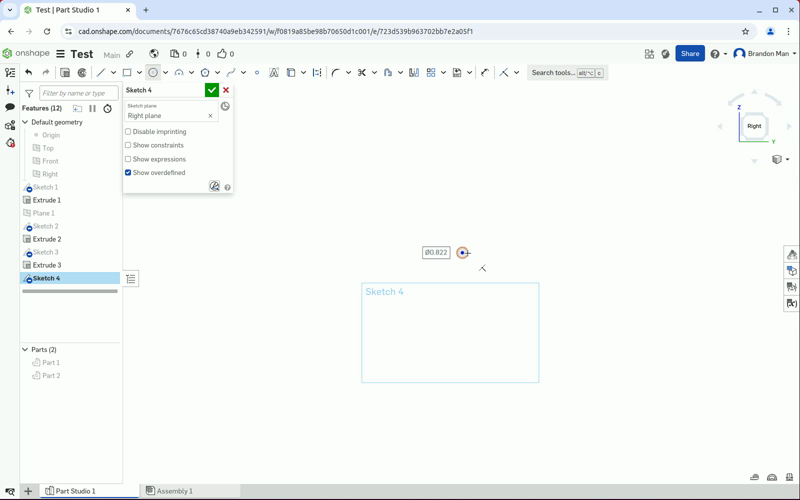
scroll(-6)
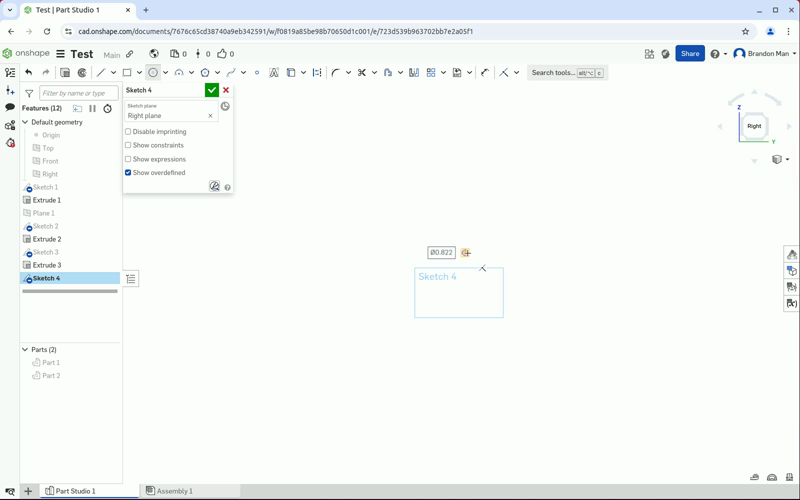
key(esc)
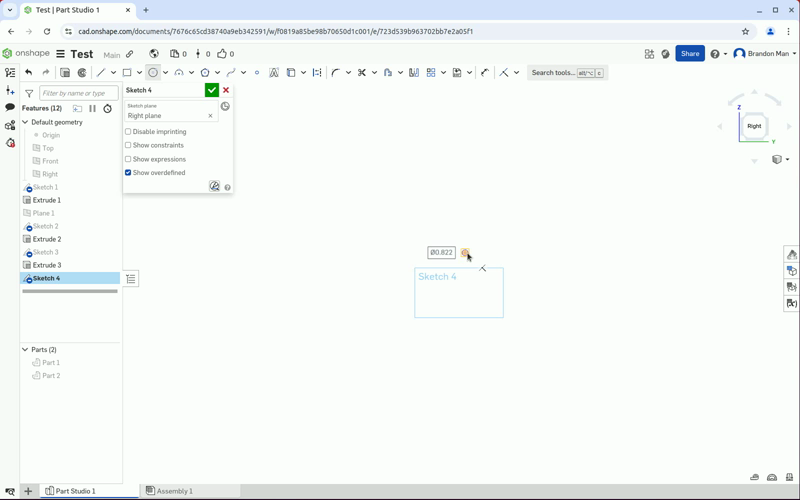
mouse_move(466, 253)
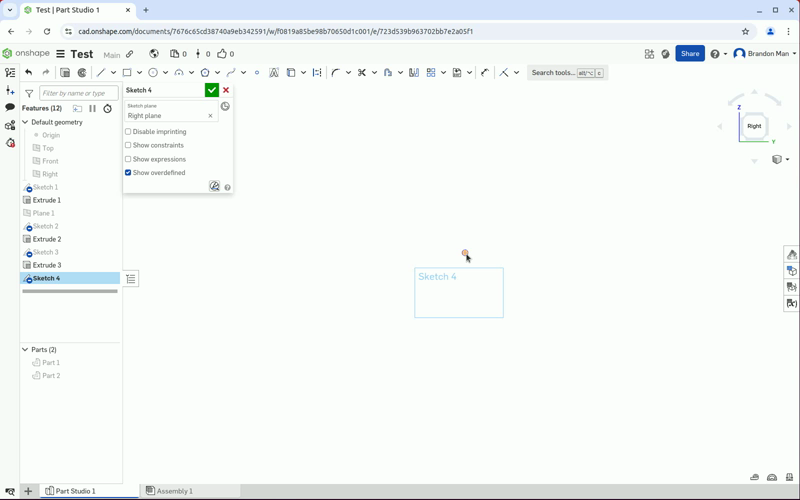
scroll(6)
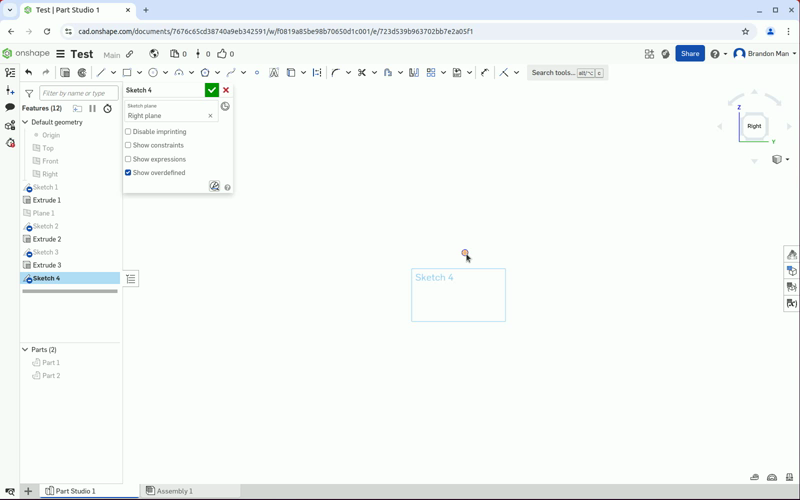
scroll(6)
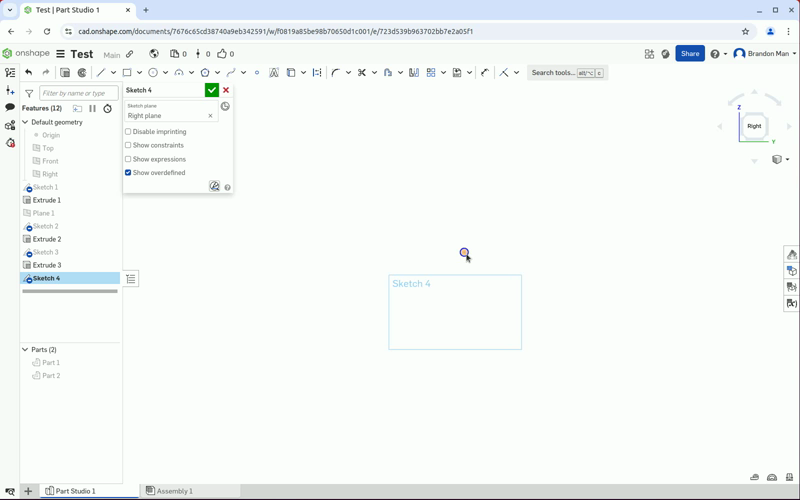
scroll(6)
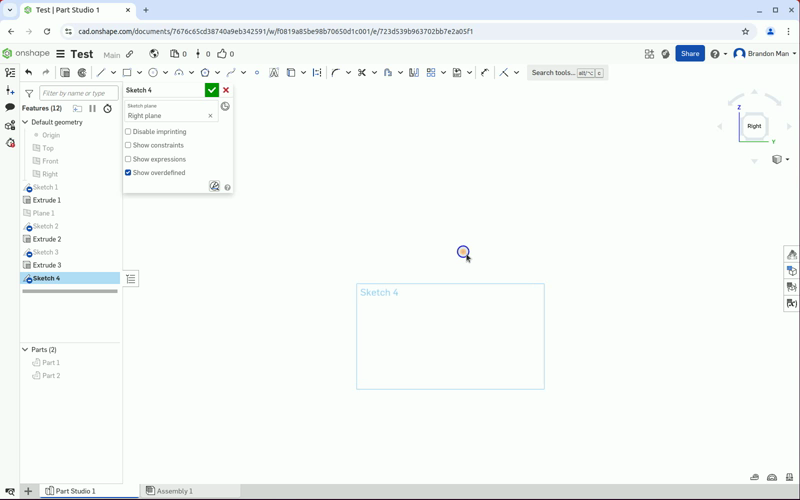
scroll(6)
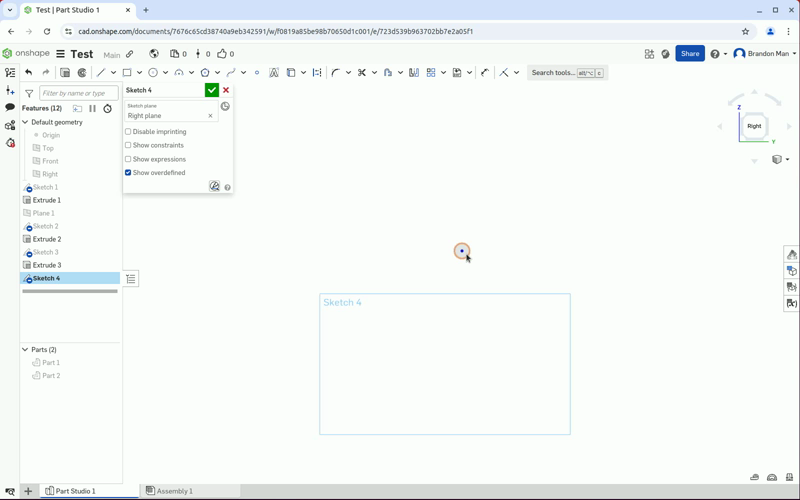
scroll(6)
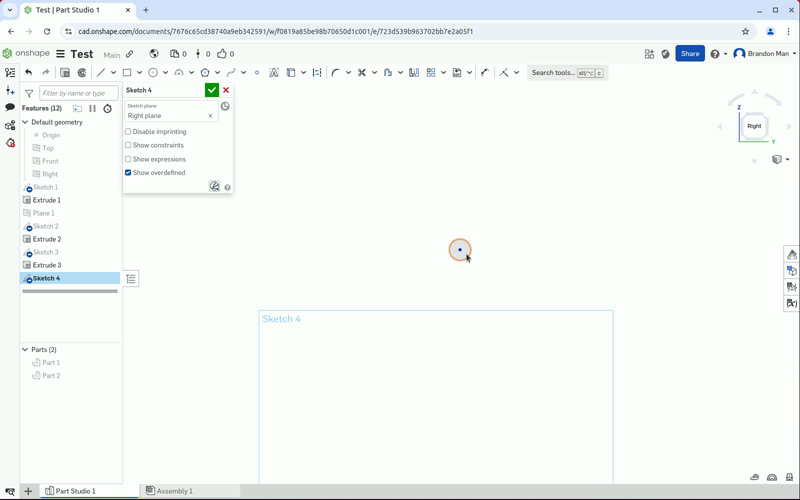
scroll(6)
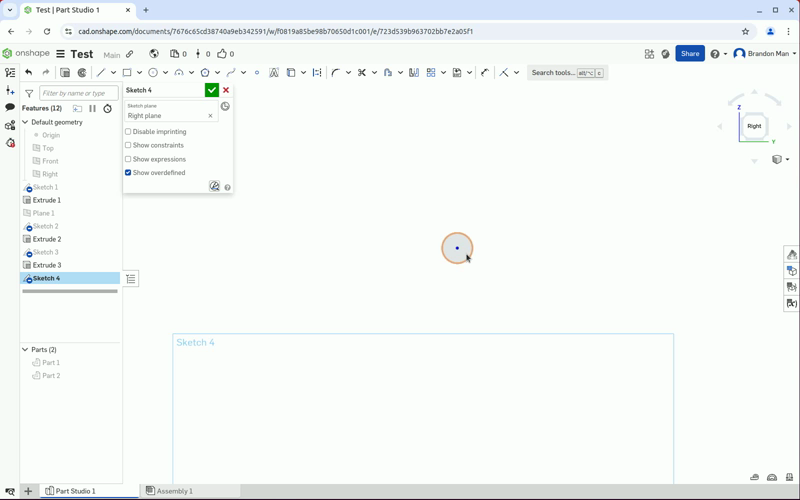
scroll(6)
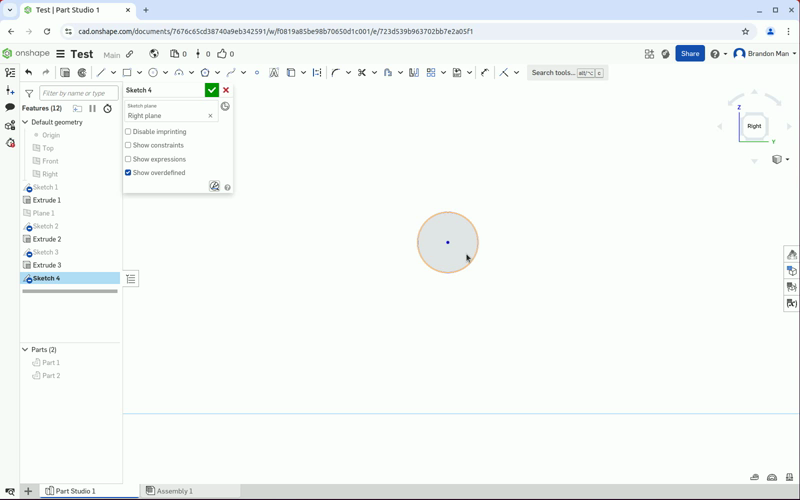
click(466, 253)
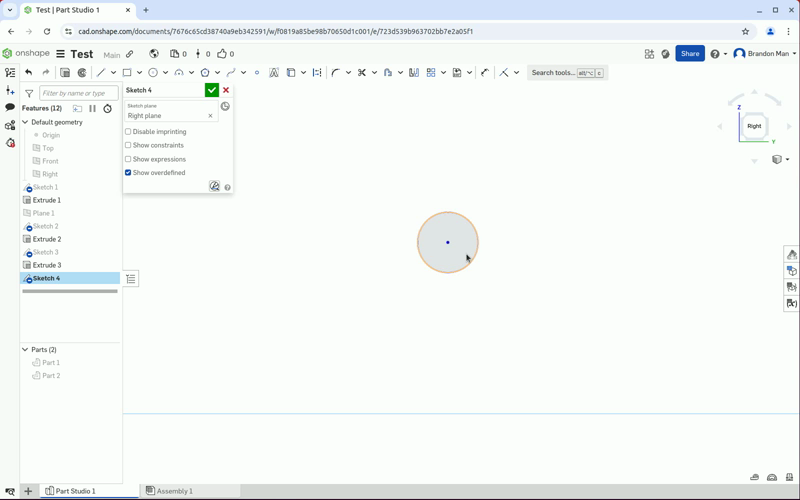
scroll(-6)
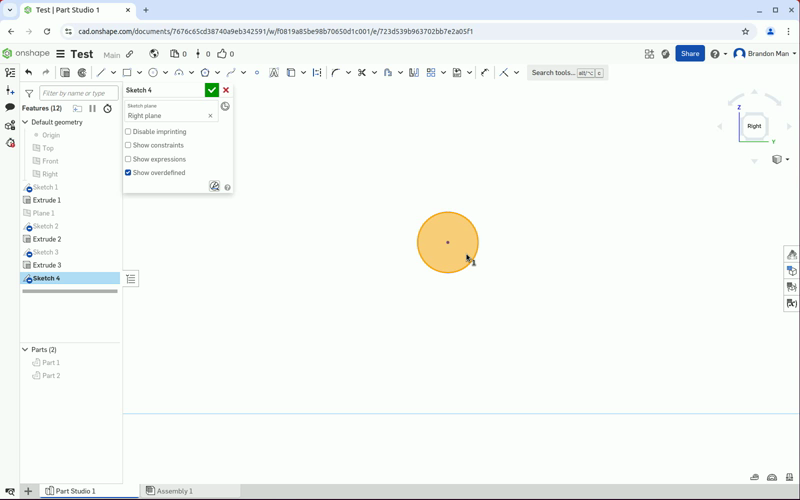
scroll(-6)
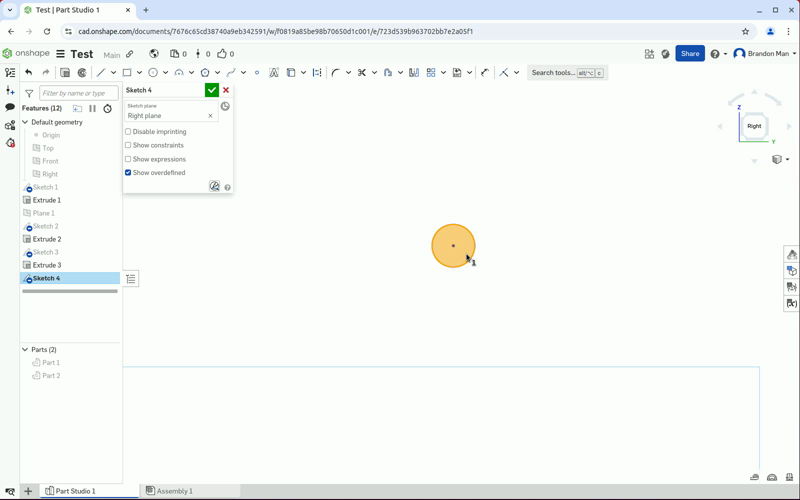
scroll(-6)
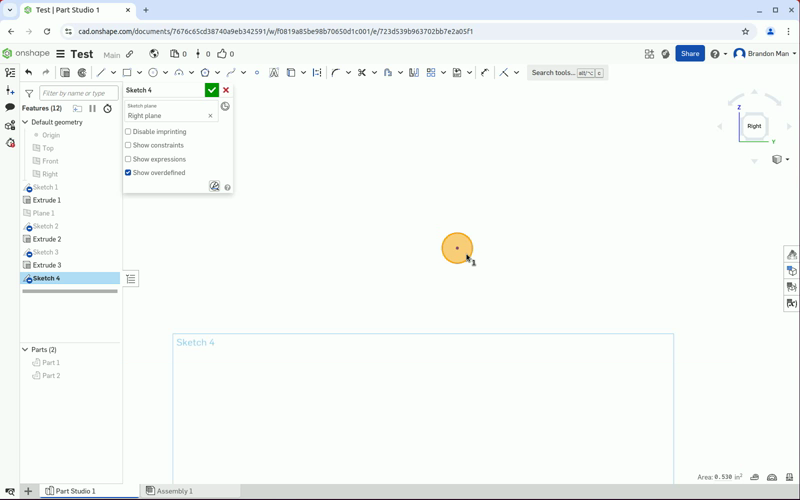
scroll(-6)
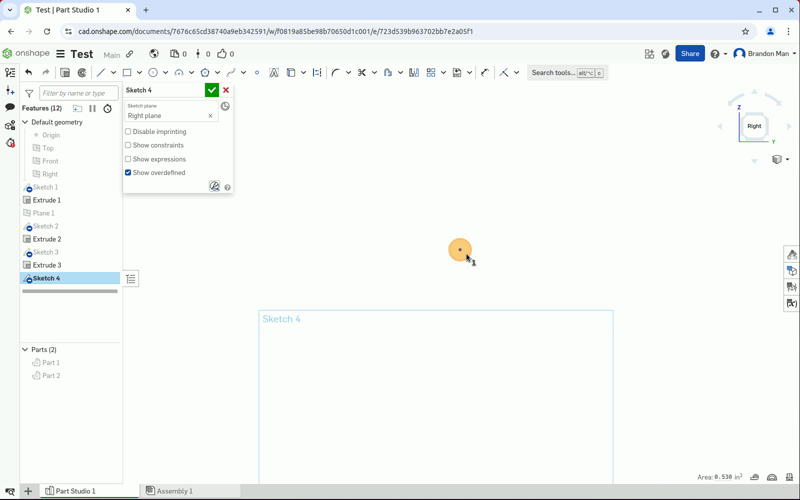
scroll(-6)
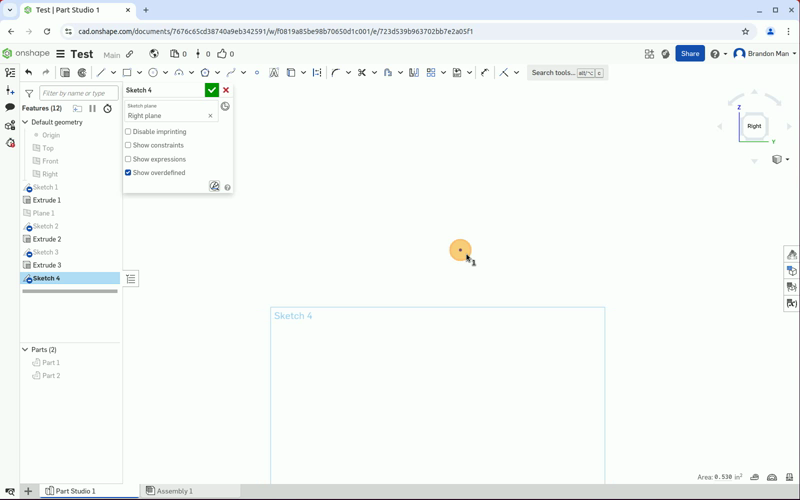
scroll(-6)
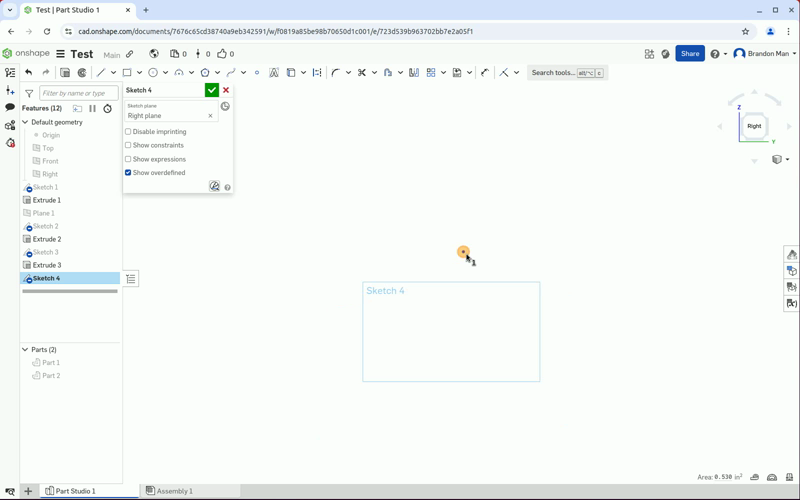
scroll(-6)
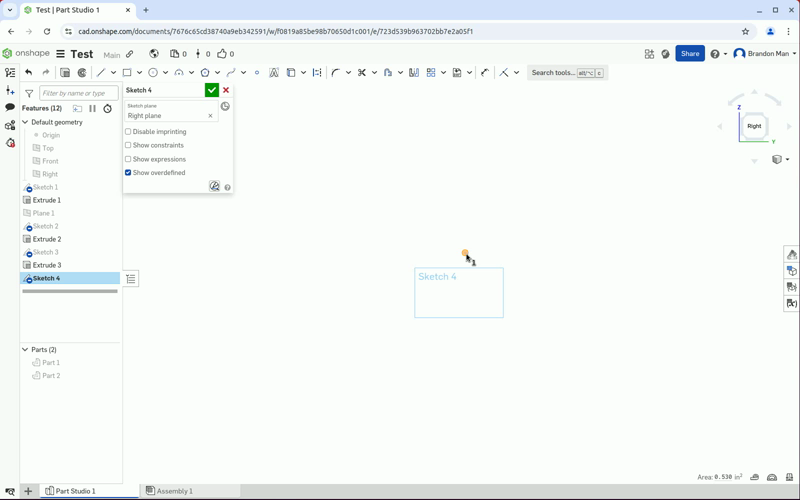
mouse_move(73, 352)
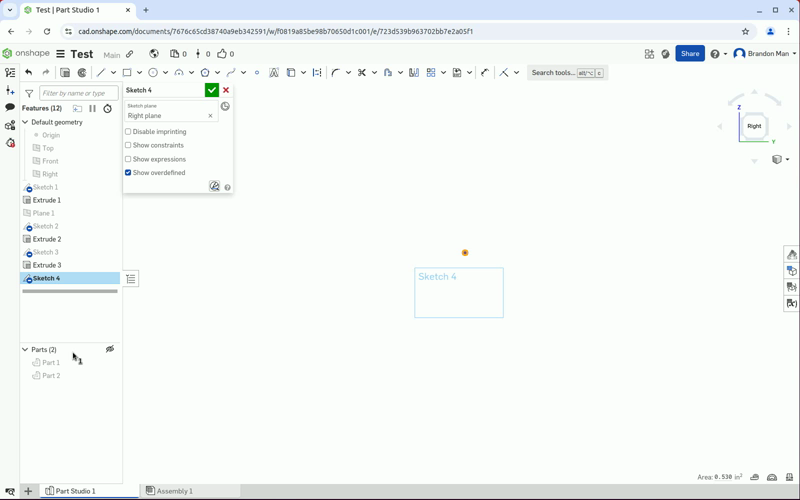
key(shift+y)
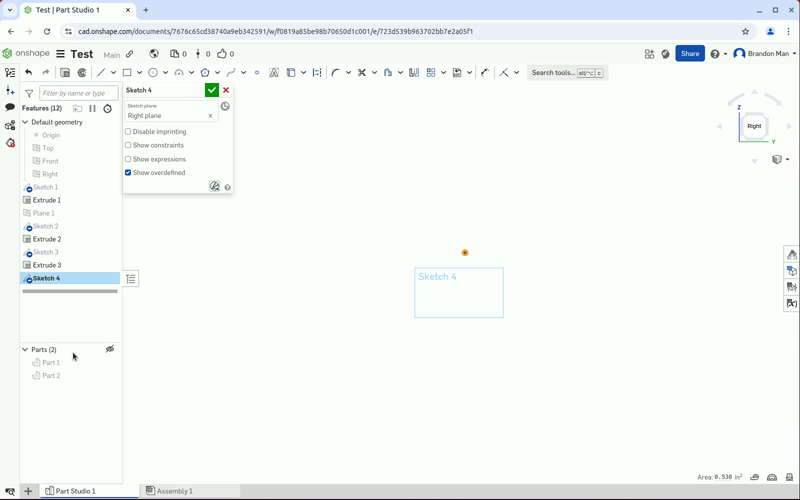
key(shift+e)
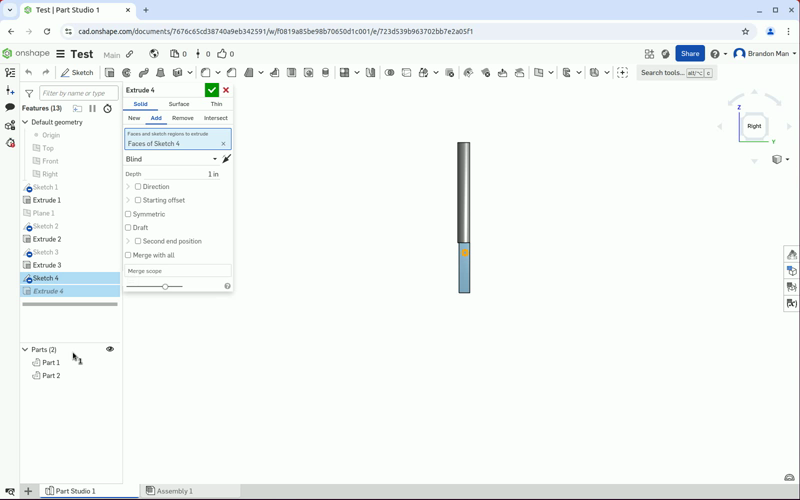
mouse_move(143, 106)
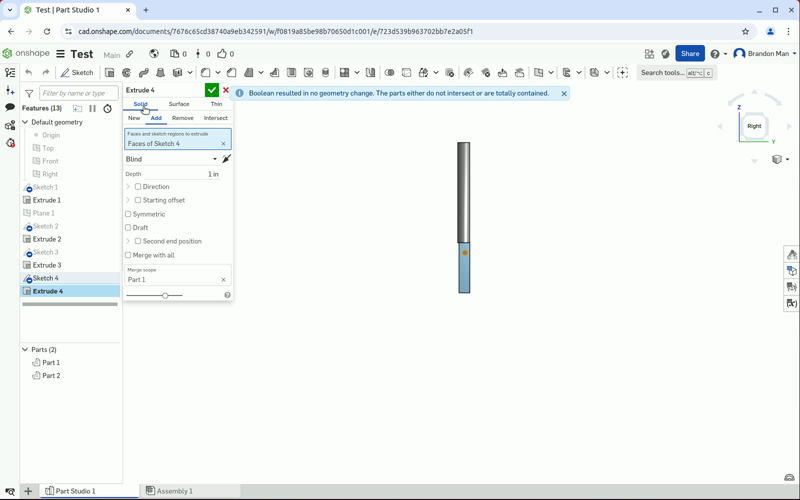
click(143, 106)
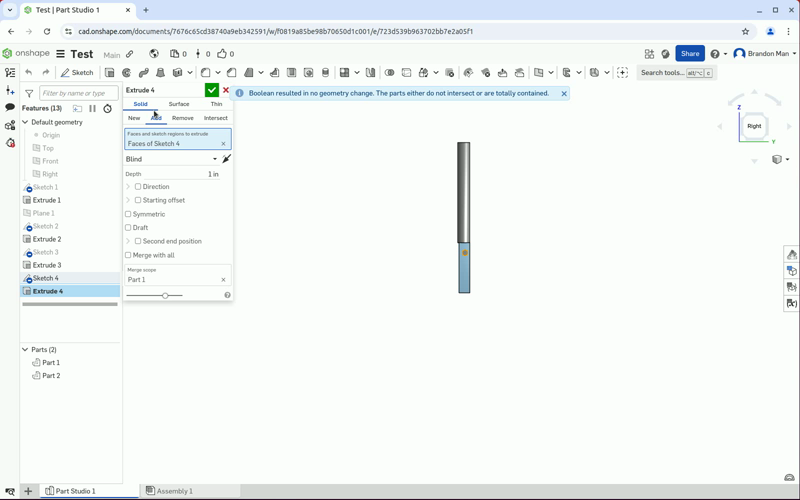
mouse_move(186, 120)
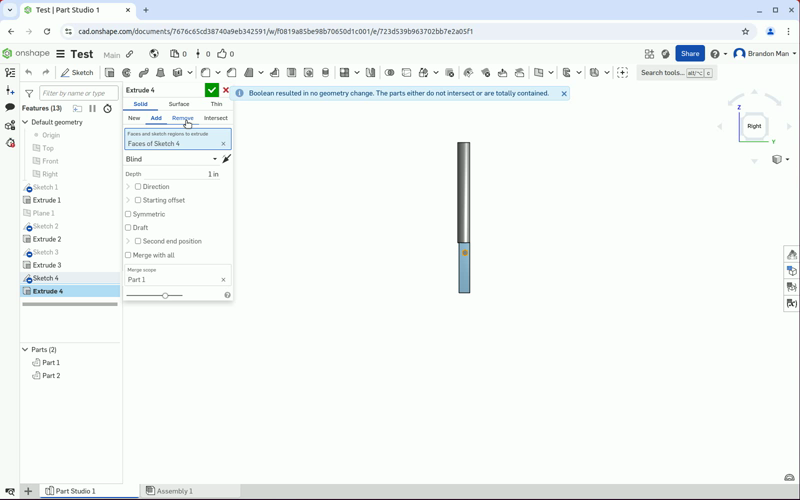
click(186, 120)
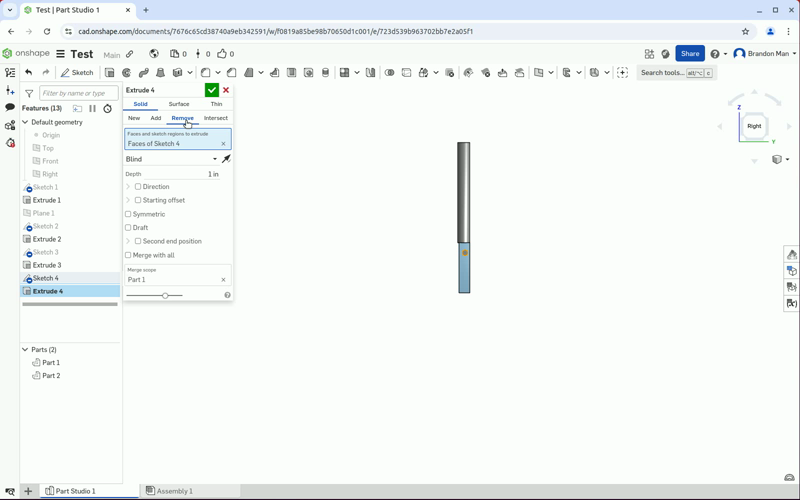
key(tab, 4)
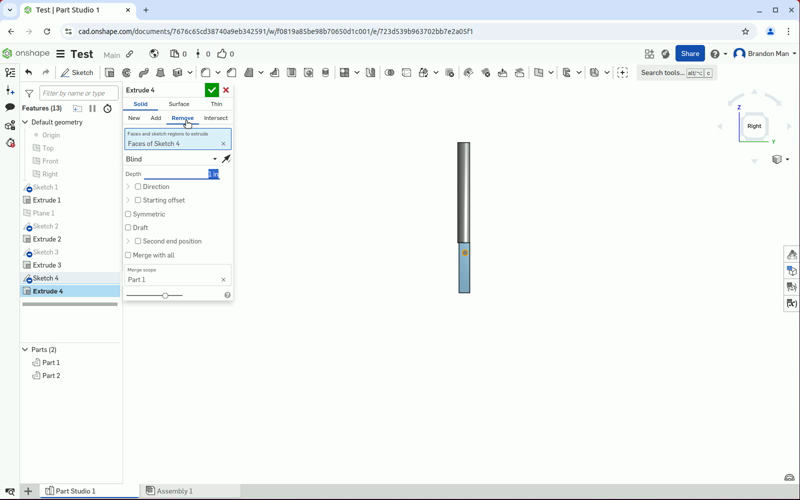
text(3.129)
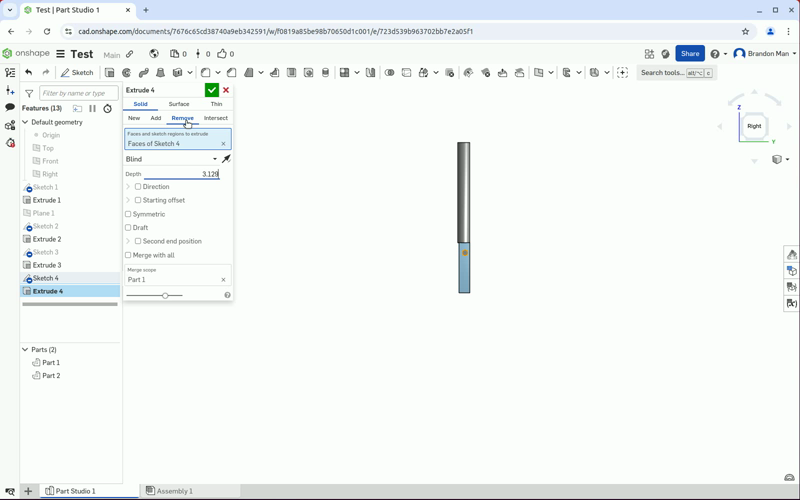
key(tab, 6)
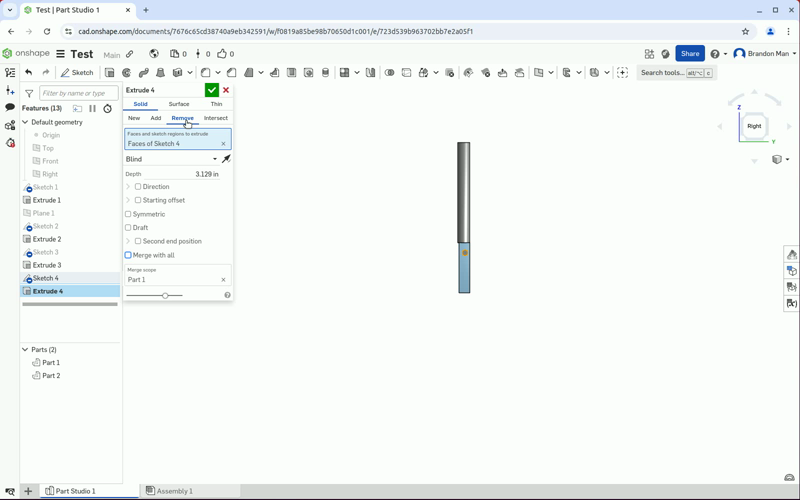
key(space)
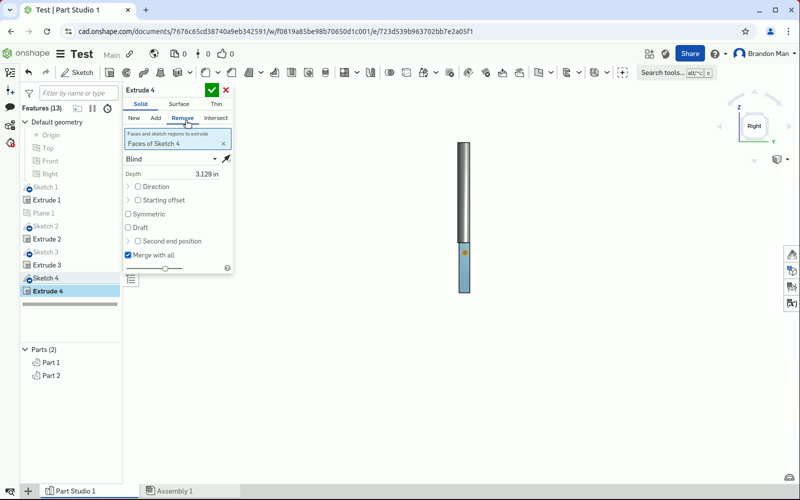
key(enter)
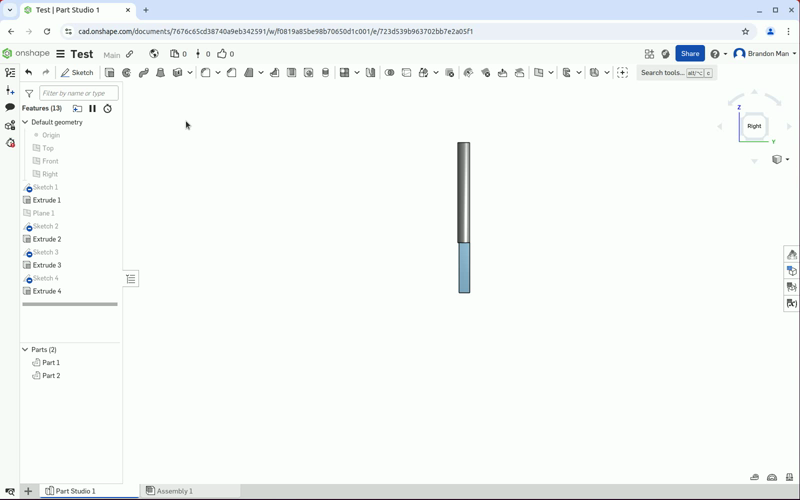
key(shift+h)
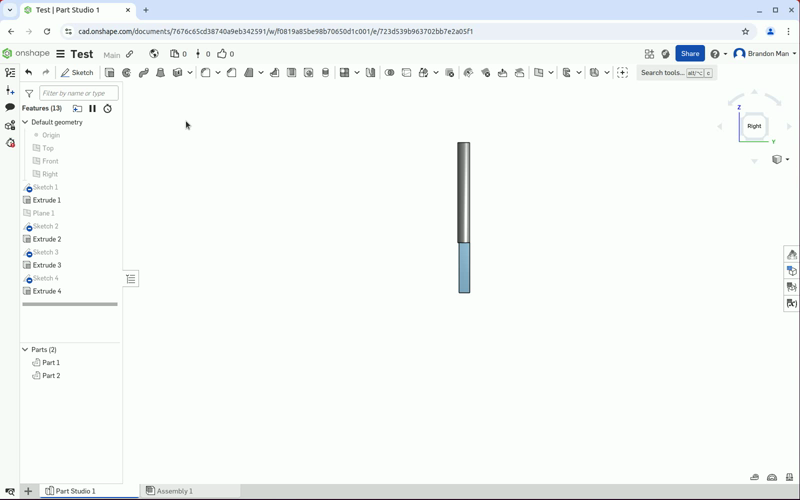
key(shift+h)
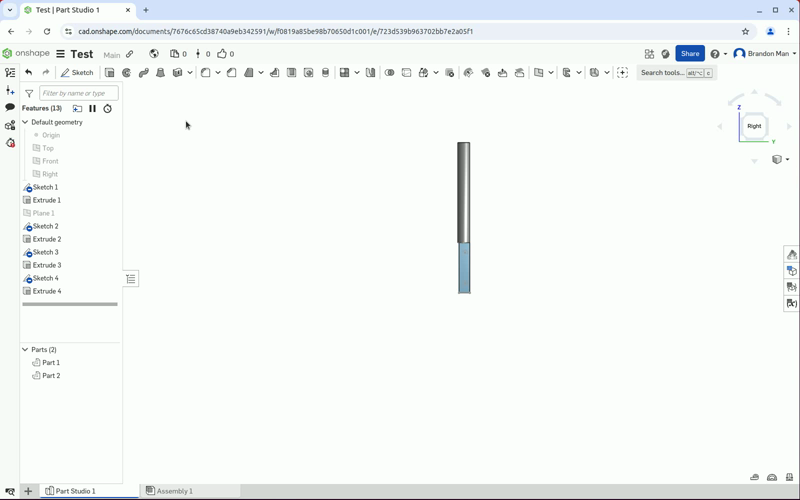
key(shift+7)
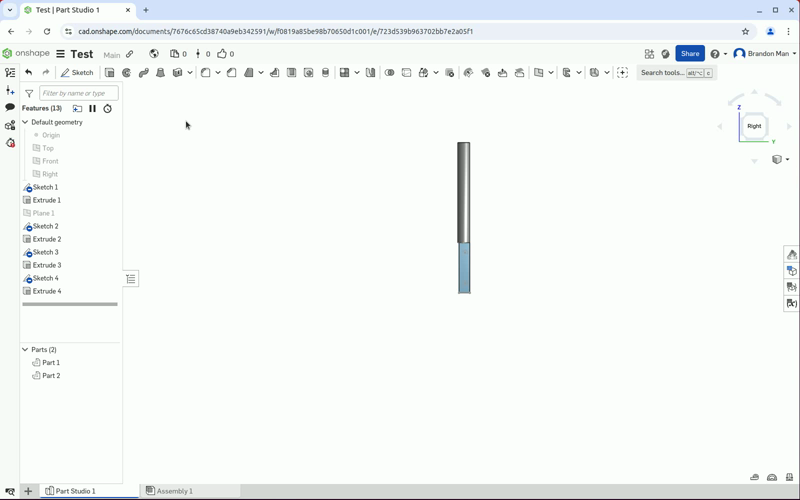
key(right, 2)
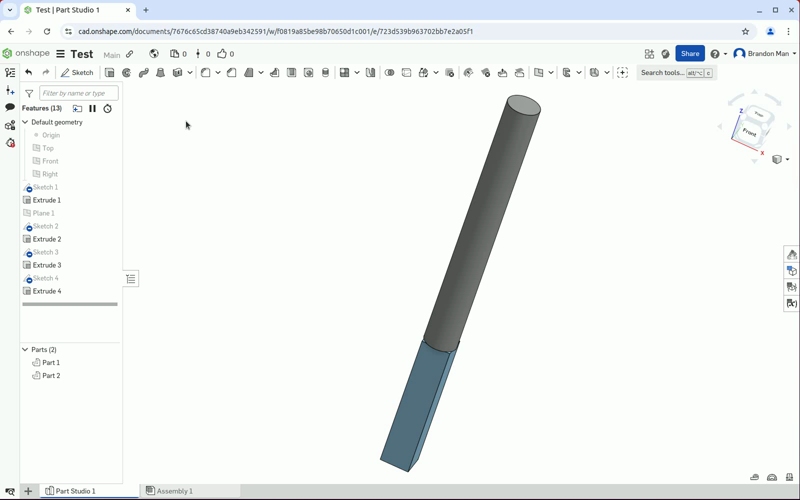
key(down, 2)
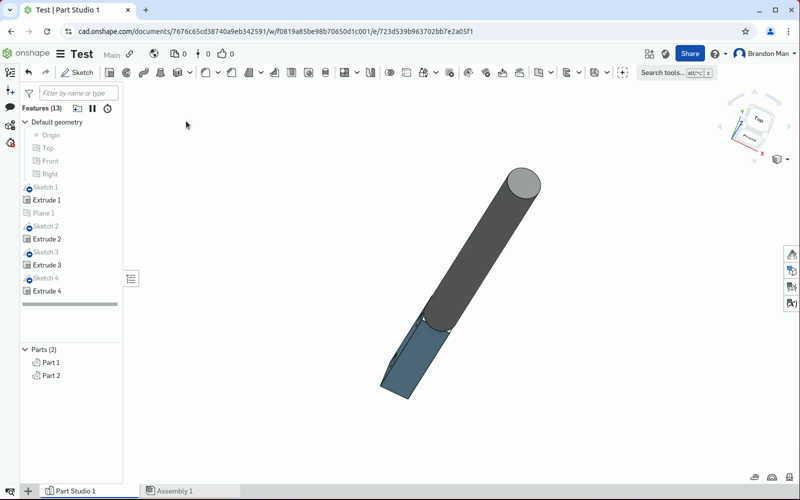
key(up, 2)
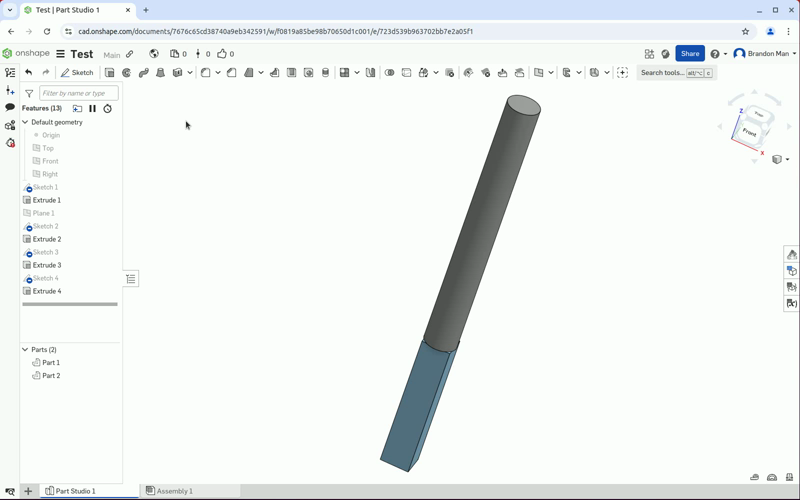
key(left, 2)
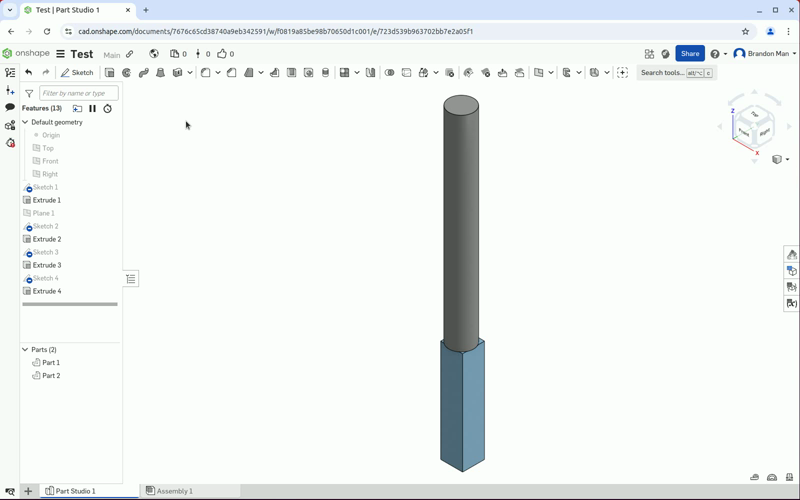
mouse_move(73, 189)
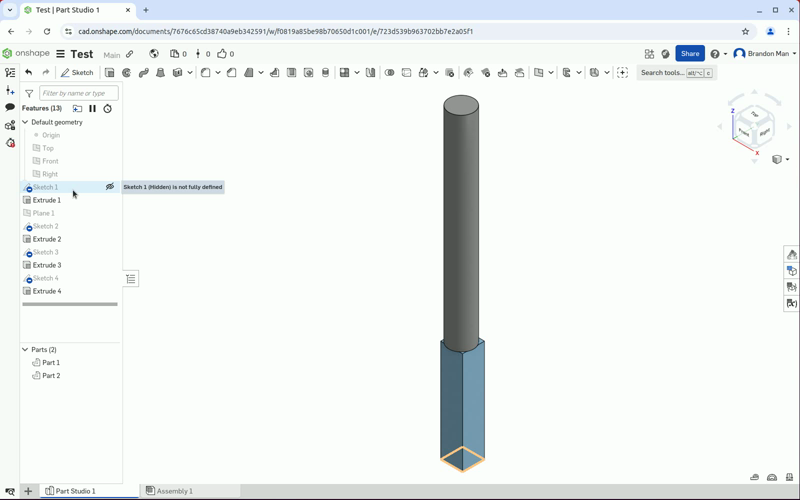
click(73, 189)